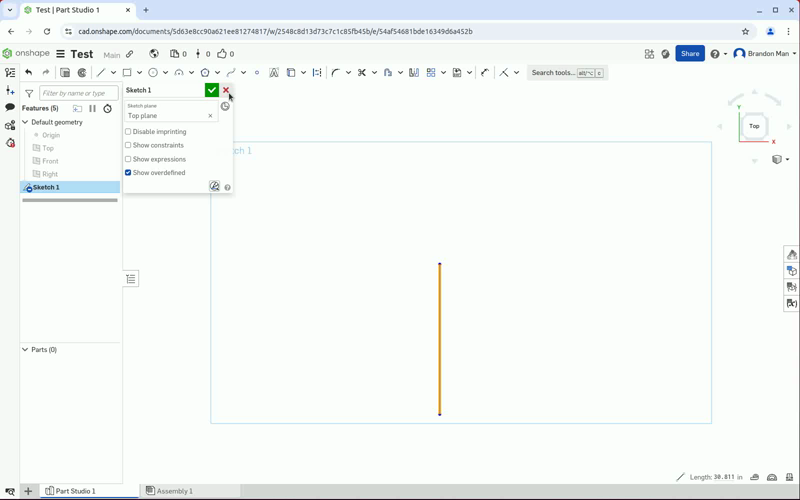
key(shift+h)
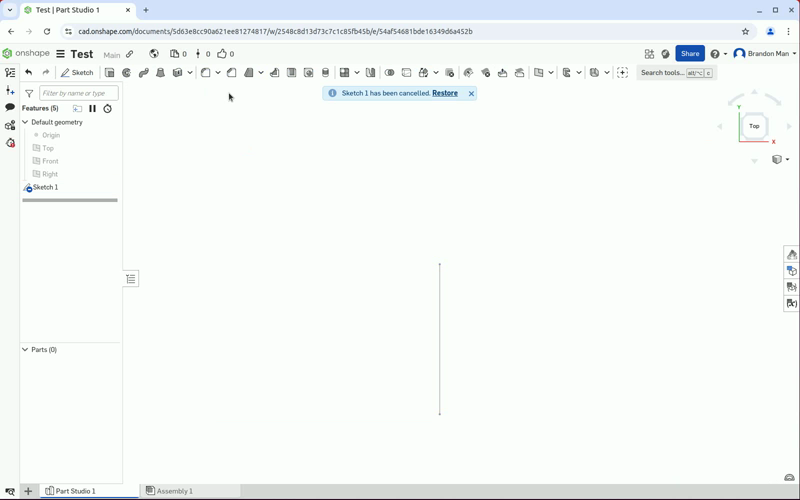
key(shift+s)
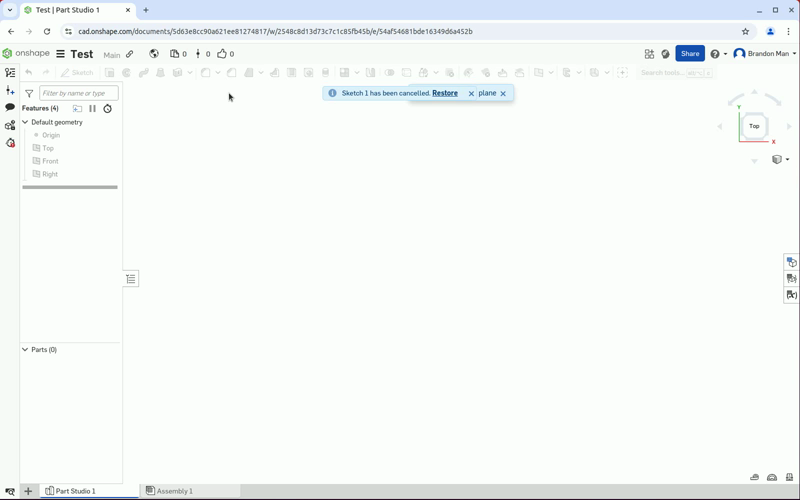
mouse_move(73, 150)
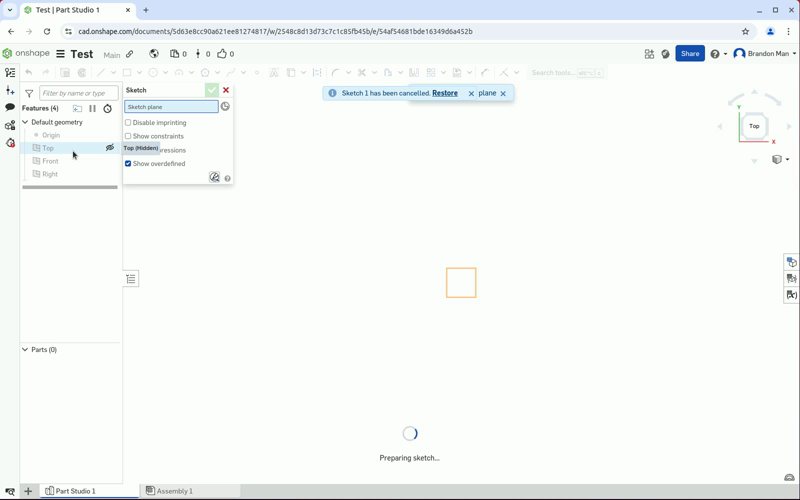
click(73, 150)
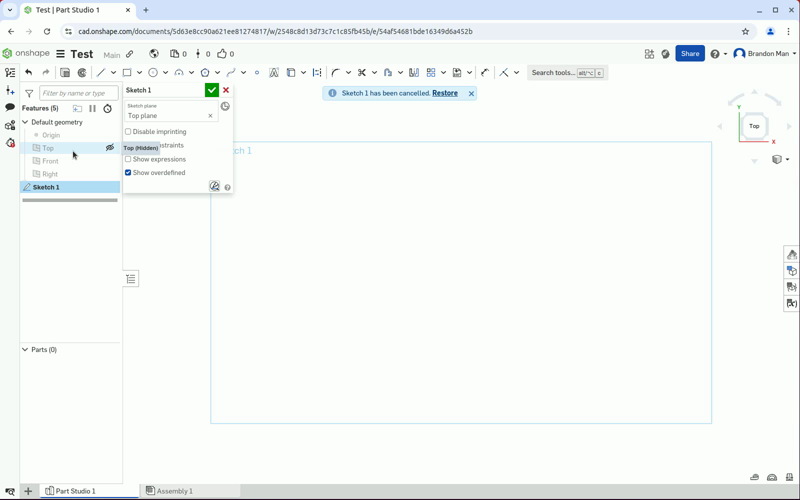
mouse_move(73, 352)
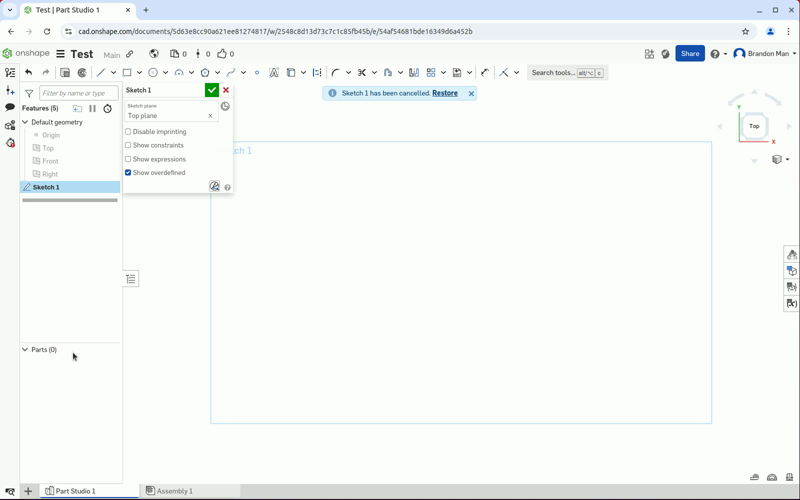
key(y)
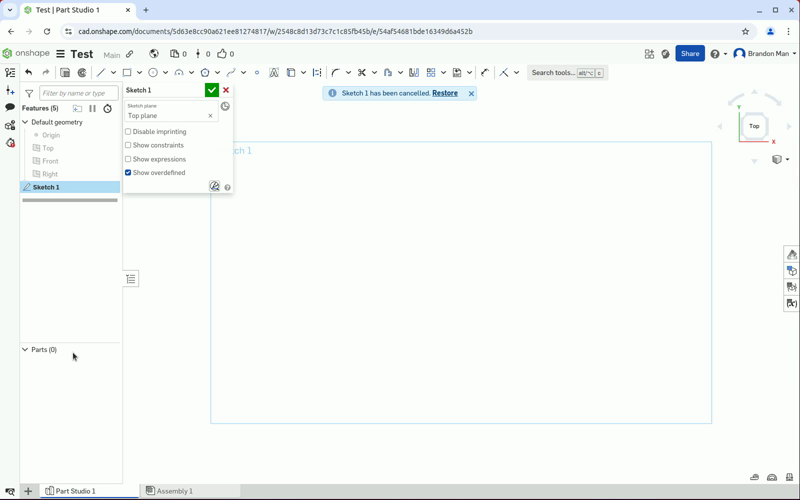
key(c)
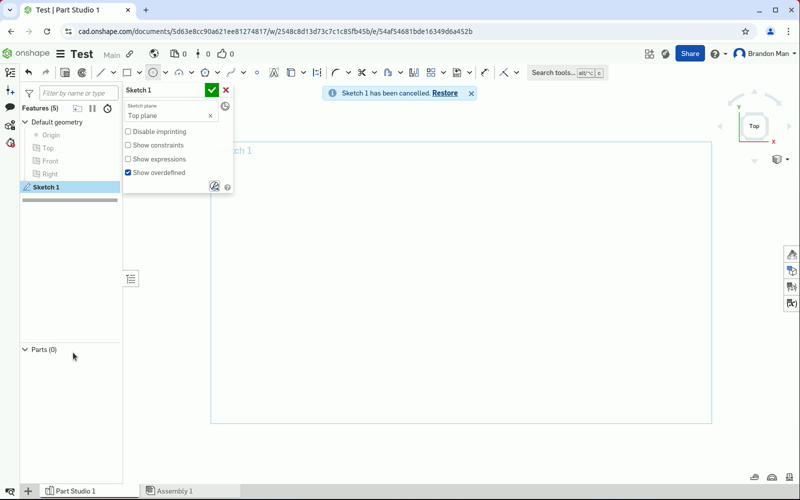
key_down(shift)
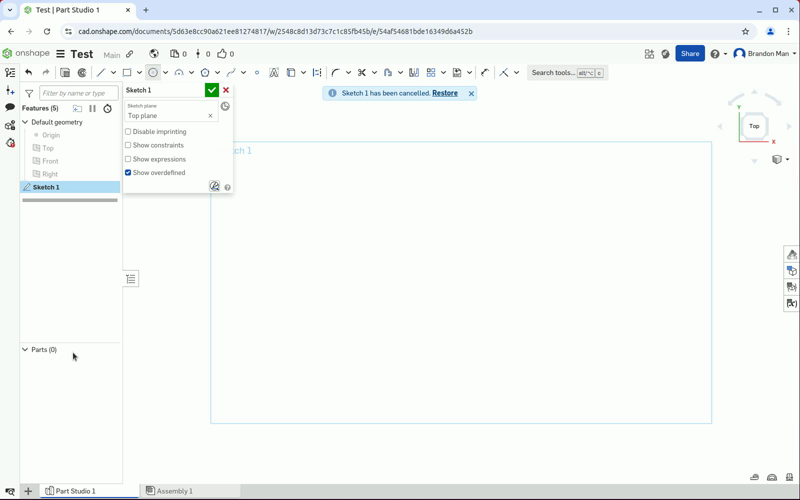
mouse_move(461, 282)
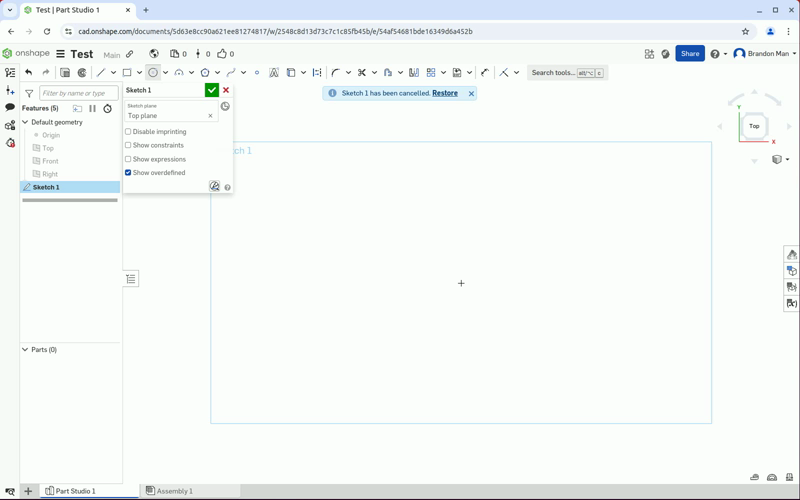
click(461, 282)
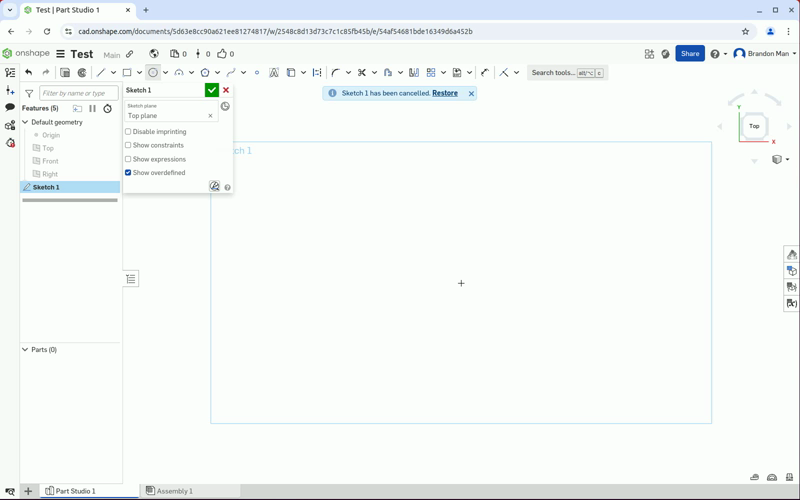
key_up(shift)
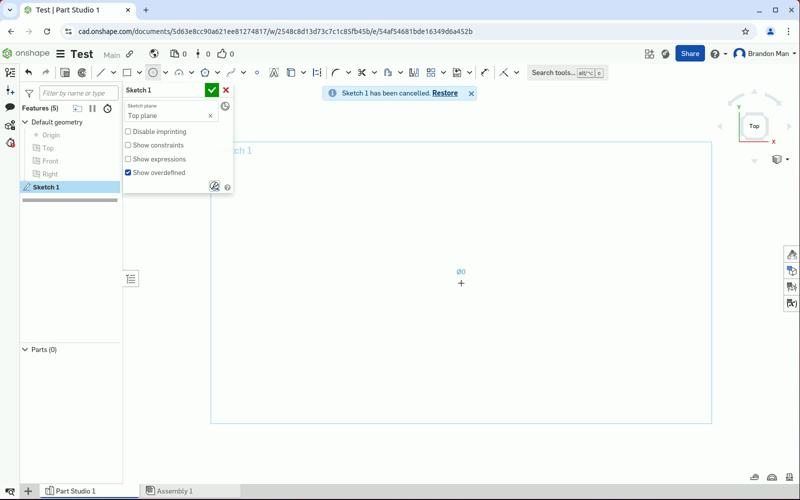
mouse_move(574, 282)
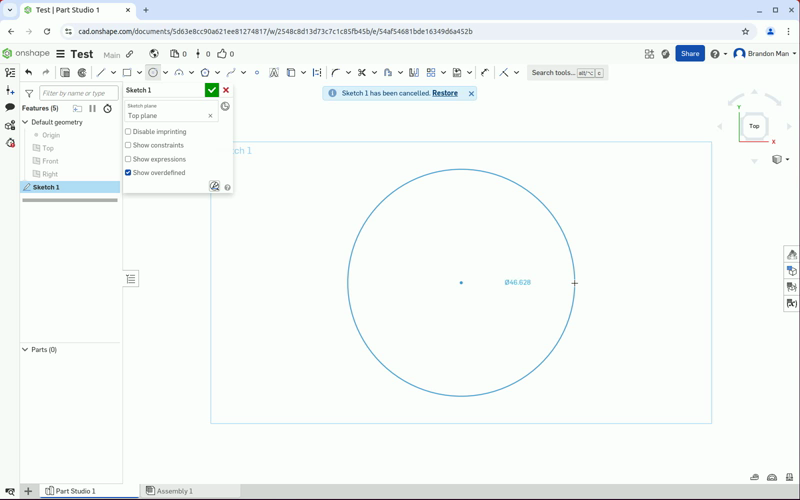
click(574, 282)
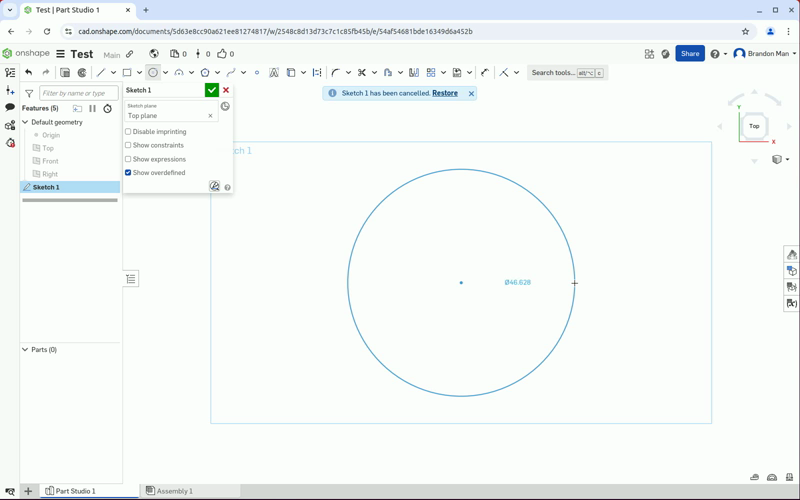
key(esc)
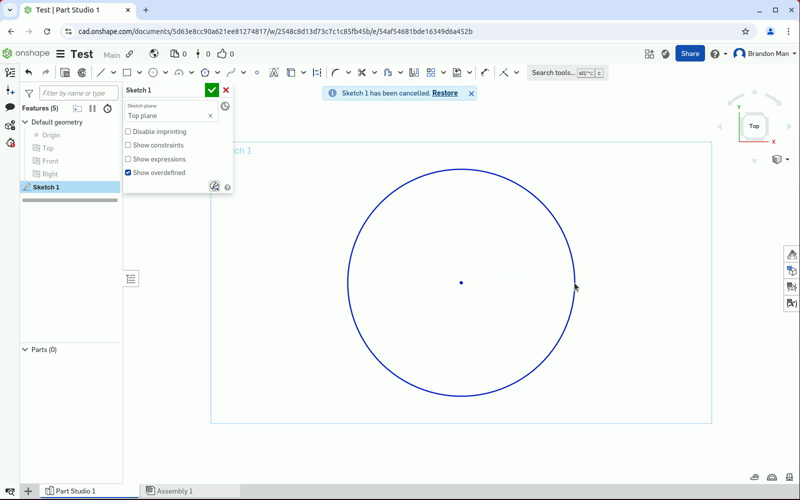
key(c)
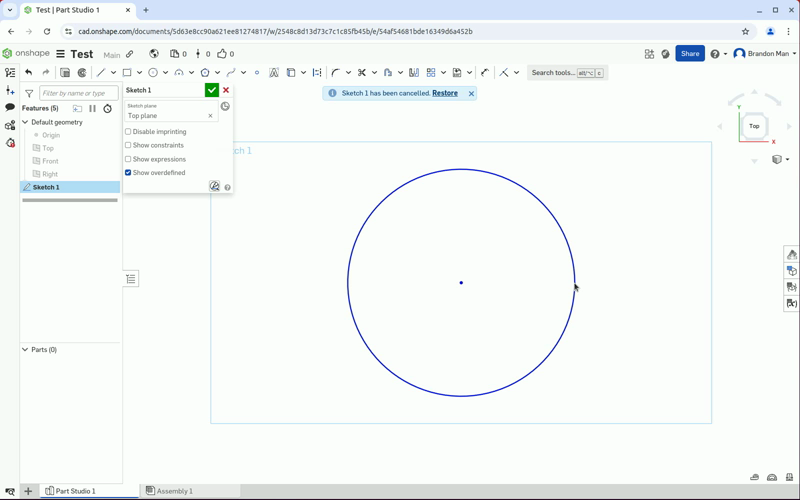
key_down(shift)
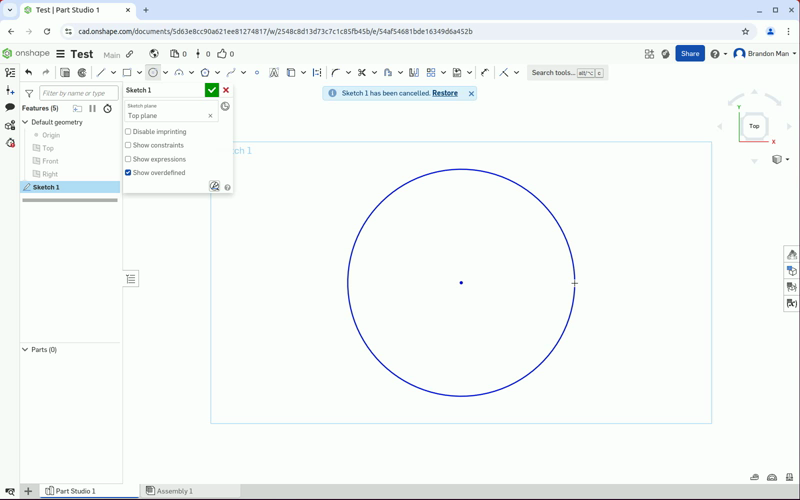
mouse_move(461, 282)
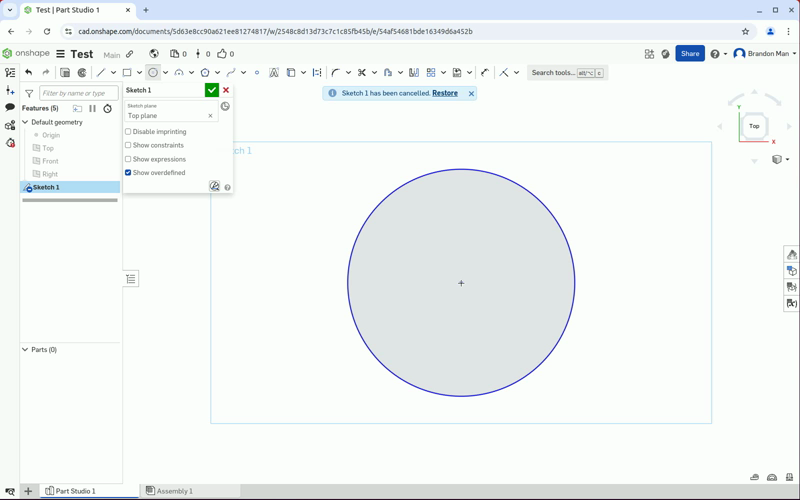
click(461, 282)
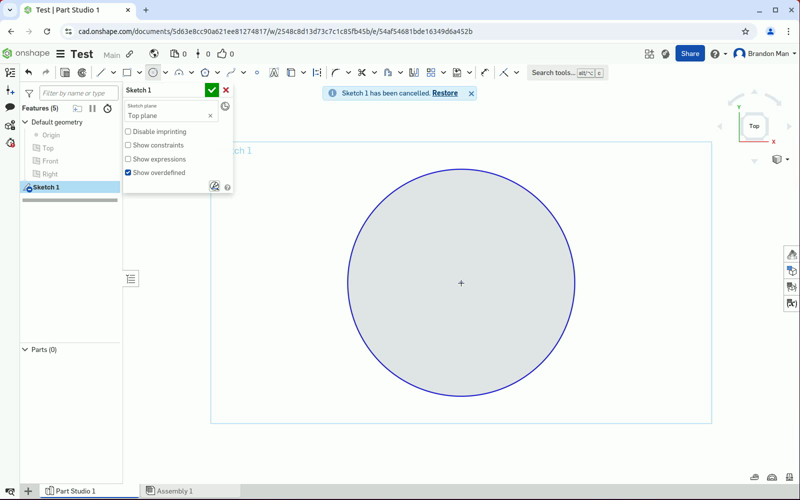
key_up(shift)
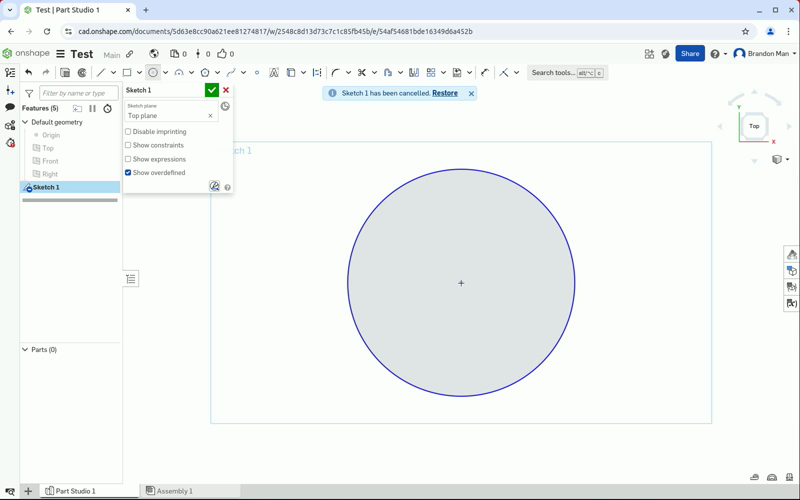
mouse_move(529, 282)
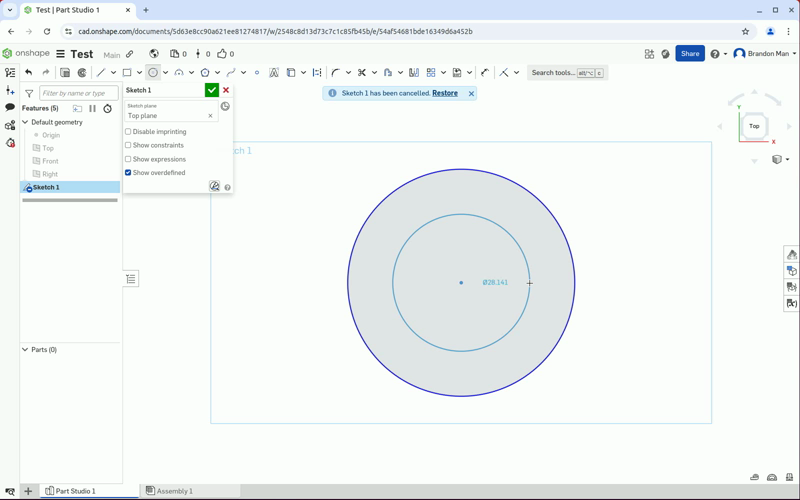
click(529, 282)
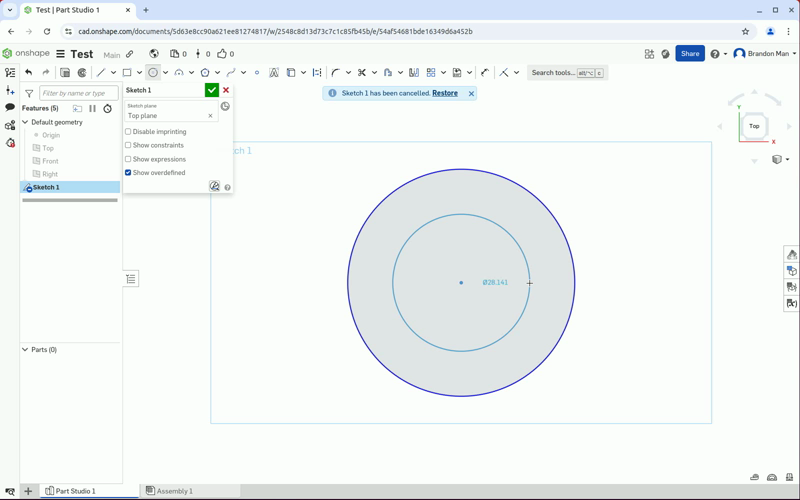
key(esc)
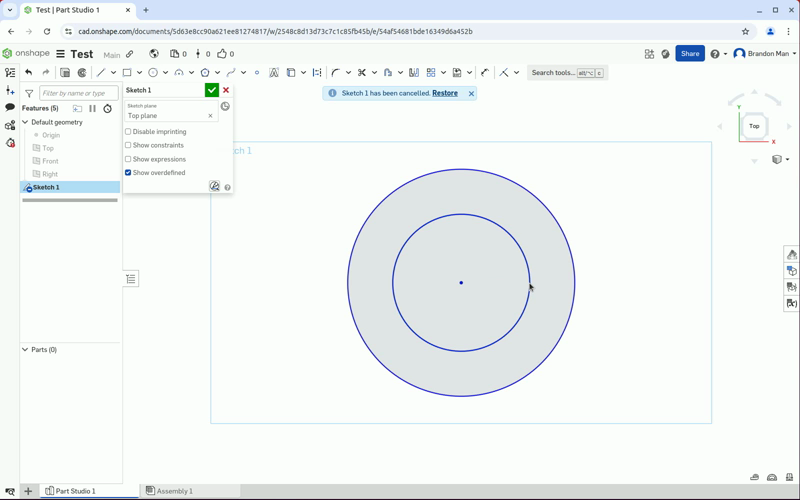
mouse_move(518, 206)
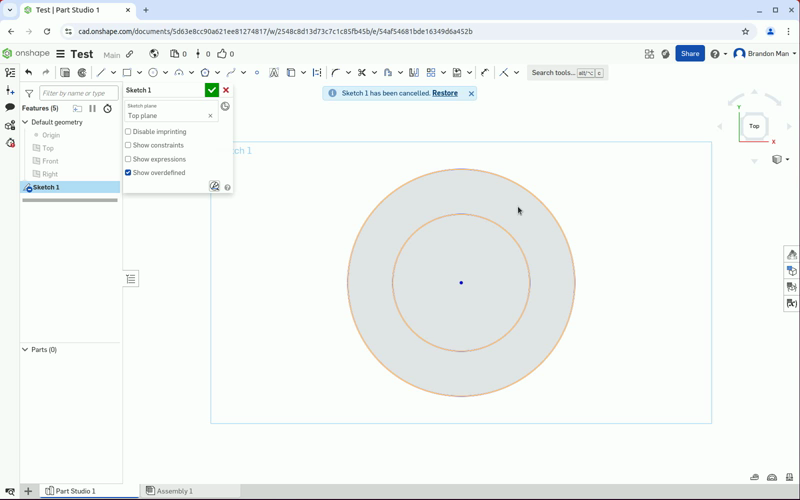
click(518, 206)
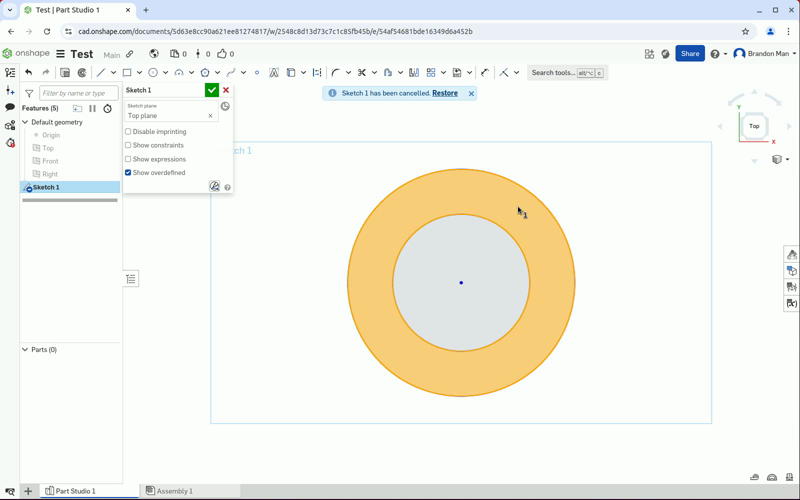
mouse_move(73, 352)
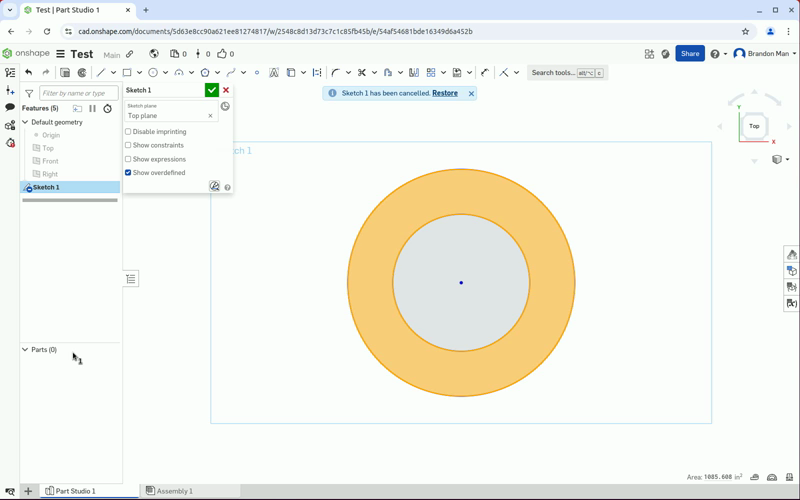
key(shift+y)
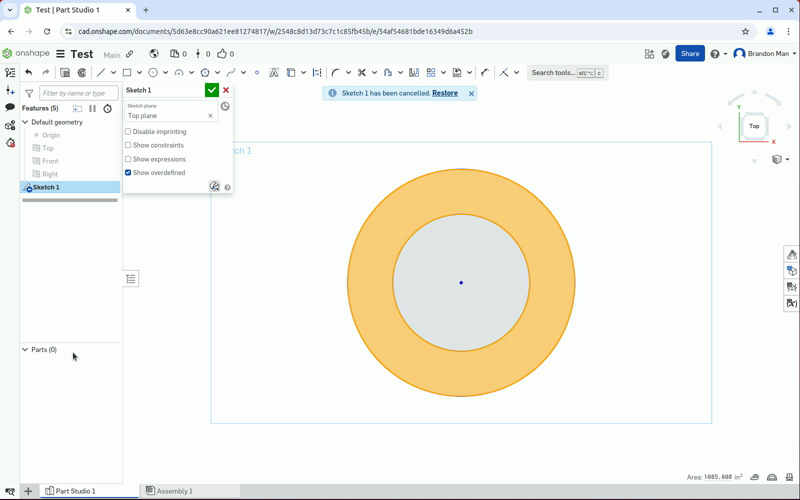
key(shift+e)
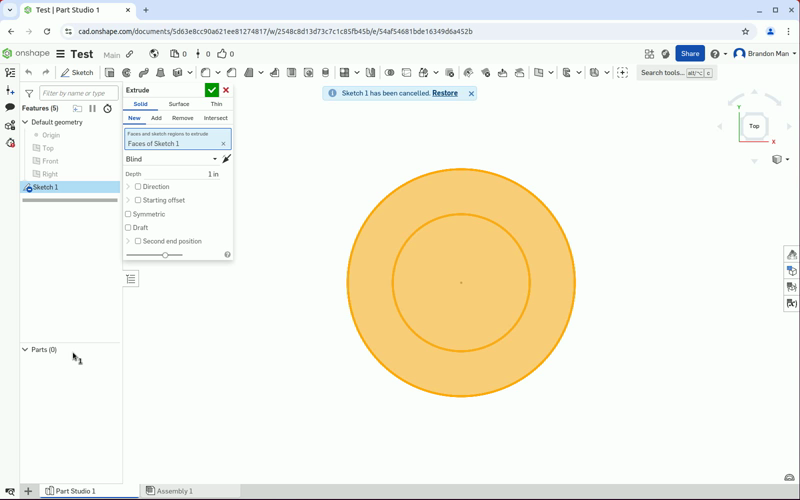
mouse_move(143, 106)
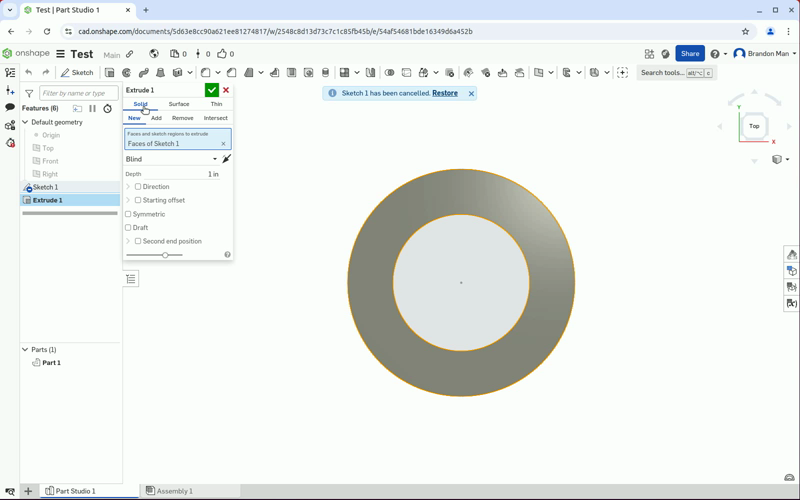
click(143, 106)
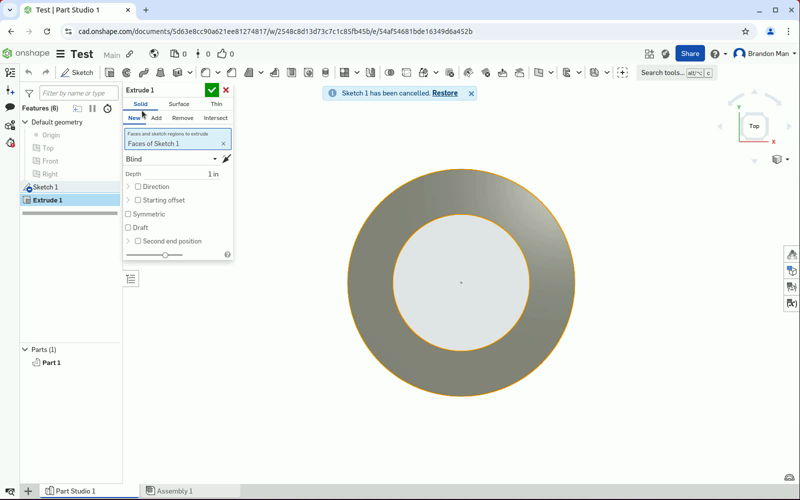
mouse_move(137, 120)
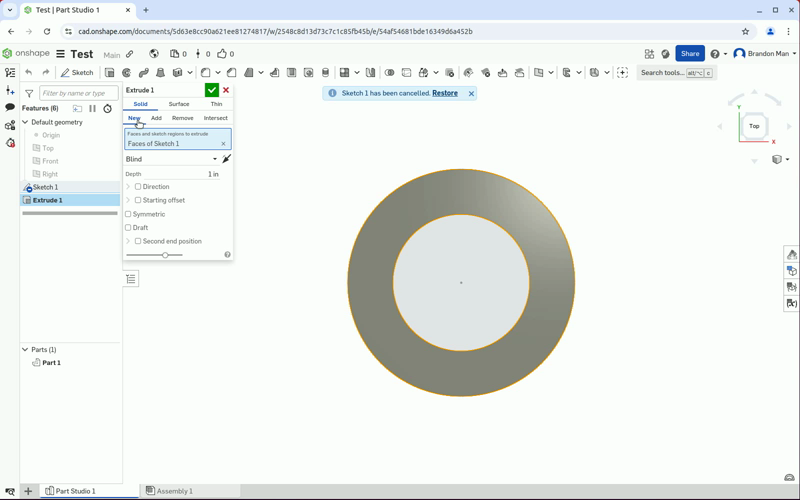
click(137, 120)
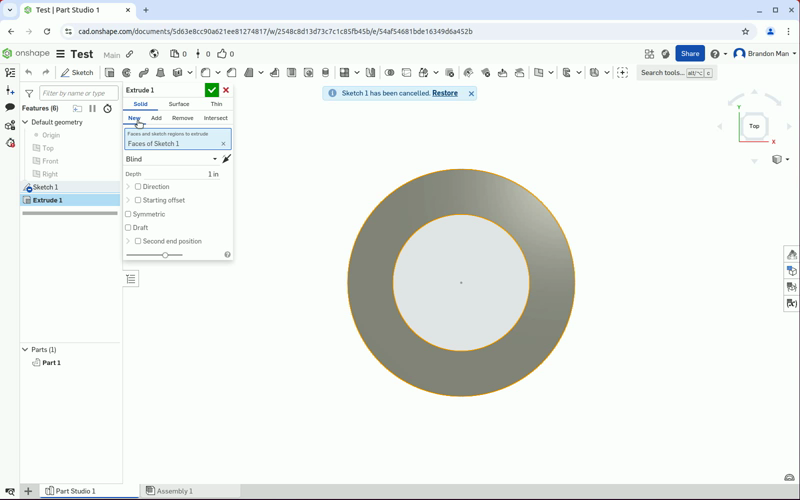
key(tab, 4)
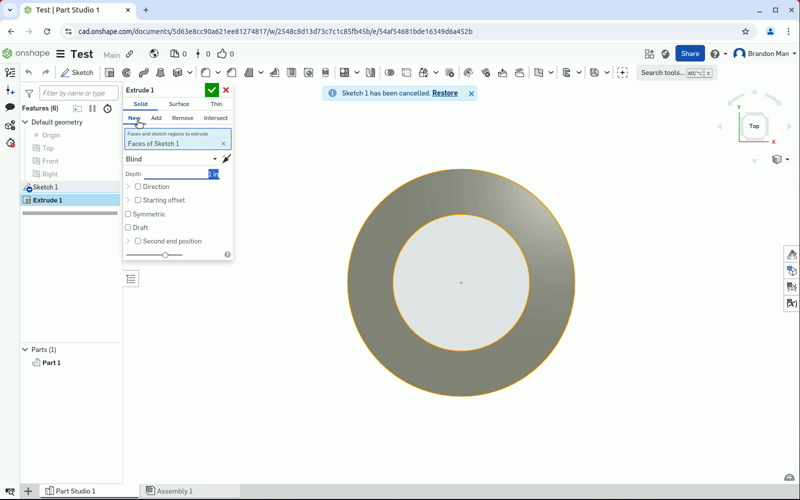
text(1.685)
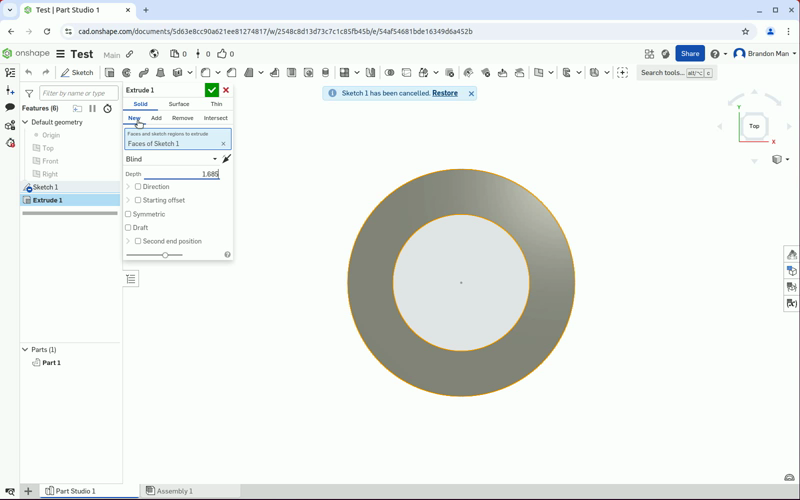
key(enter)
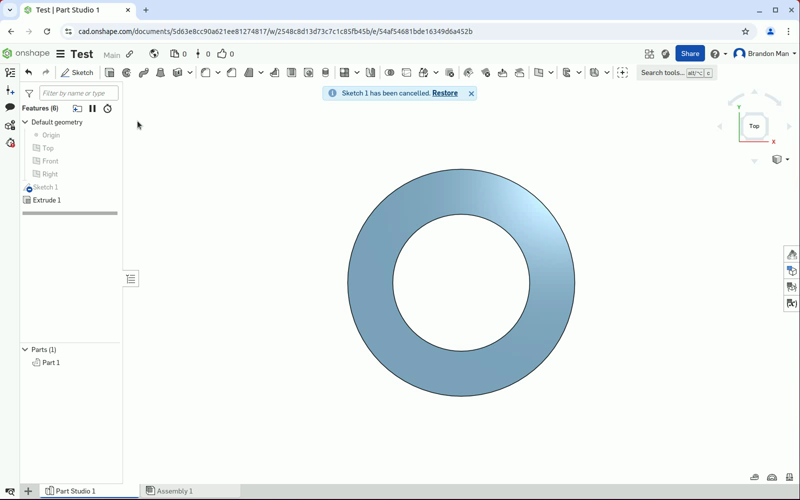
key(shift+h)
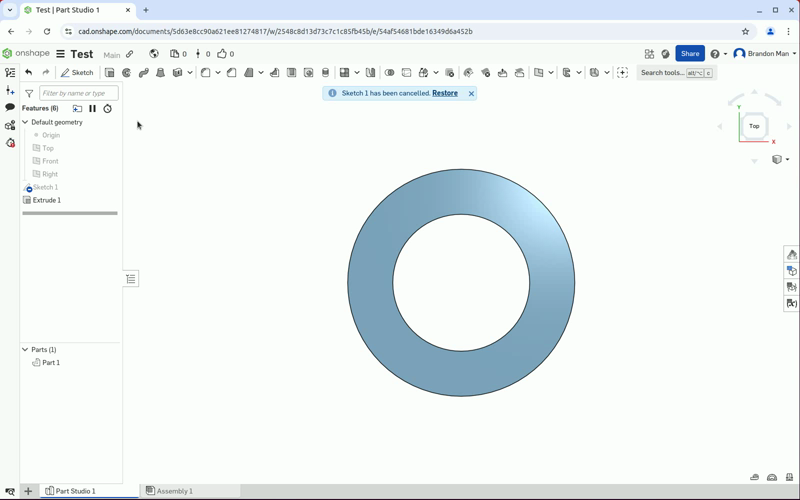
key(shift+h)
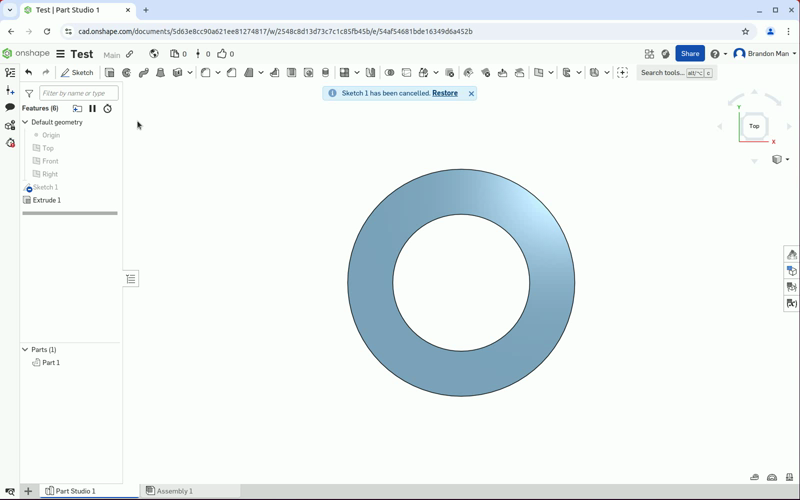
mouse_move(73, 189)
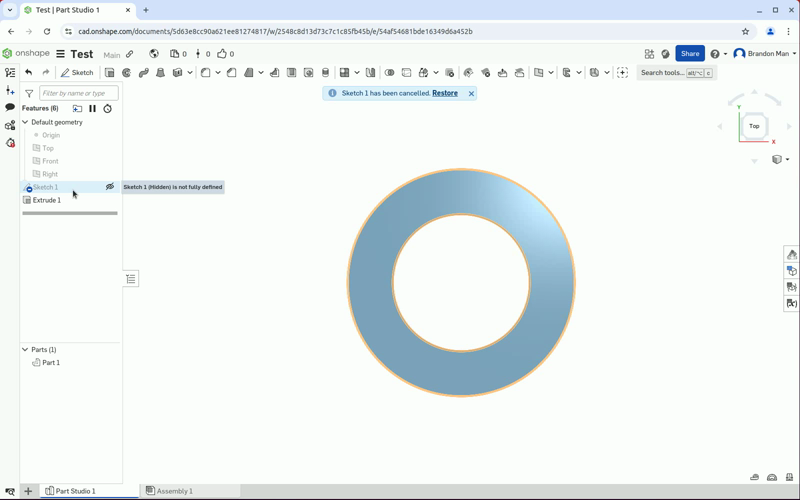
click(73, 189)
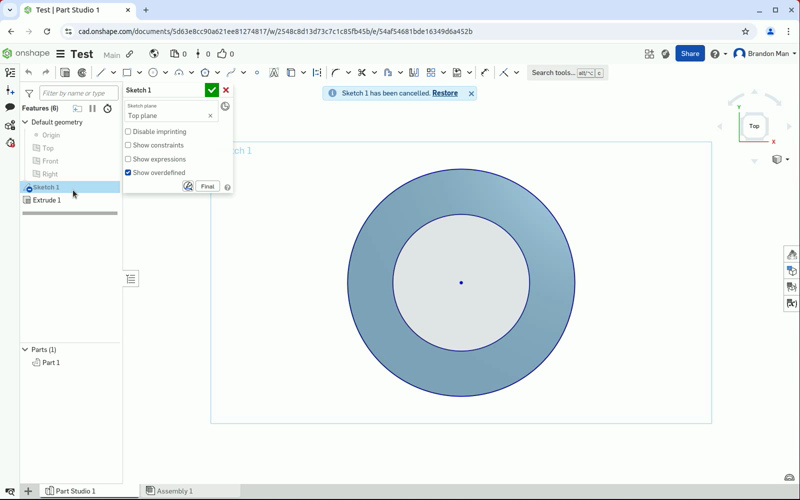
mouse_move(229, 92)
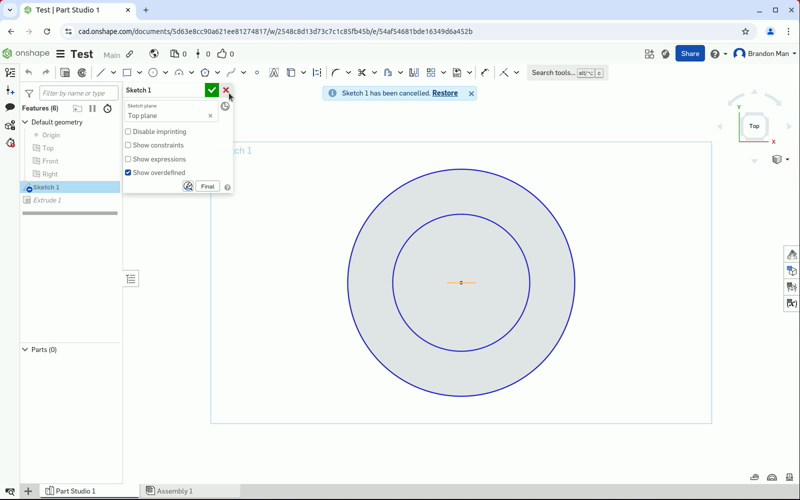
click(229, 92)
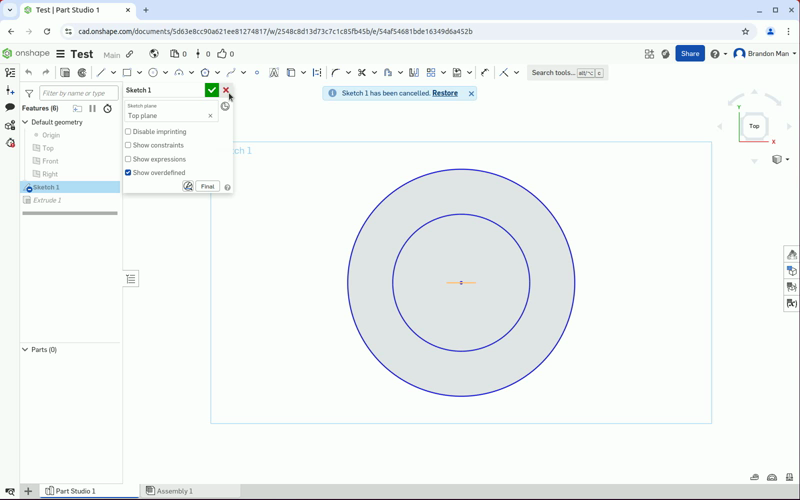
key(shift+s)
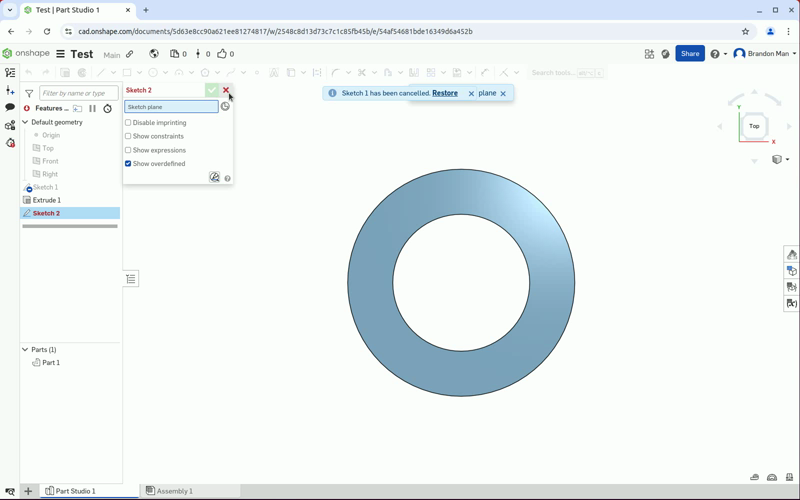
mouse_move(73, 150)
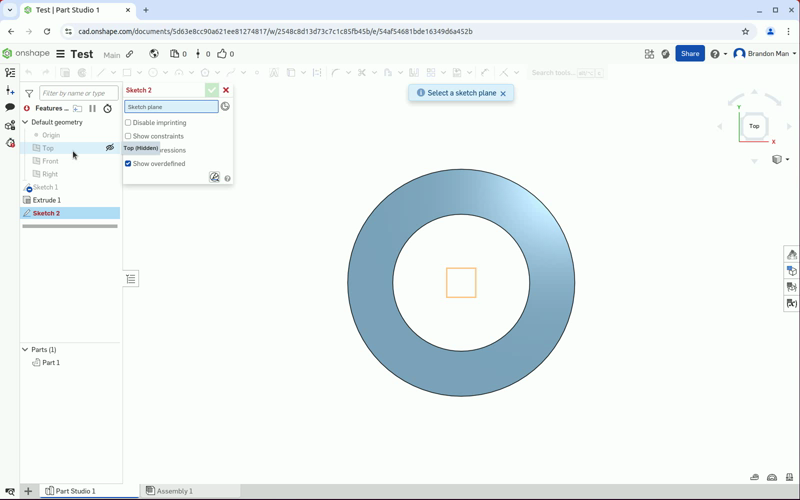
click(73, 150)
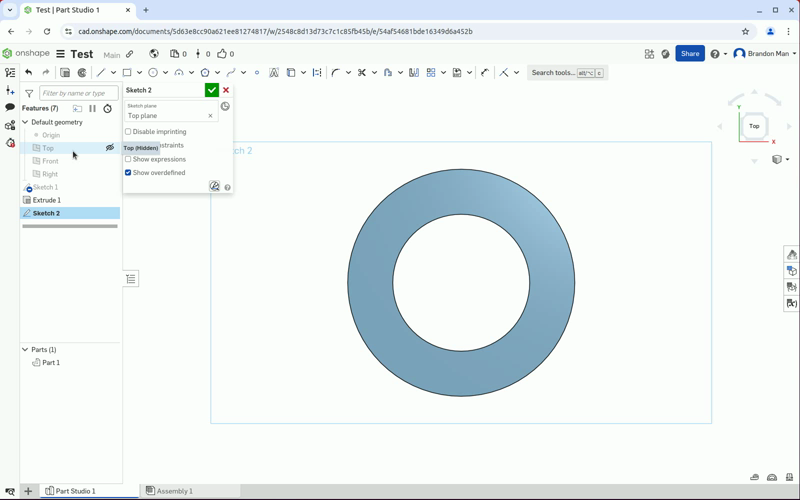
mouse_move(73, 352)
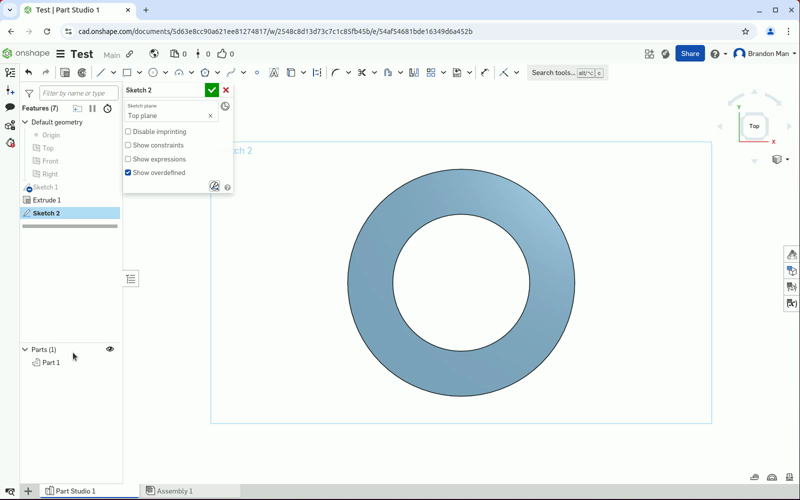
key(y)
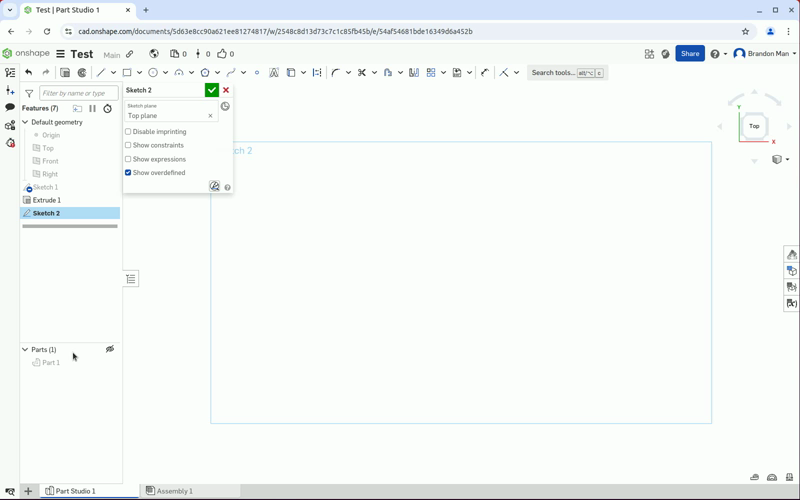
key(c)
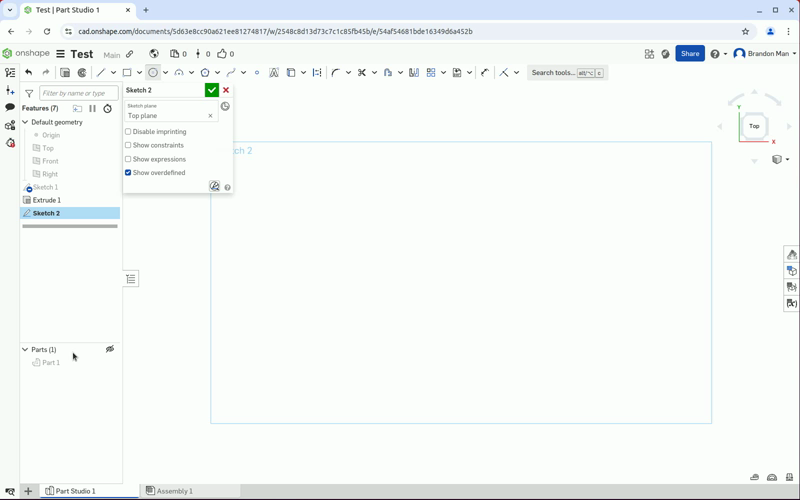
key_down(shift)
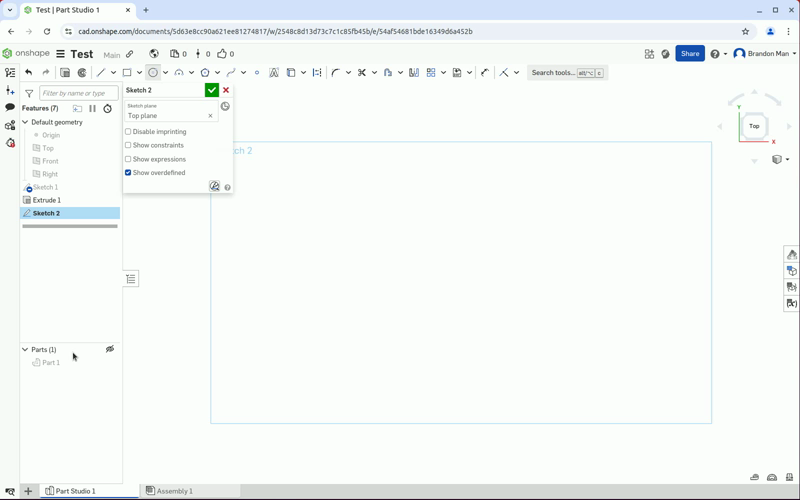
mouse_move(461, 282)
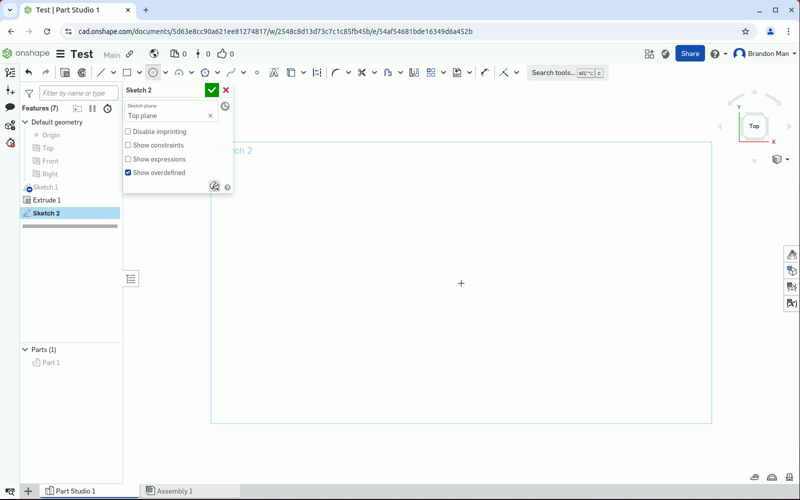
click(461, 282)
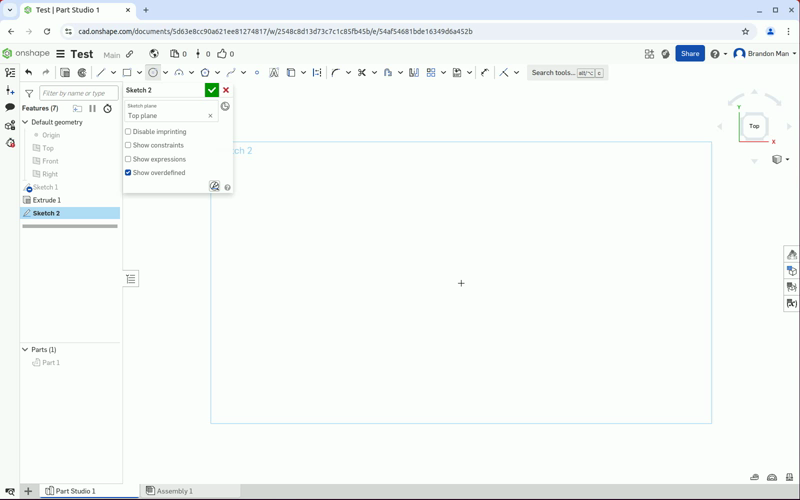
key_up(shift)
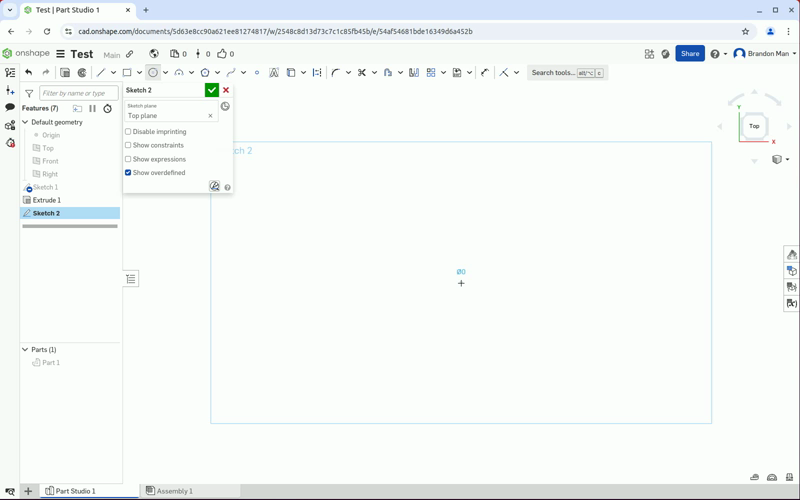
mouse_move(522, 282)
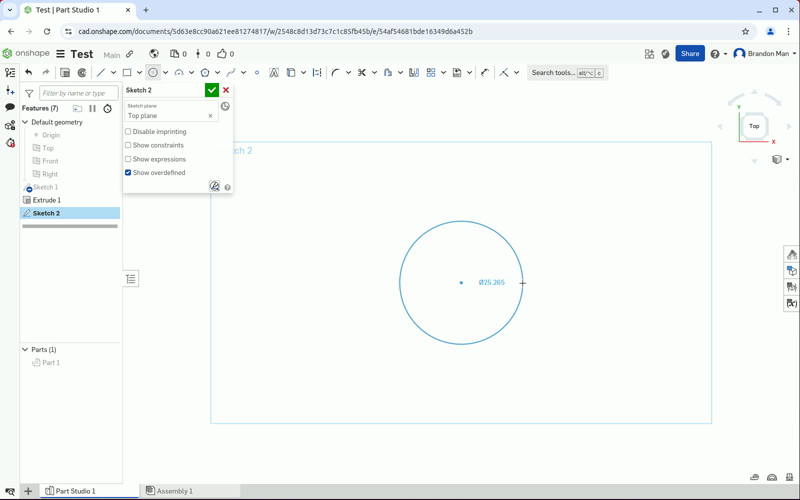
click(522, 282)
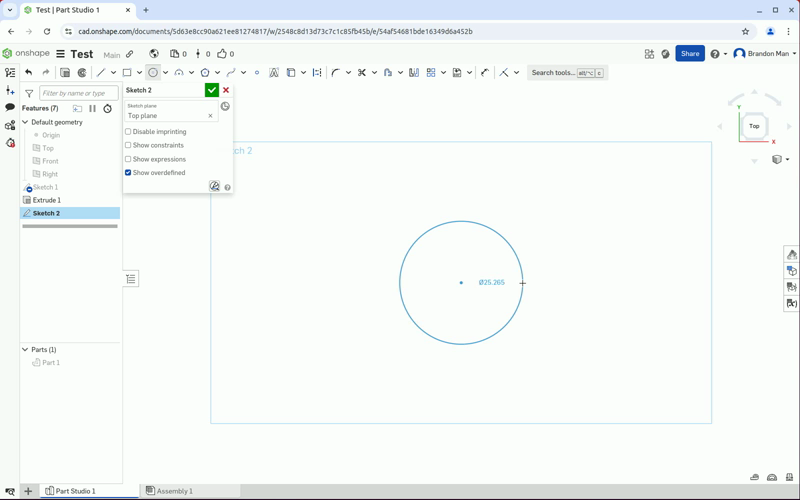
key(esc)
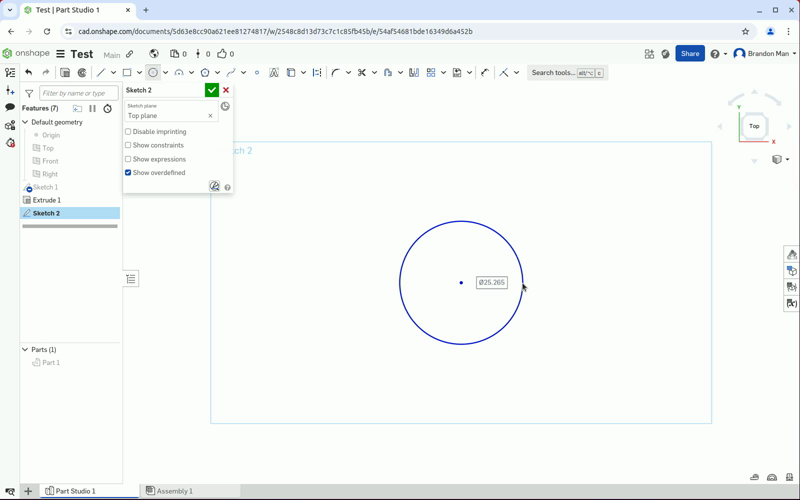
key(c)
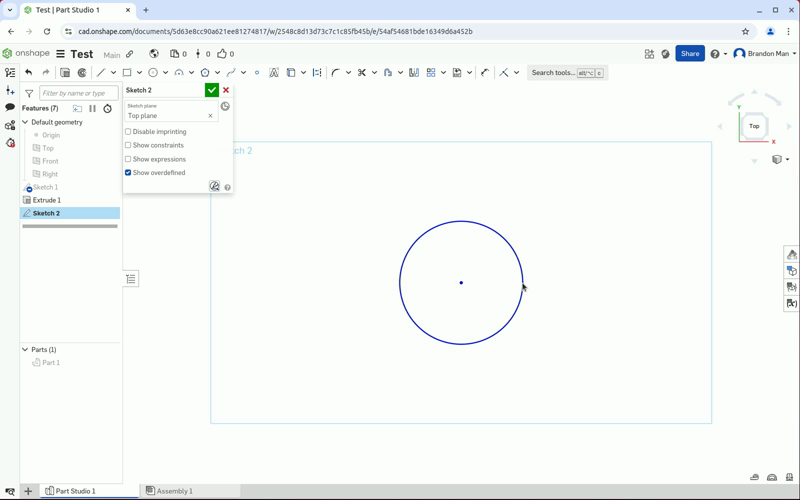
key_down(shift)
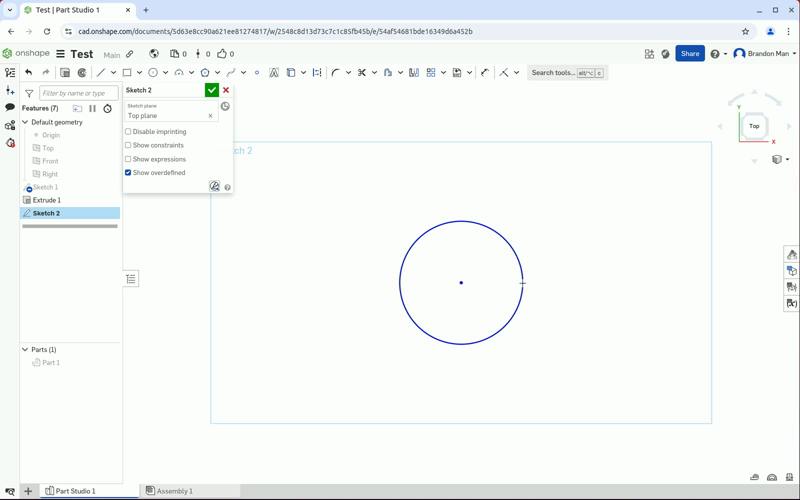
mouse_move(461, 282)
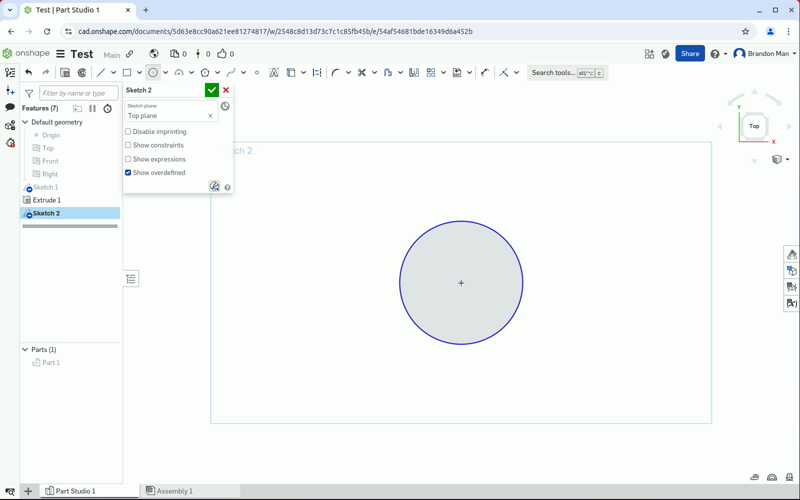
click(461, 282)
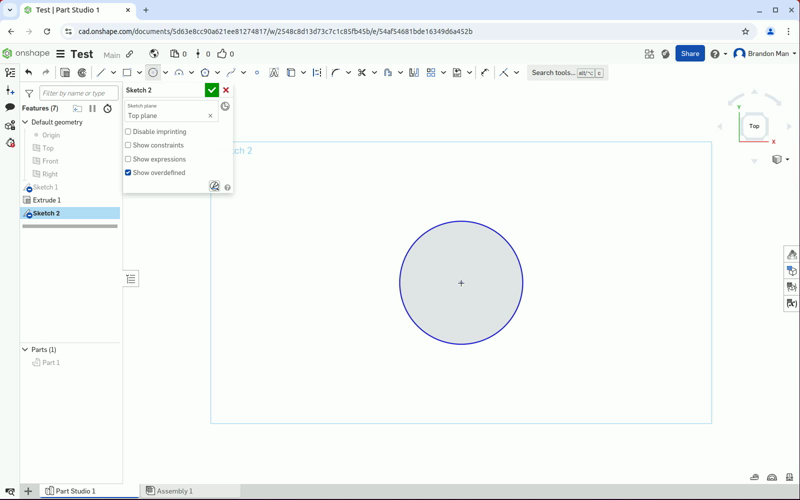
key_up(shift)
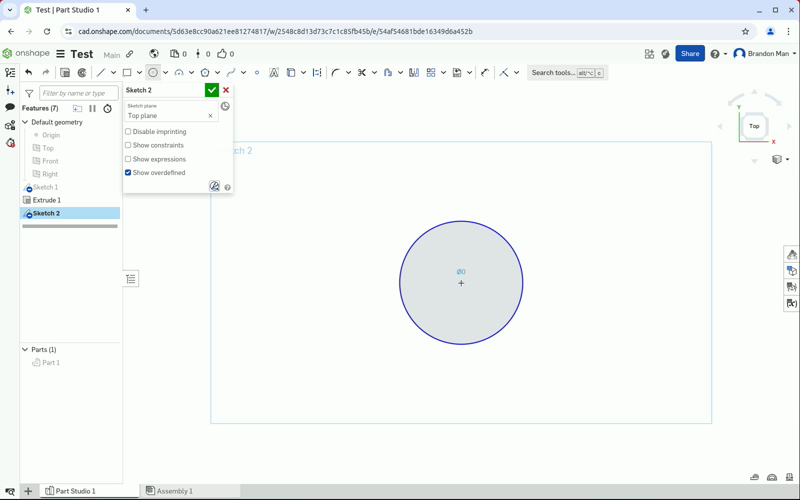
mouse_move(467, 282)
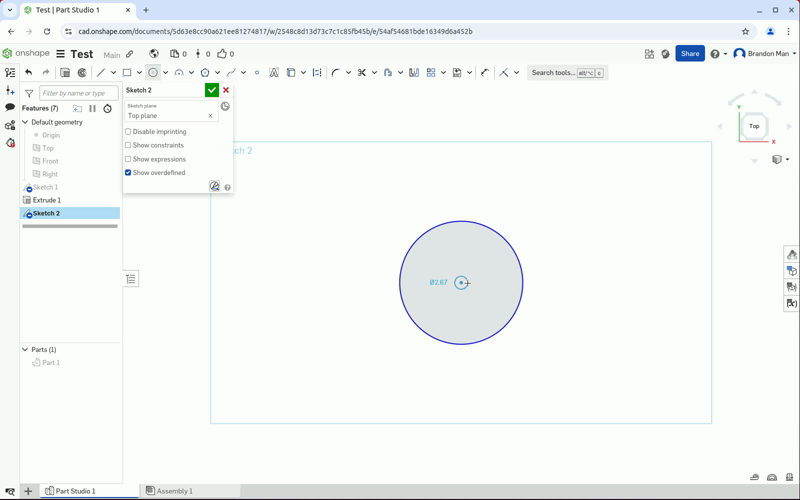
click(467, 282)
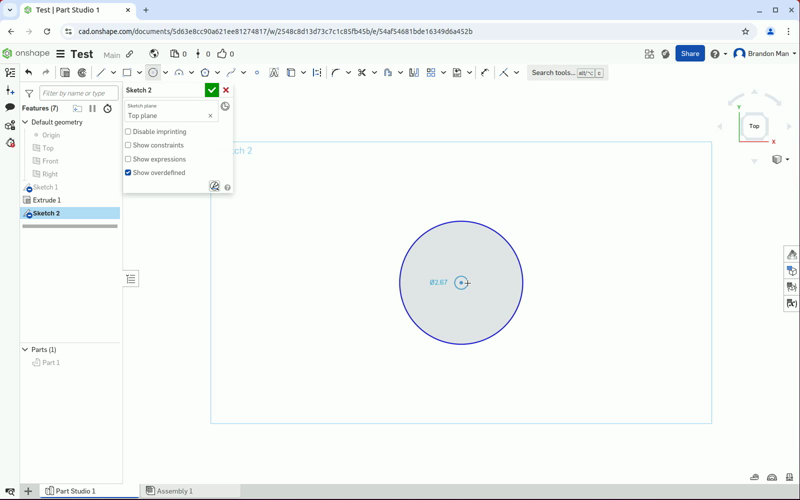
key(esc)
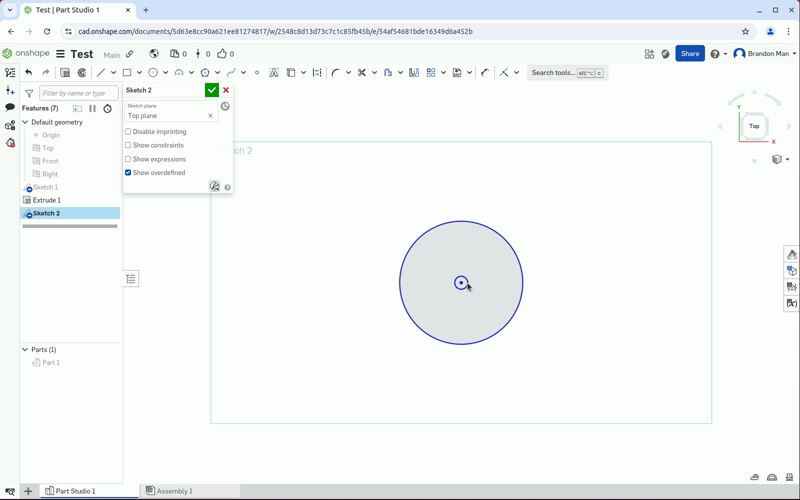
mouse_move(463, 234)
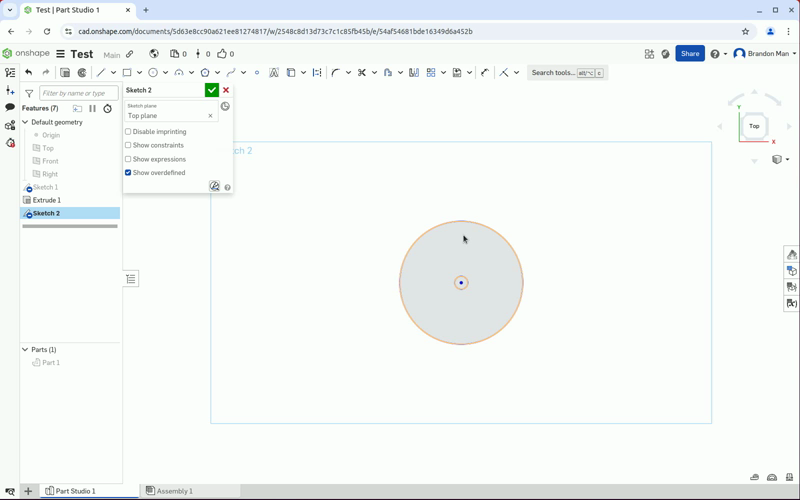
click(463, 234)
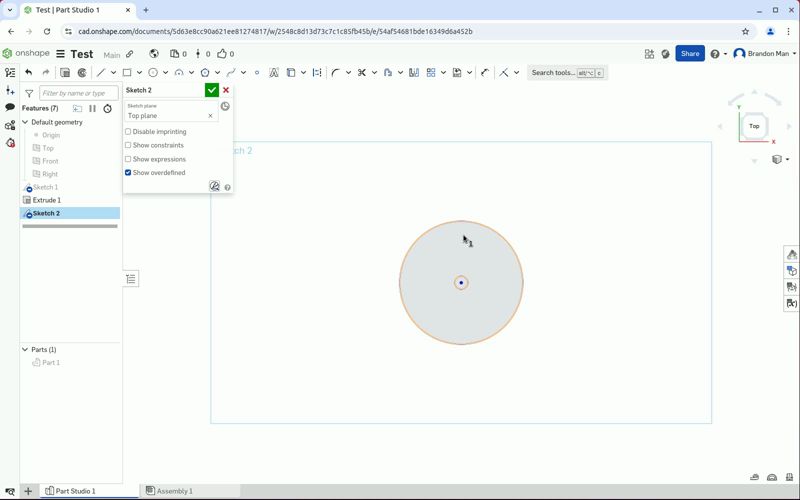
mouse_move(73, 352)
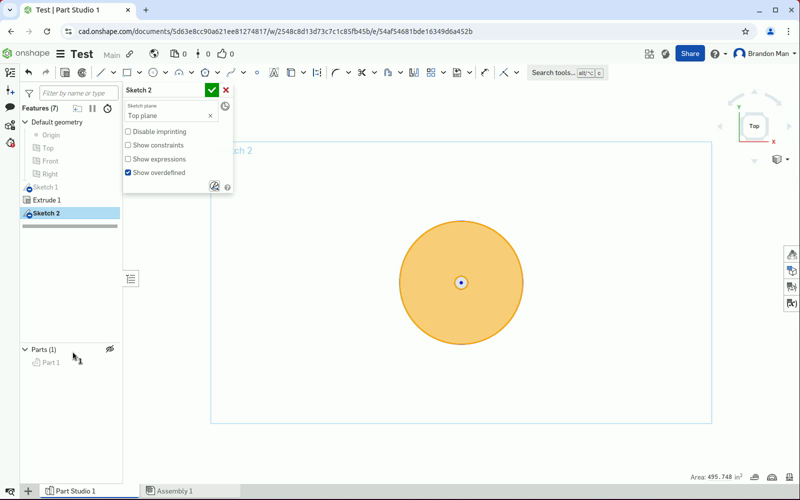
key(shift+y)
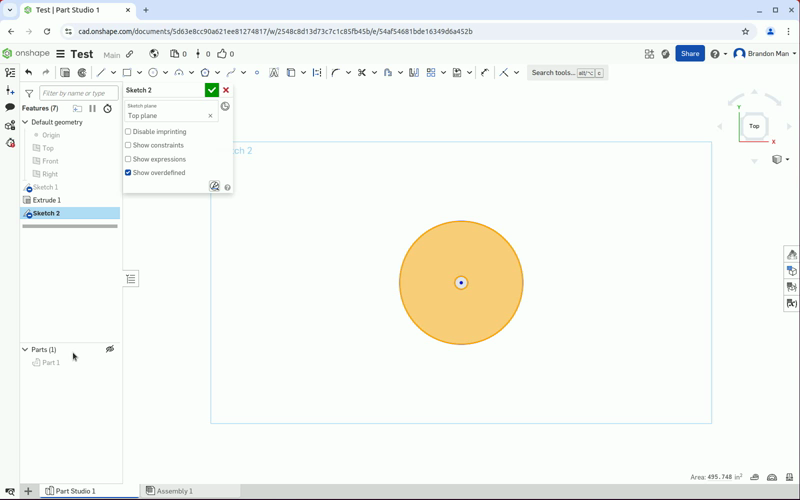
key(shift+e)
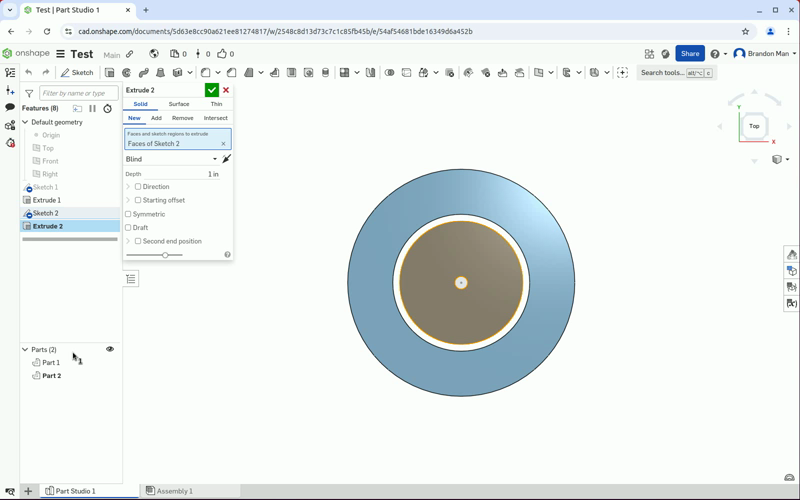
mouse_move(143, 106)
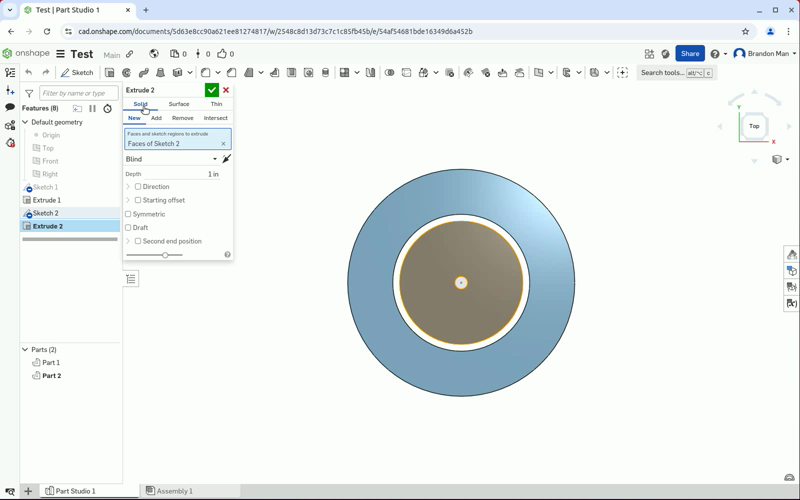
click(143, 106)
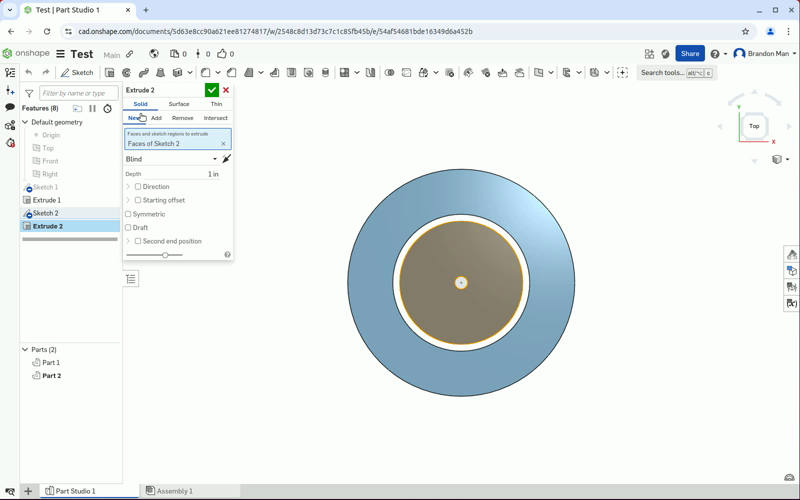
mouse_move(137, 120)
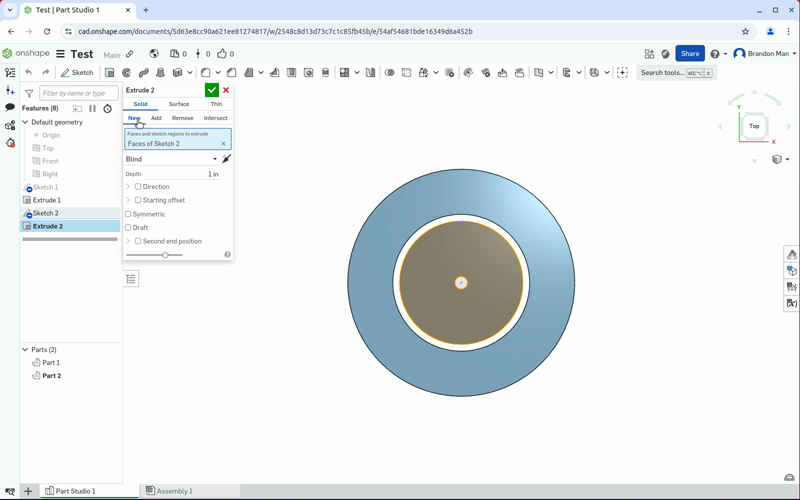
click(137, 120)
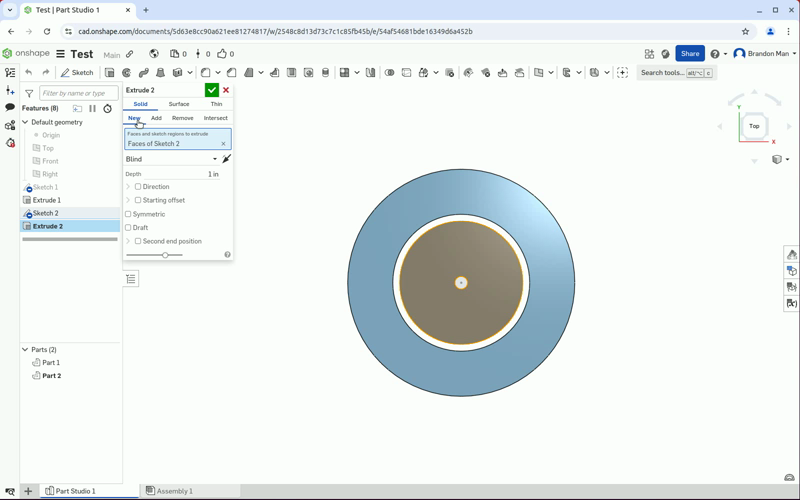
key(tab, 4)
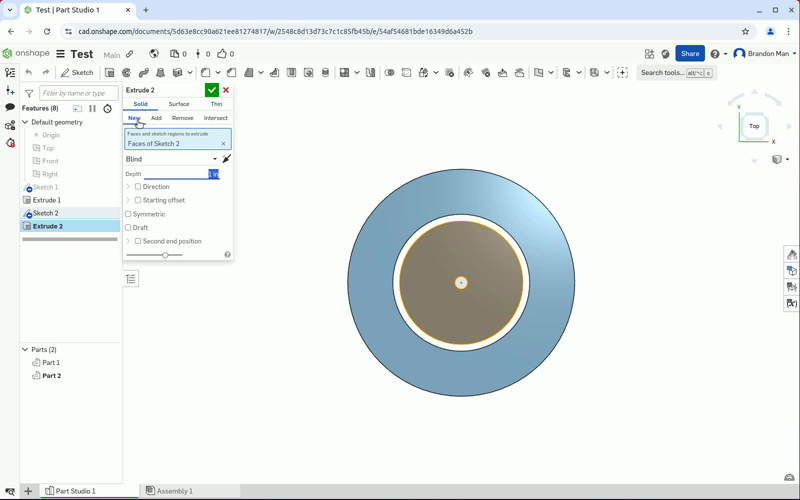
text(1.685)
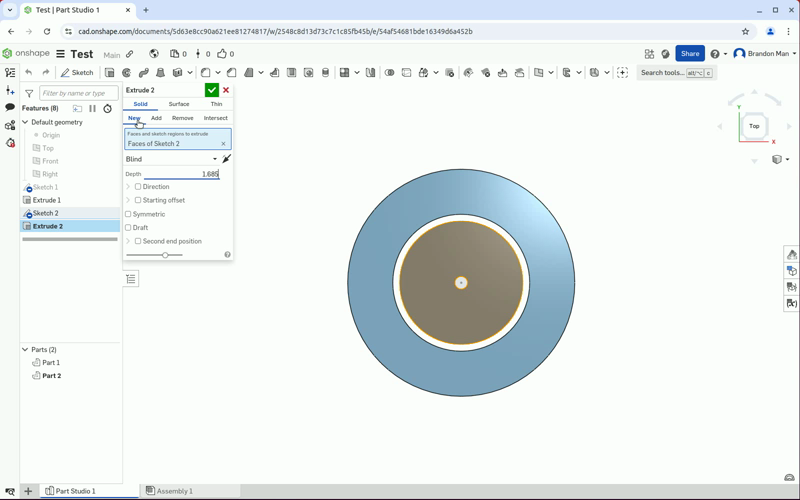
key(enter)
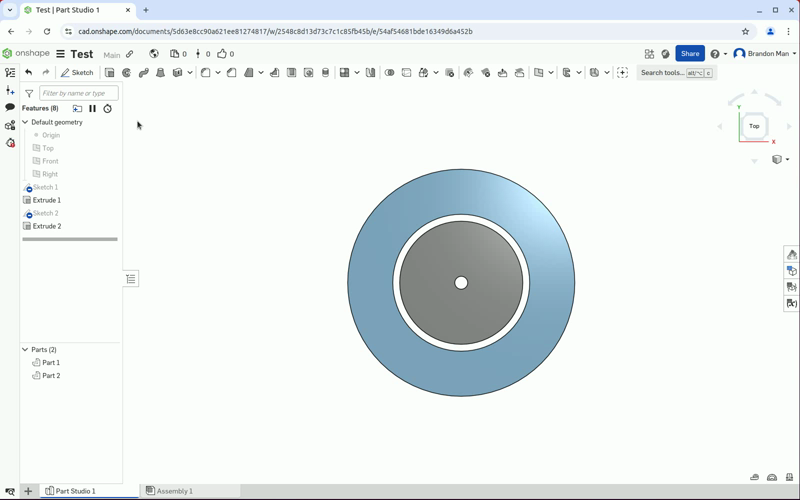
key(shift+h)
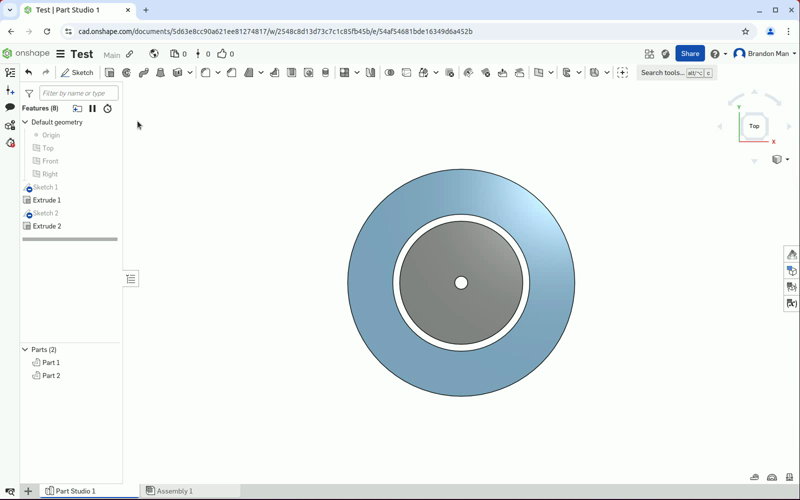
key(shift+h)
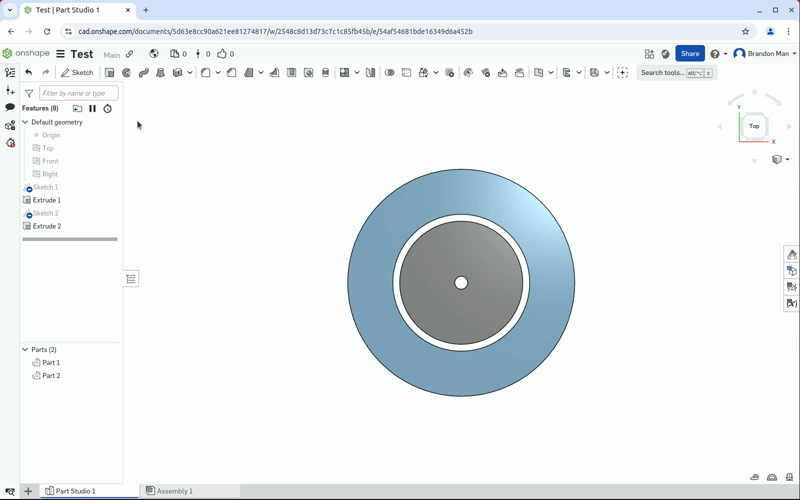
mouse_move(73, 189)
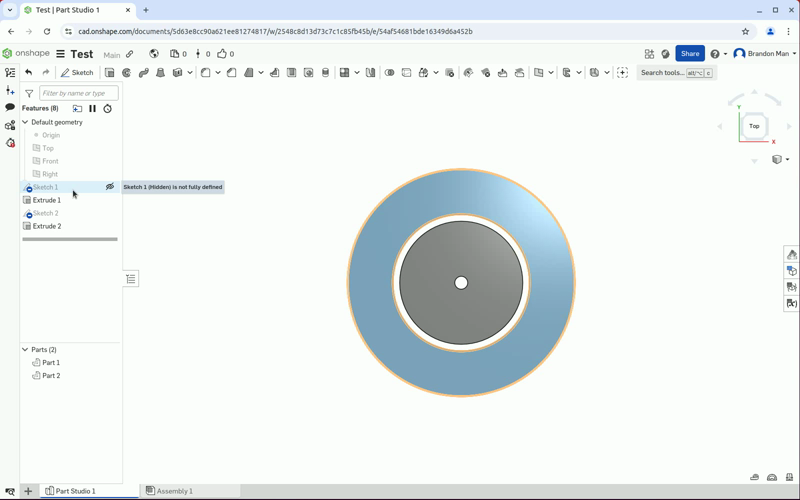
click(73, 189)
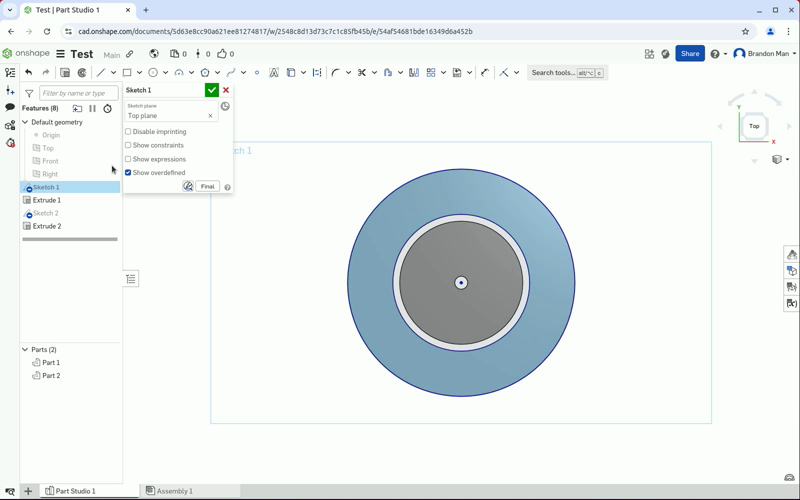
mouse_move(229, 92)
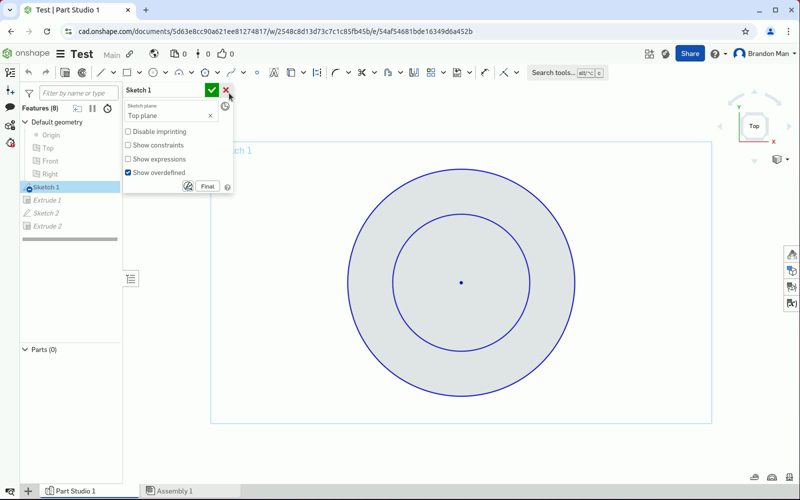
click(229, 92)
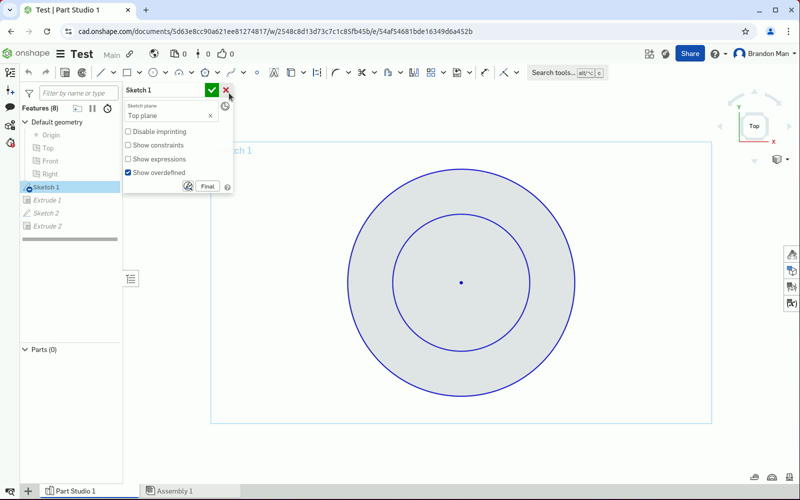
key(shift+s)
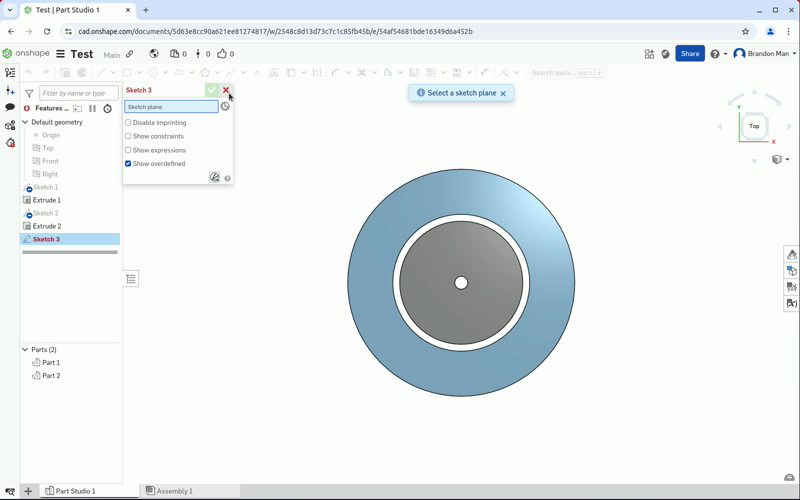
mouse_move(73, 150)
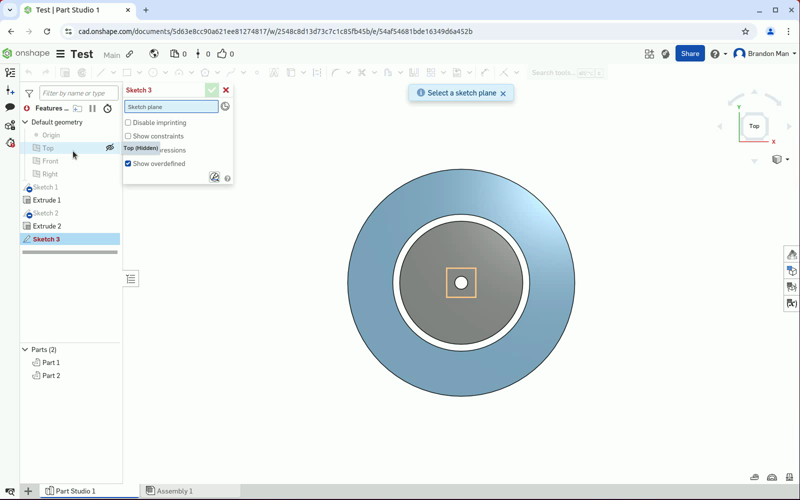
click(73, 150)
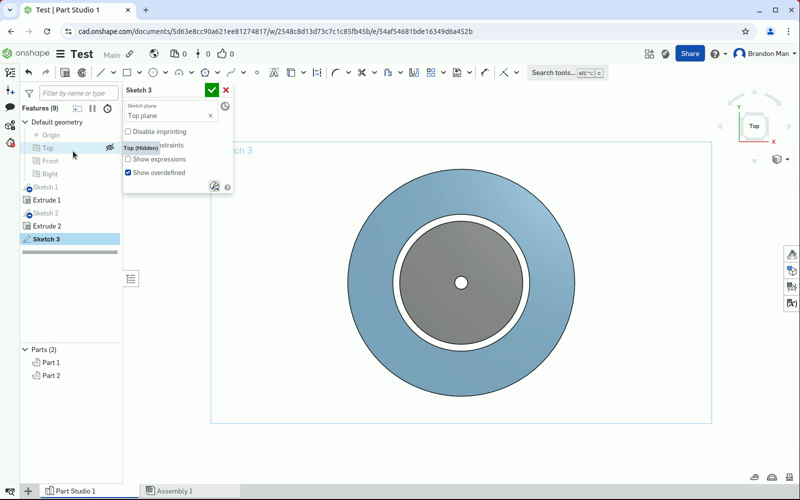
mouse_move(73, 352)
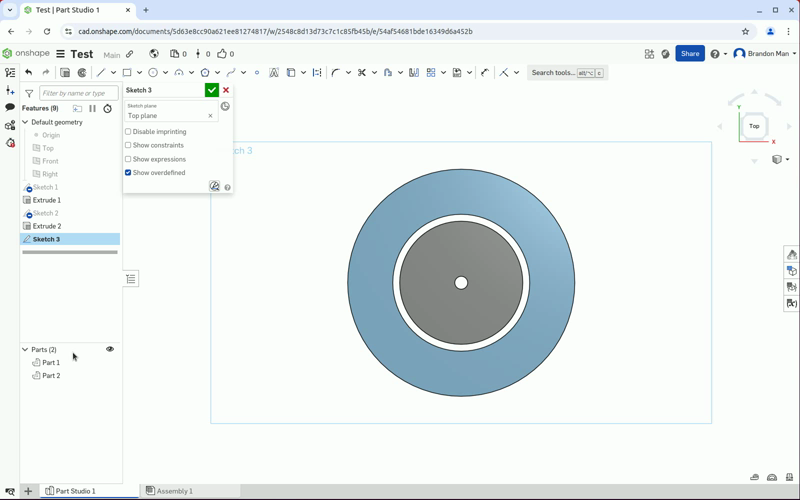
key(y)
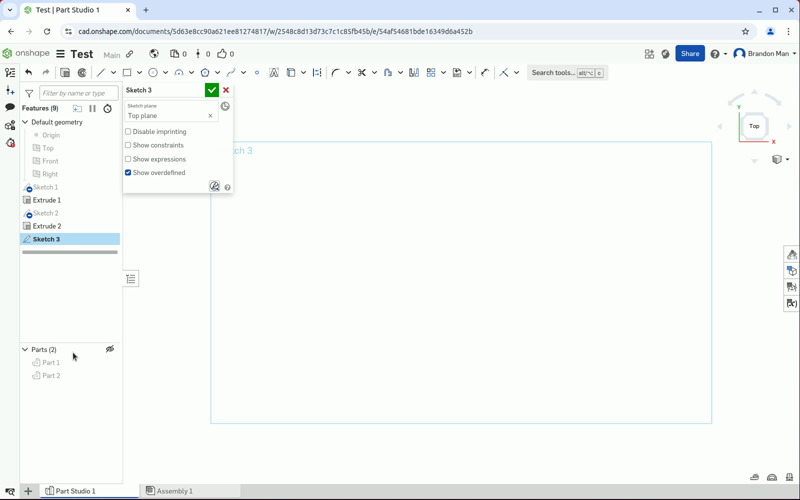
key(c)
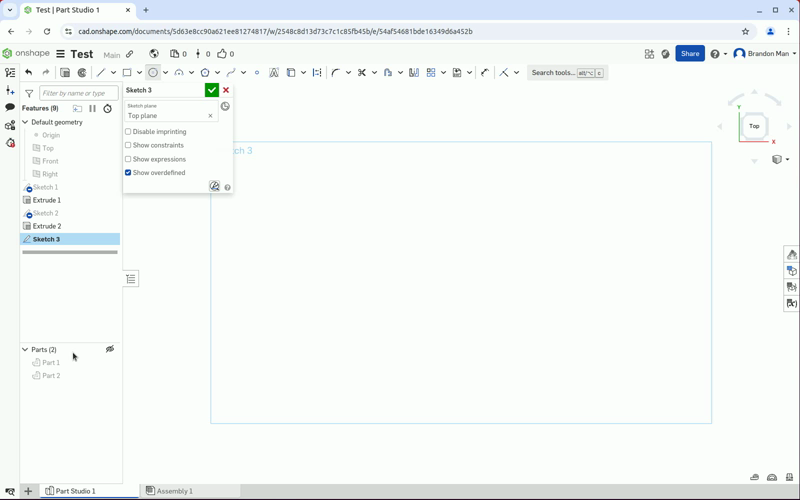
key_down(shift)
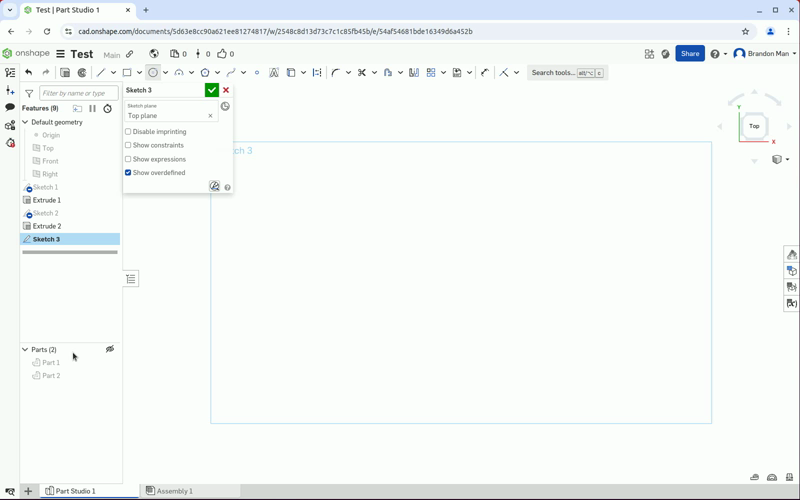
mouse_move(461, 282)
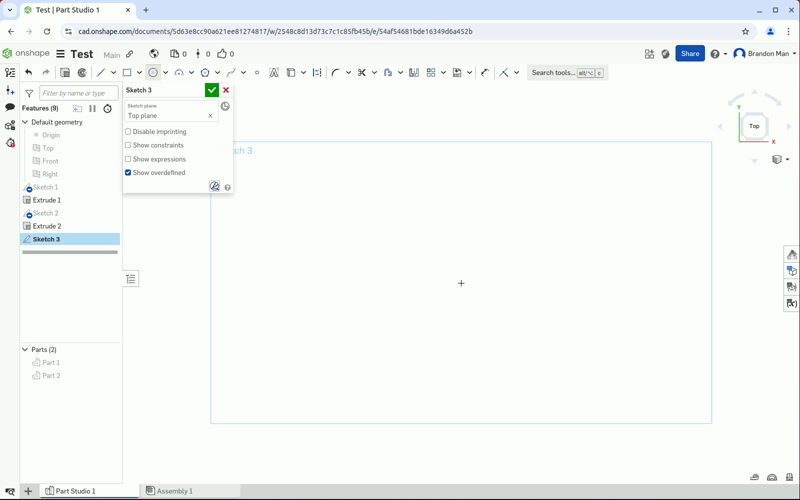
click(461, 282)
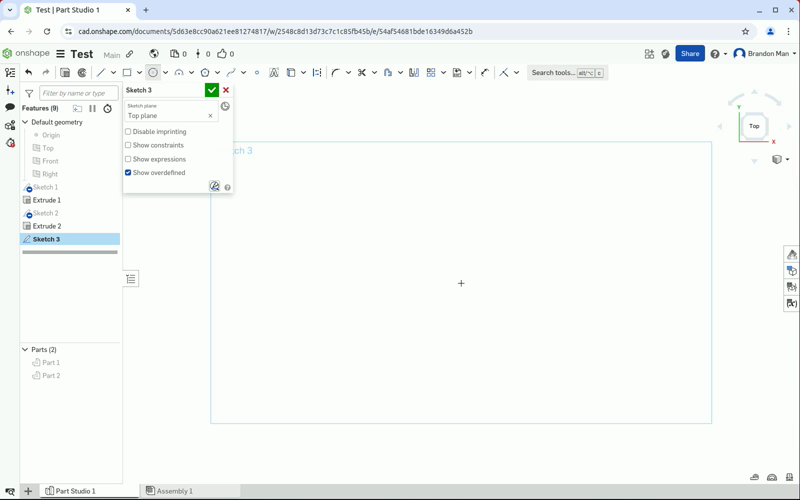
key_up(shift)
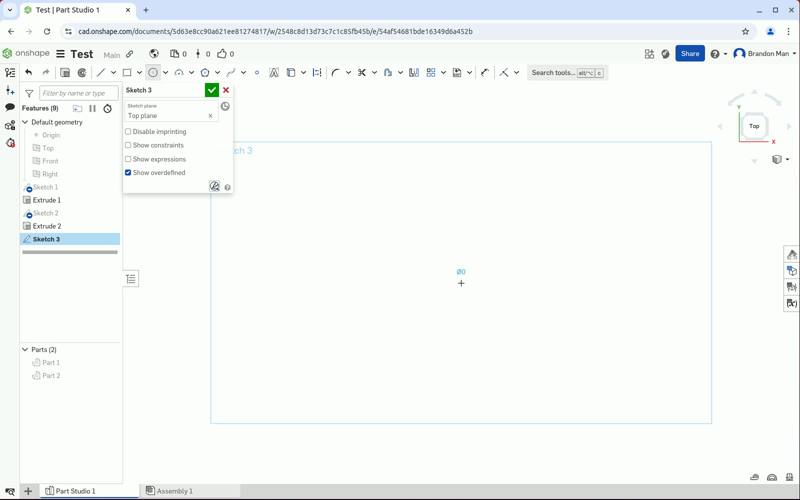
mouse_move(531, 282)
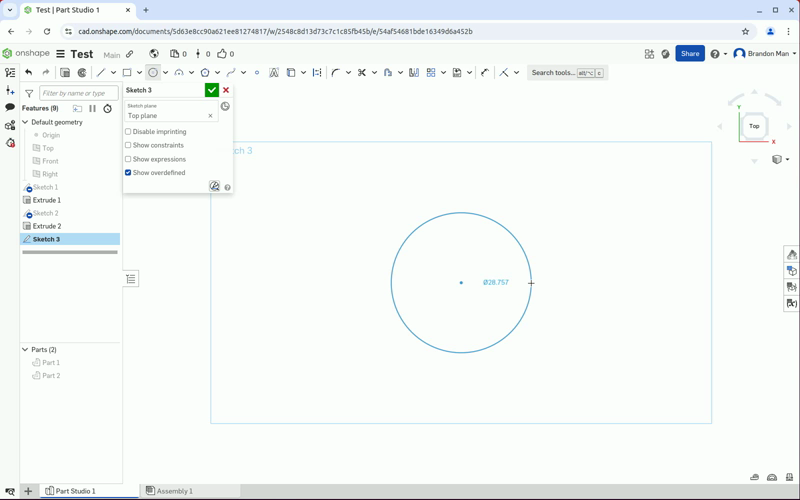
click(531, 282)
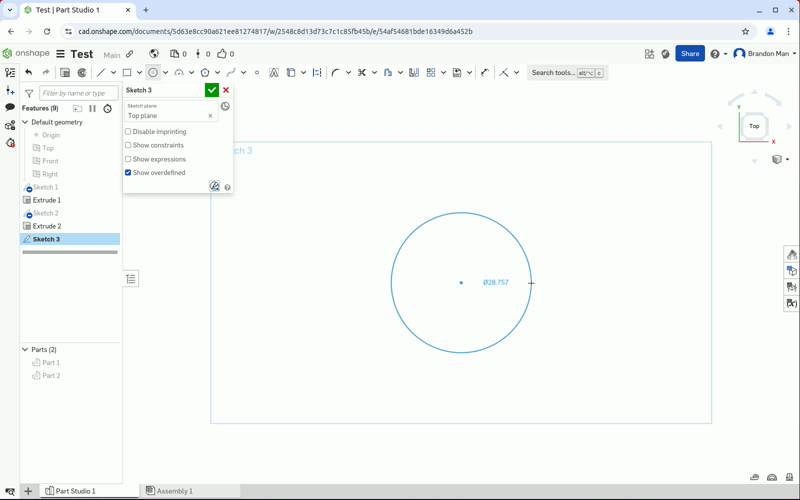
key(esc)
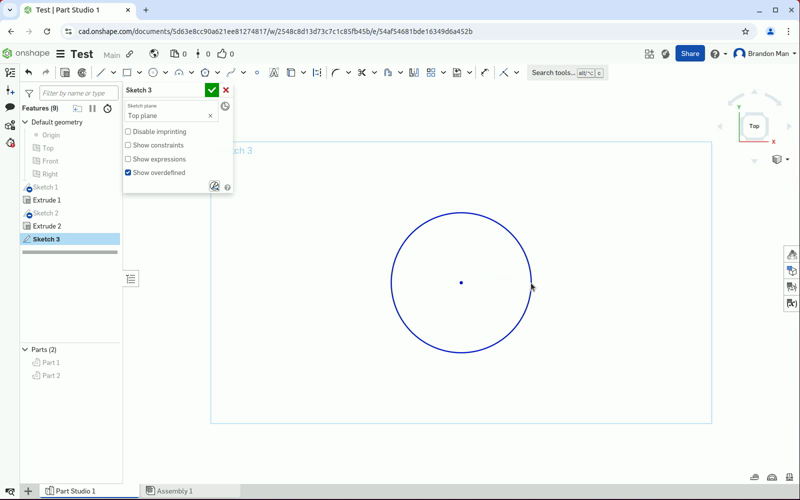
key(c)
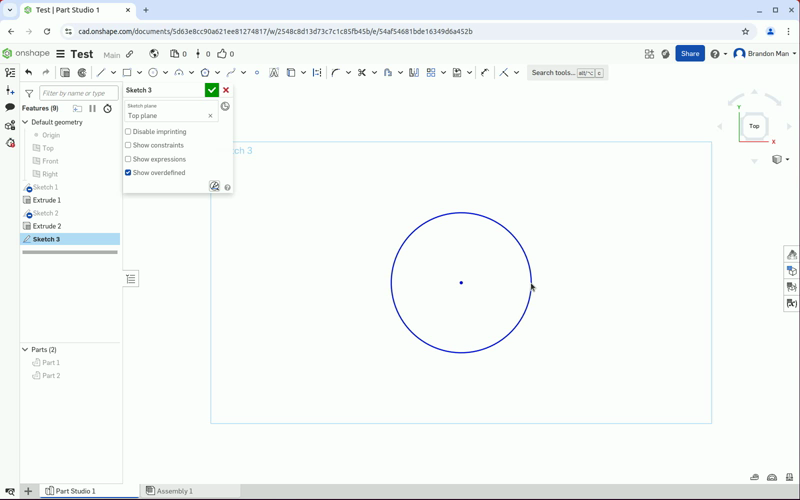
key_down(shift)
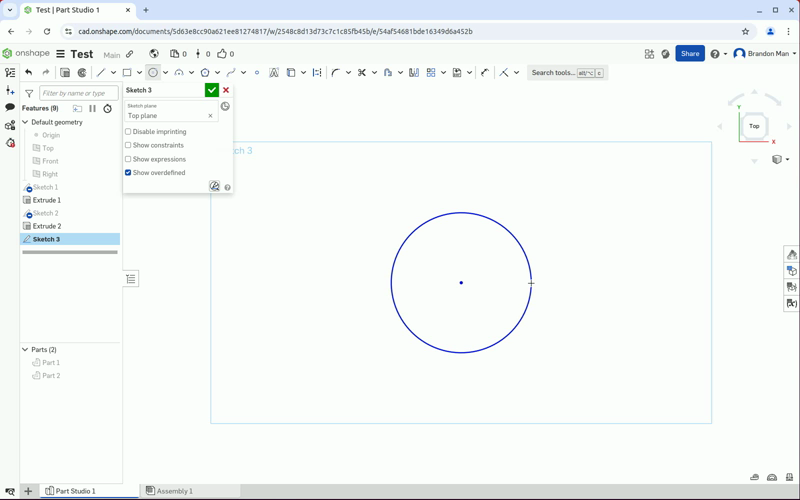
mouse_move(461, 282)
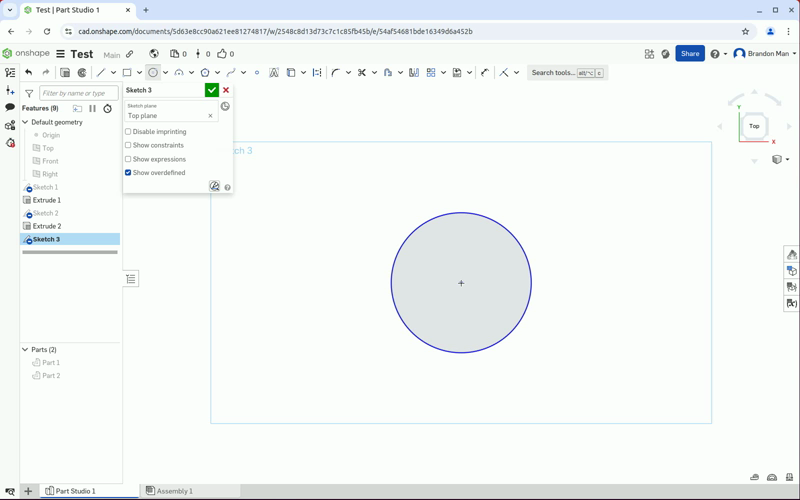
click(461, 282)
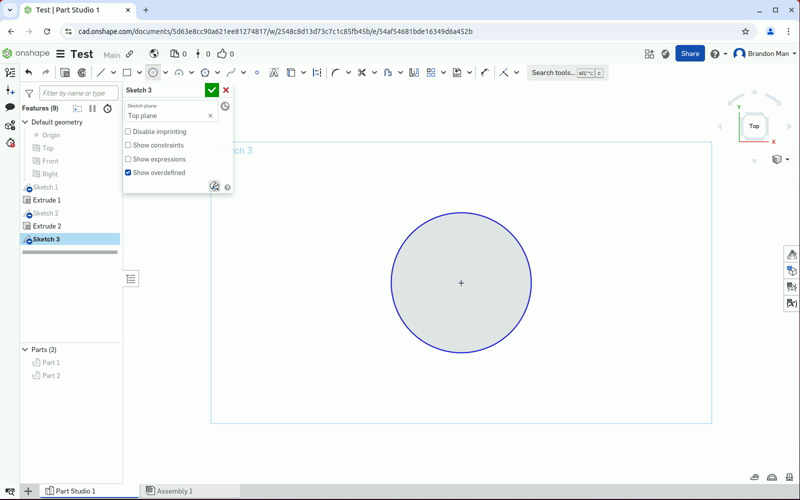
key_up(shift)
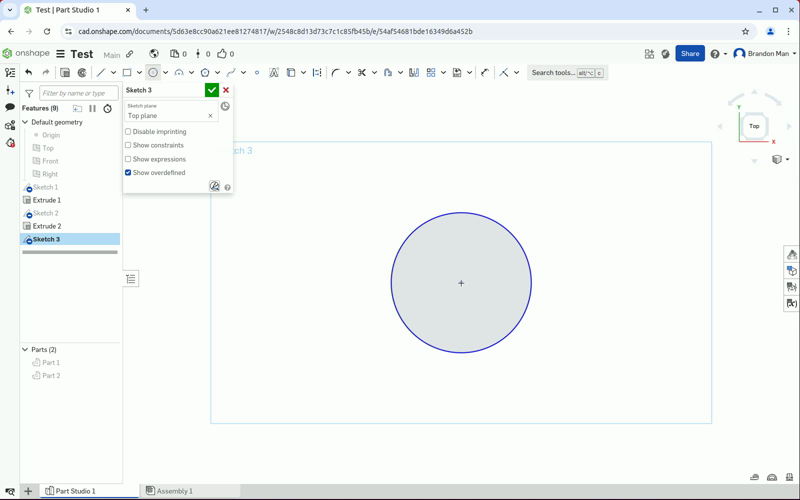
mouse_move(523, 282)
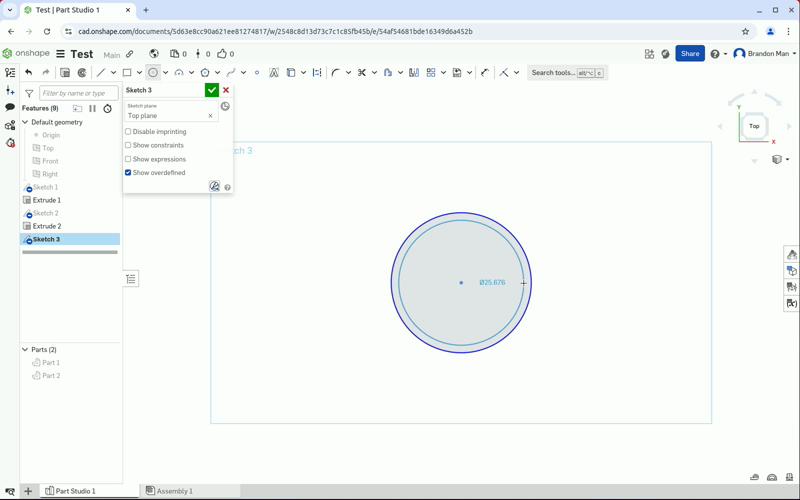
click(523, 282)
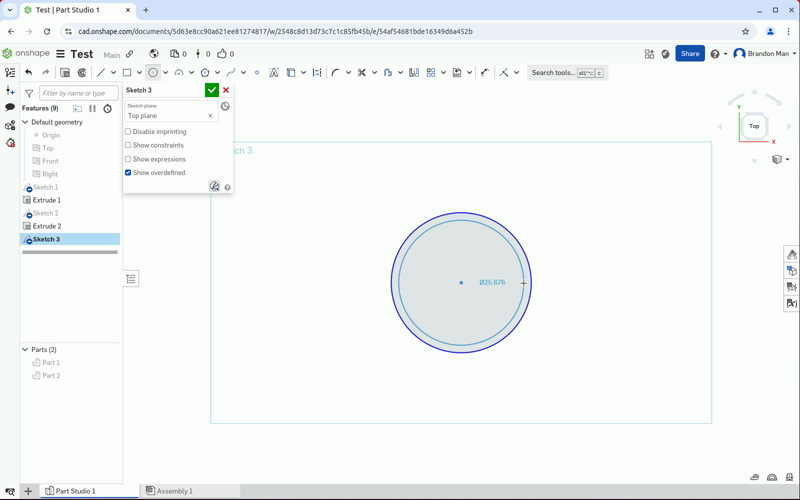
key(esc)
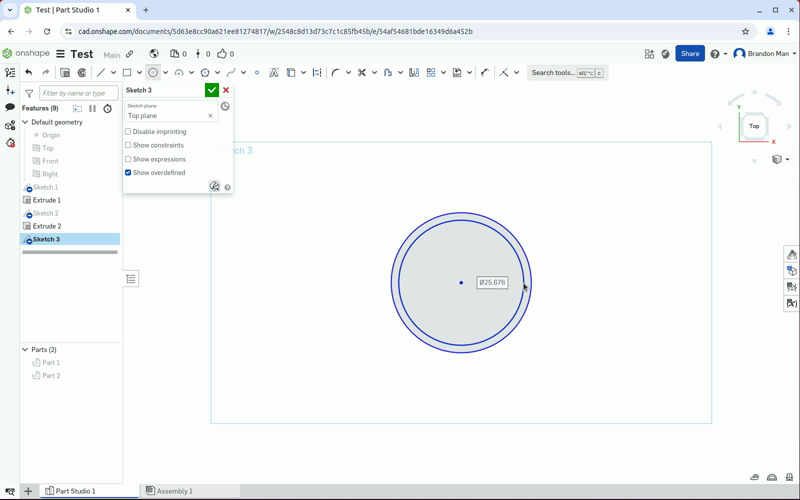
mouse_move(398, 300)
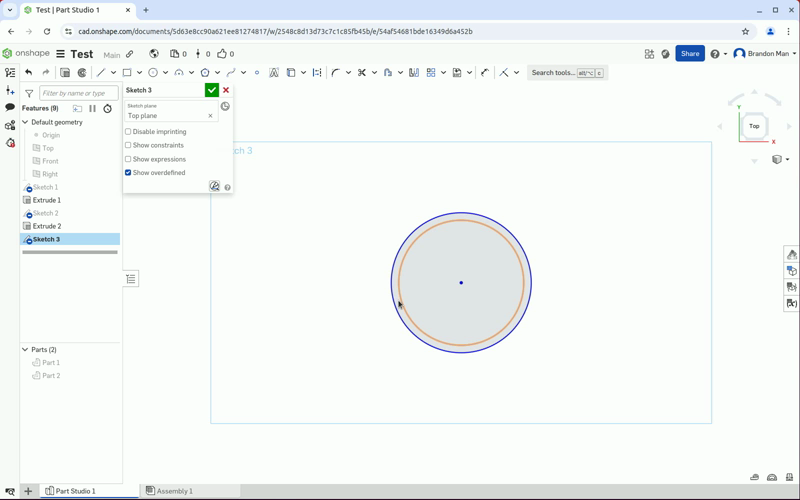
click(398, 300)
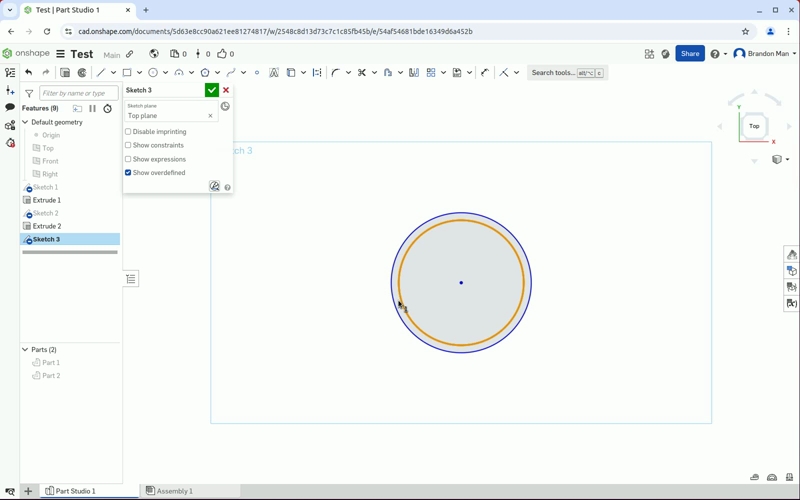
mouse_move(73, 352)
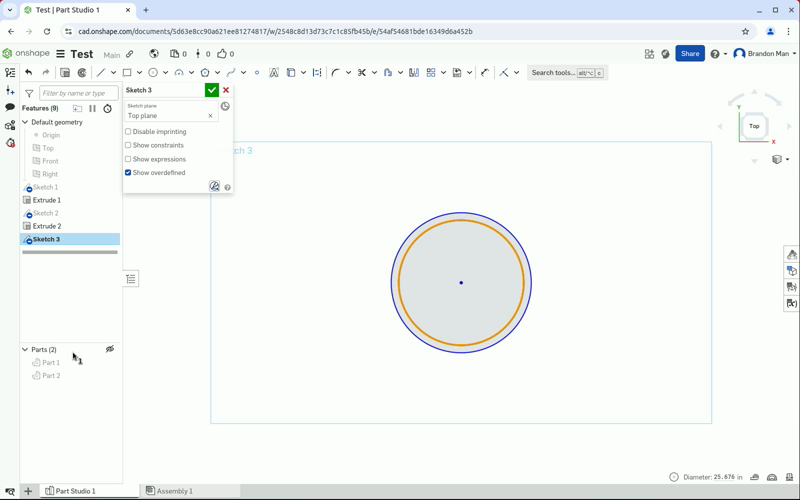
key(shift+y)
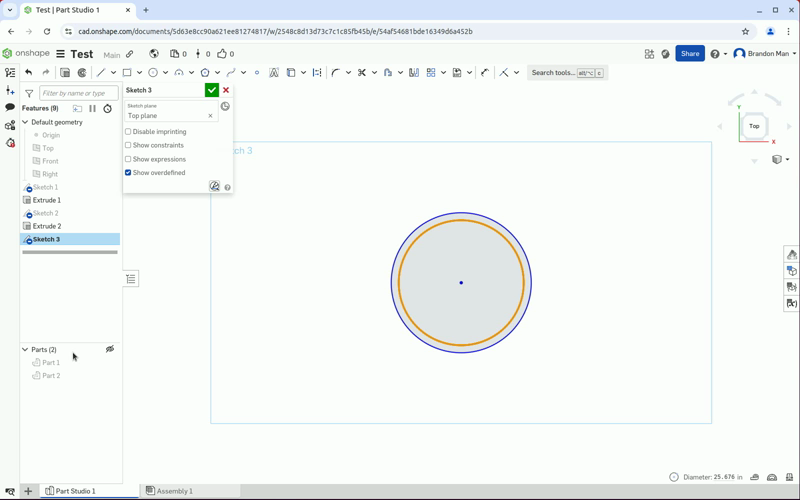
key(shift+e)
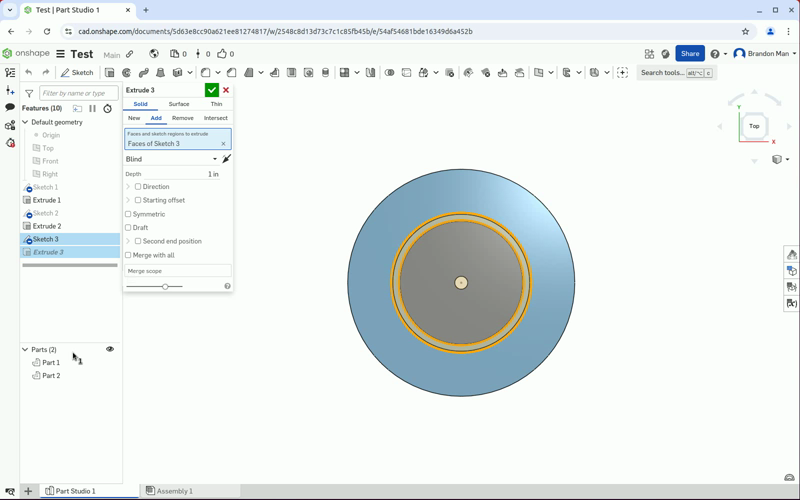
mouse_move(143, 106)
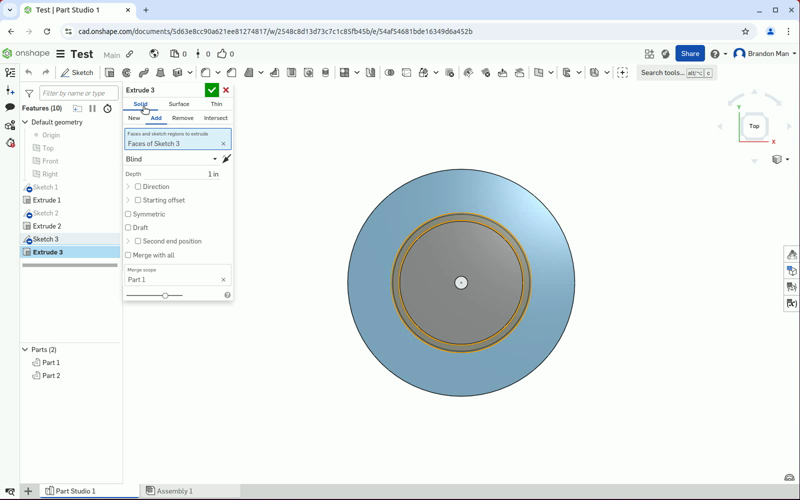
click(143, 106)
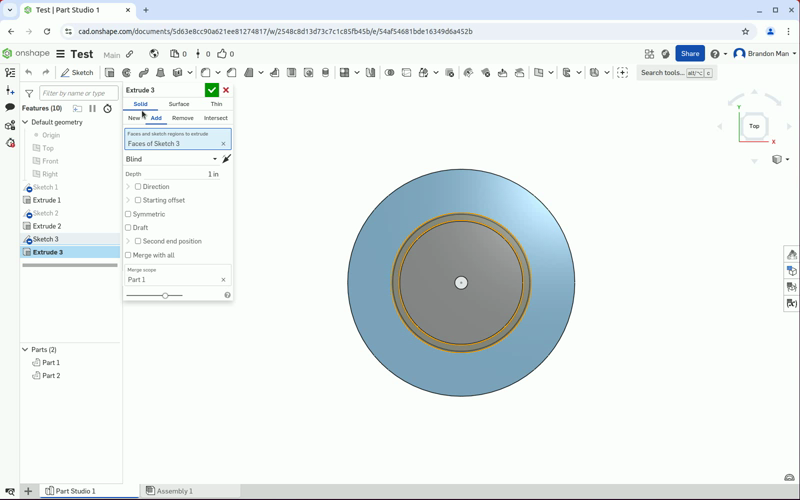
mouse_move(137, 120)
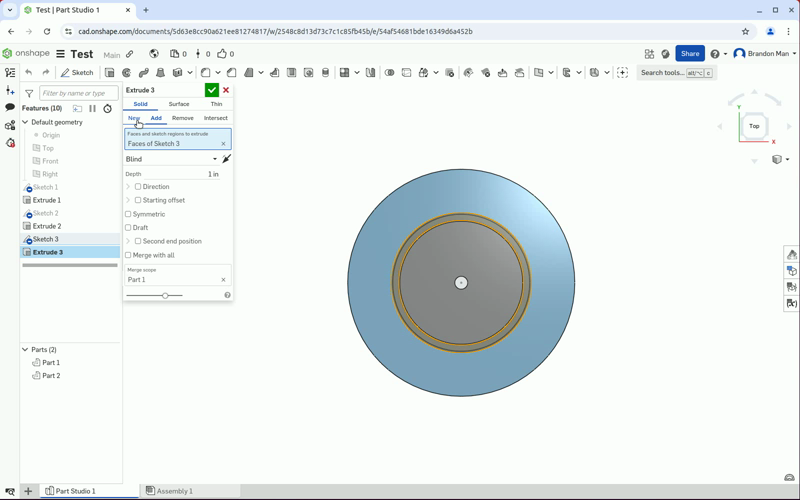
click(137, 120)
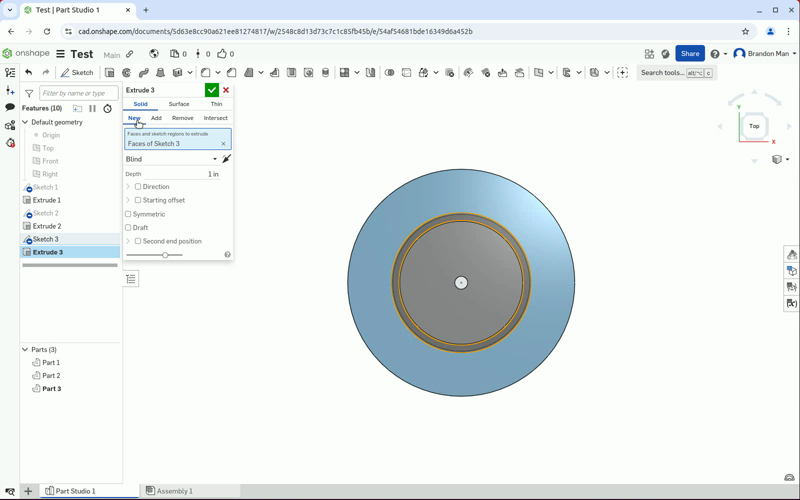
key(tab, 4)
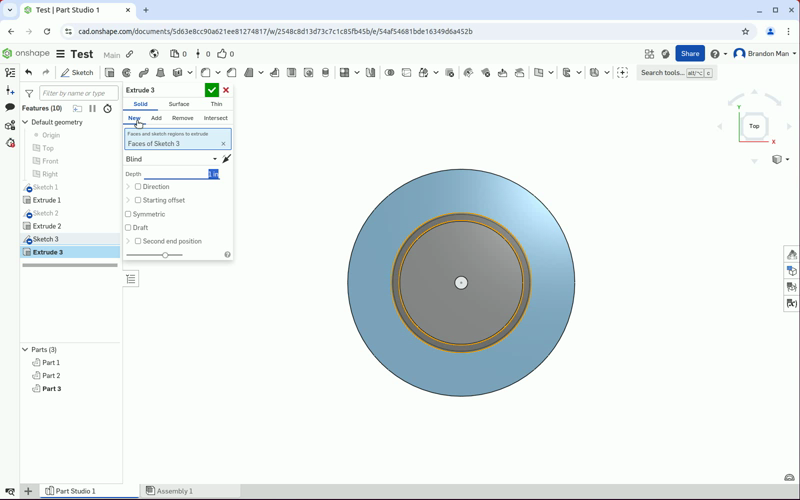
text(1.685)
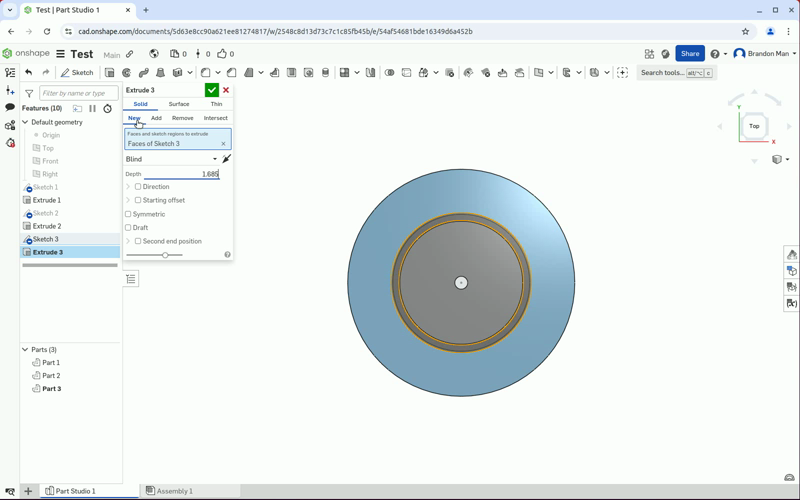
key(enter)
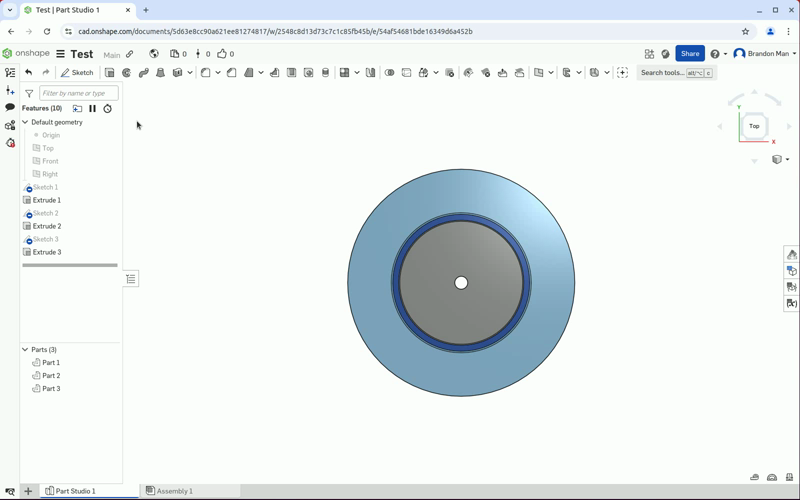
key(shift+h)
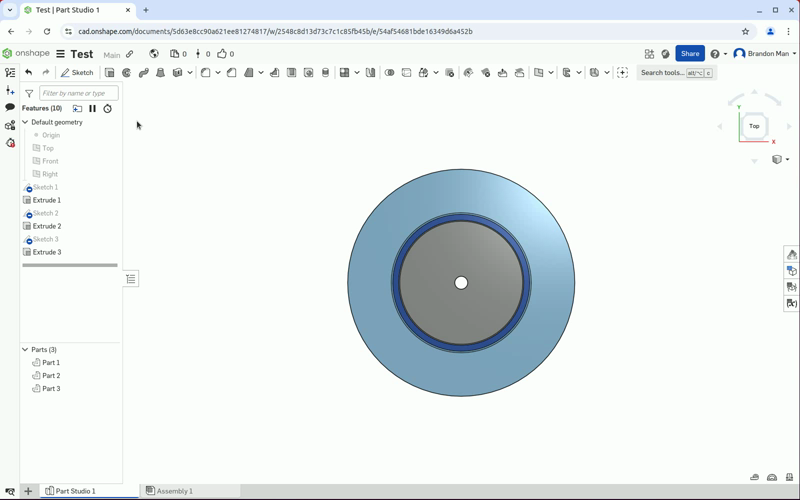
key(shift+h)
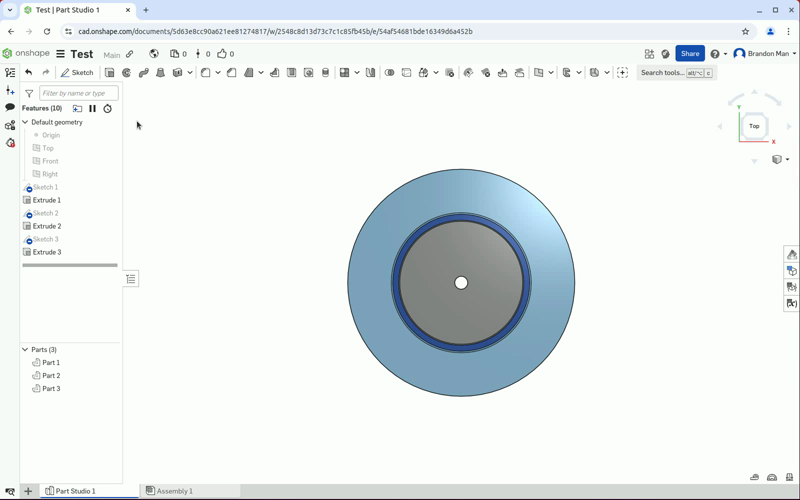
mouse_move(73, 189)
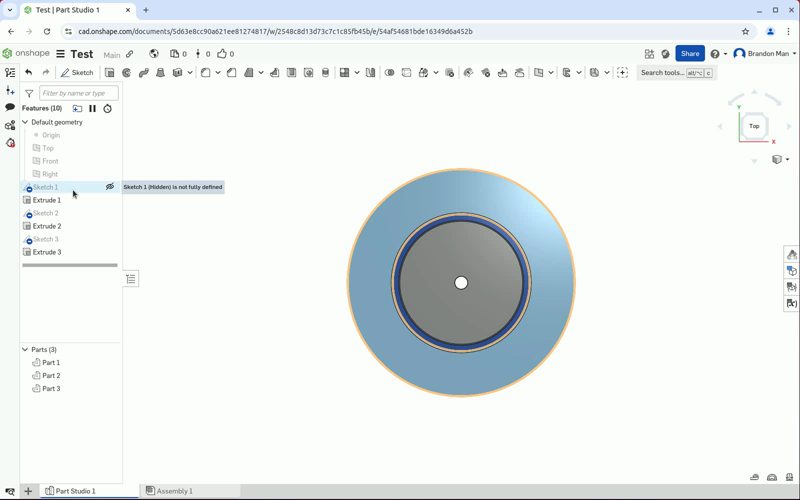
click(73, 189)
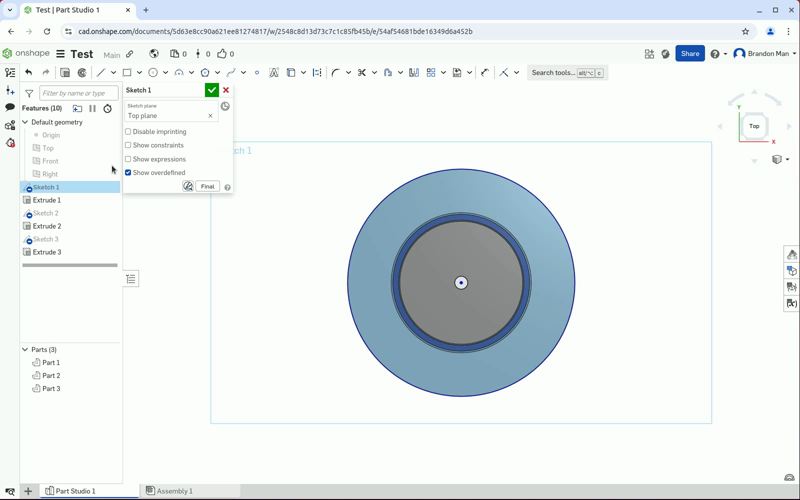
mouse_move(229, 92)
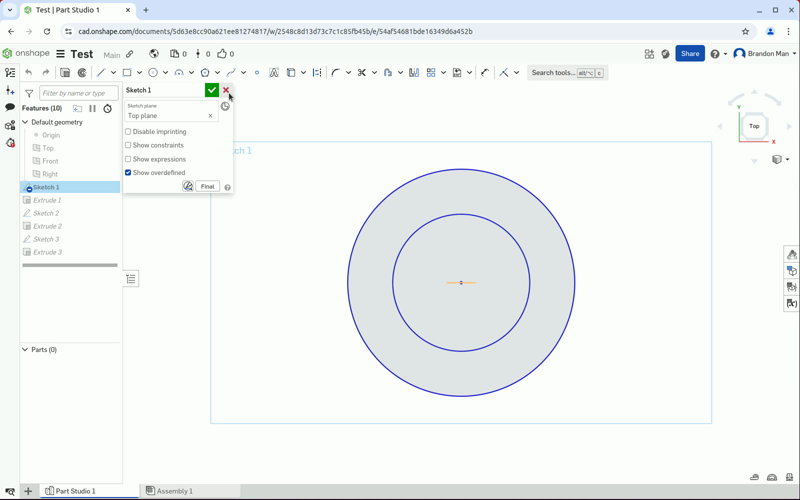
click(229, 92)
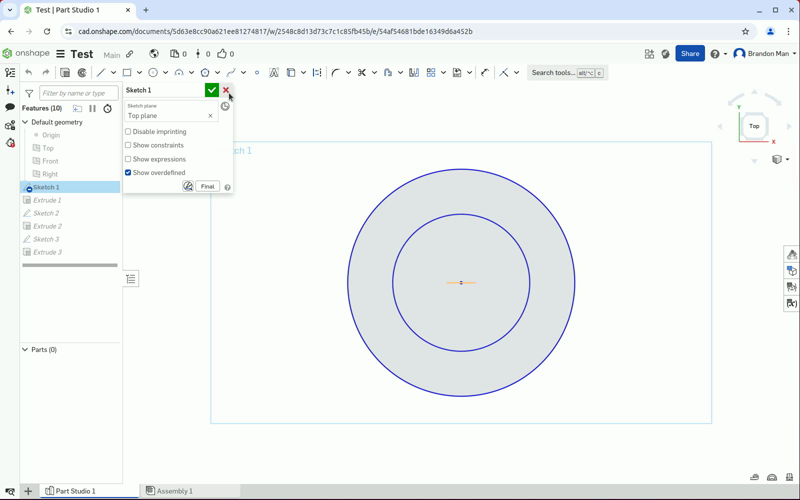
key(shift+s)
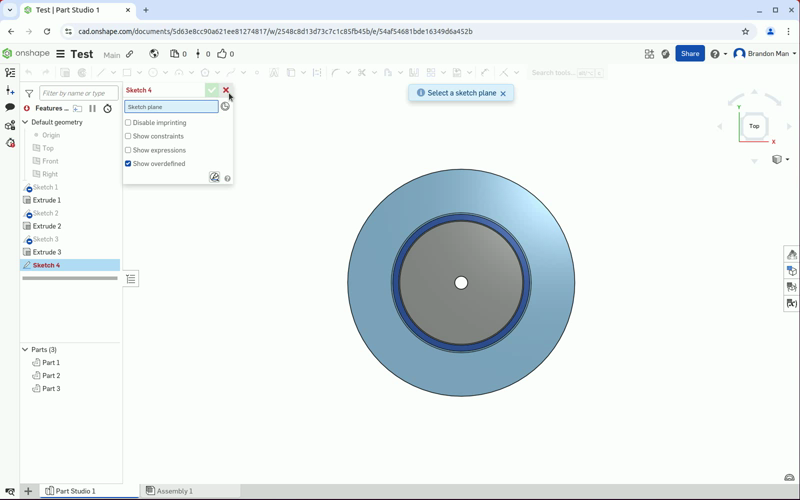
mouse_move(73, 150)
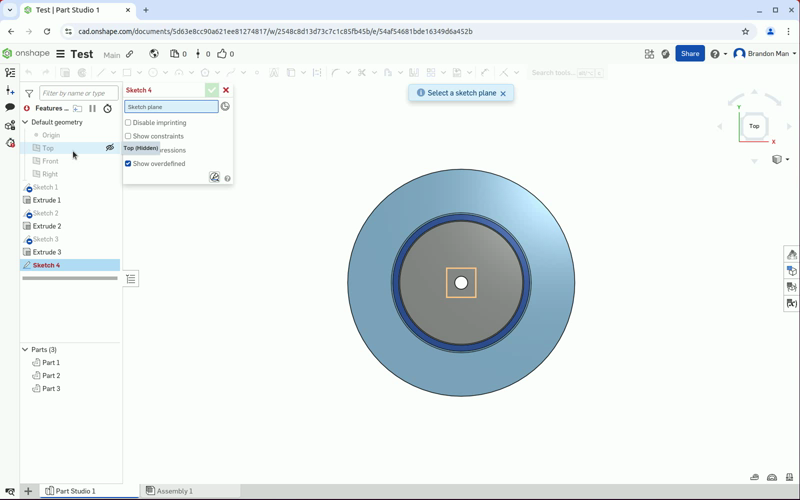
click(73, 150)
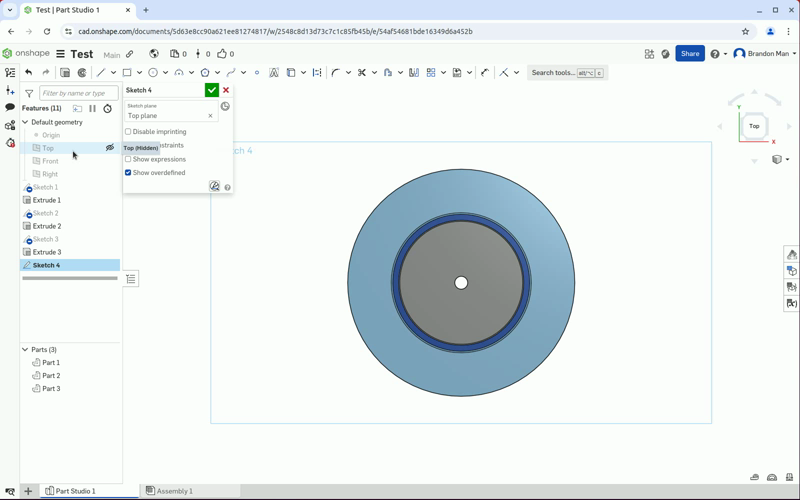
mouse_move(73, 352)
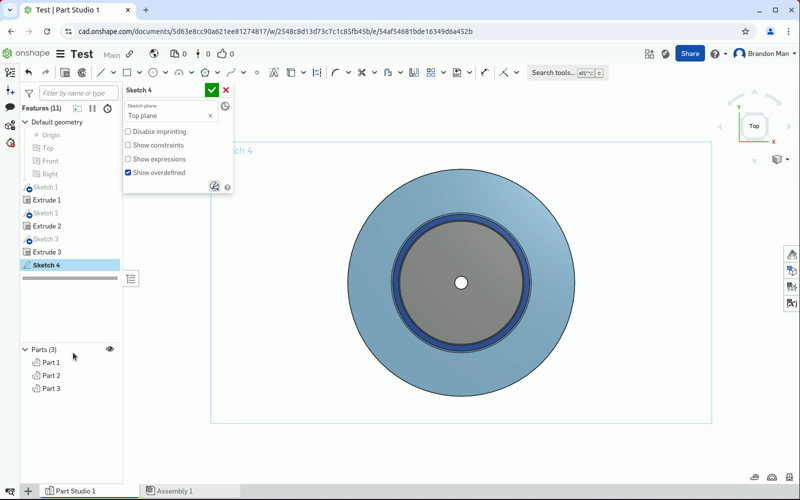
key(y)
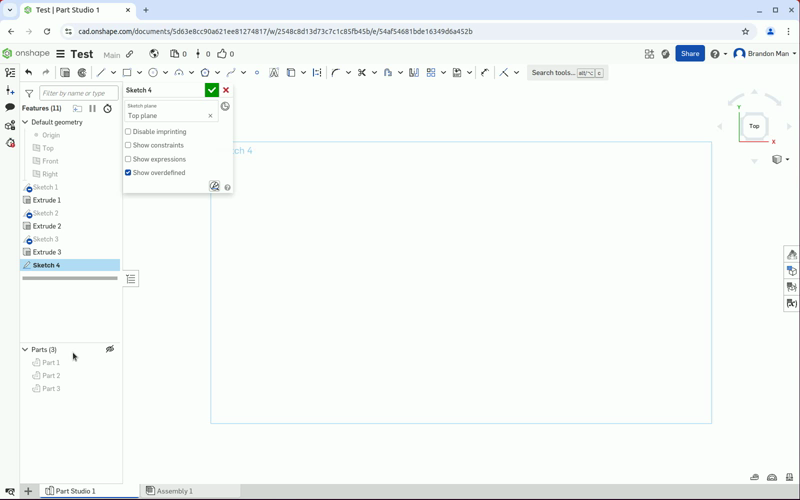
key(c)
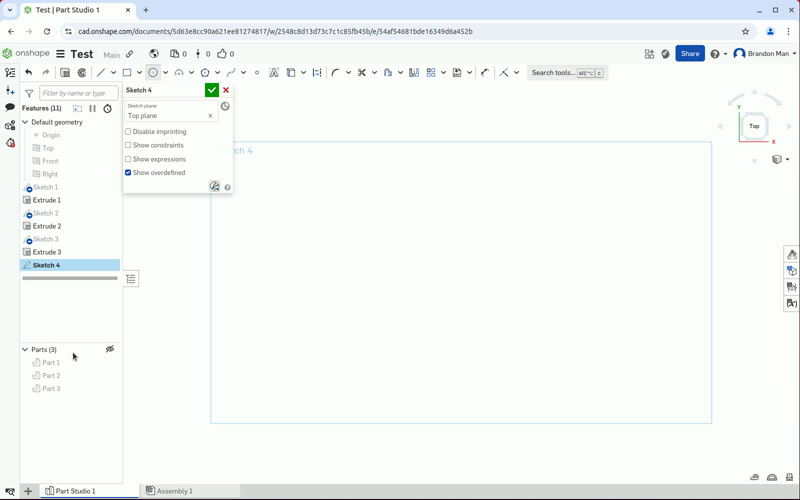
key_down(shift)
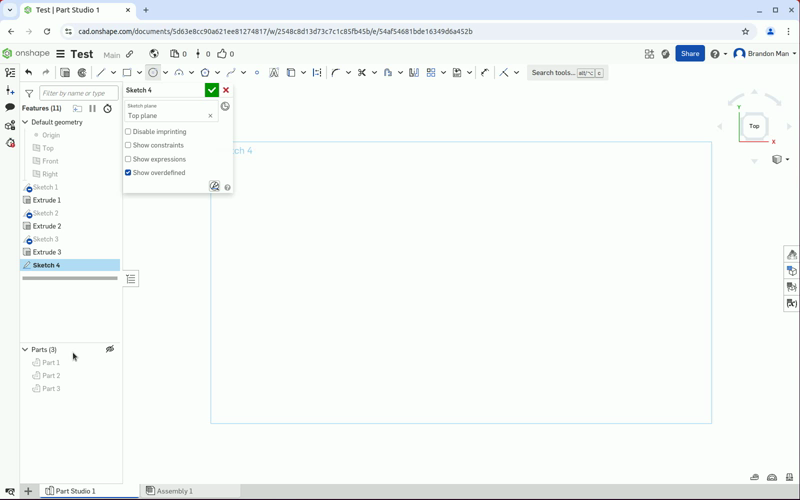
mouse_move(461, 282)
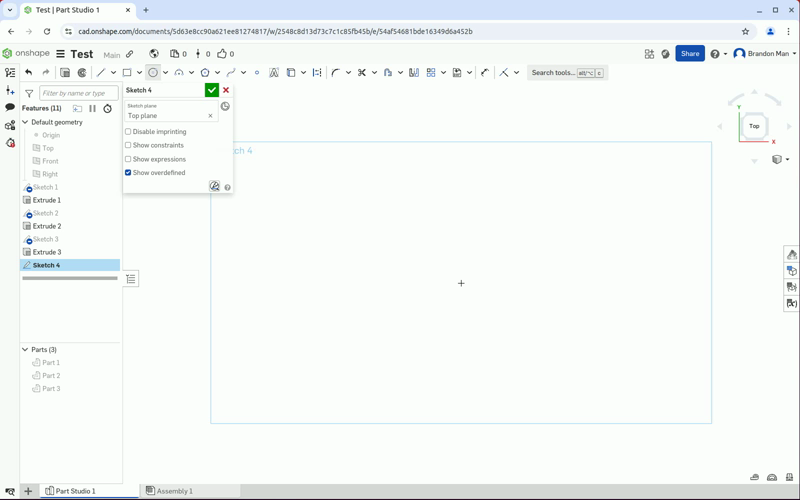
click(461, 282)
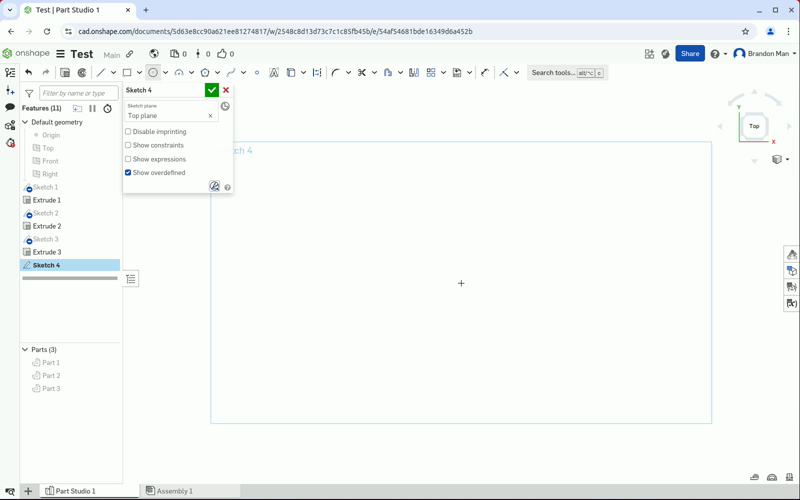
key_up(shift)
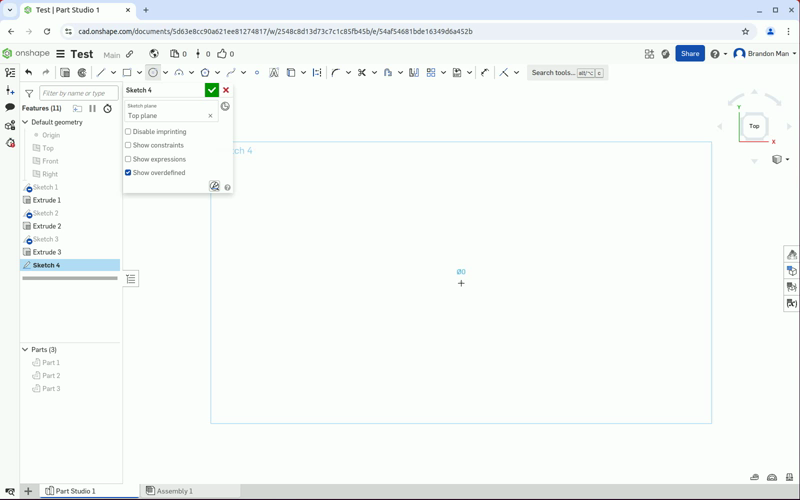
mouse_move(531, 282)
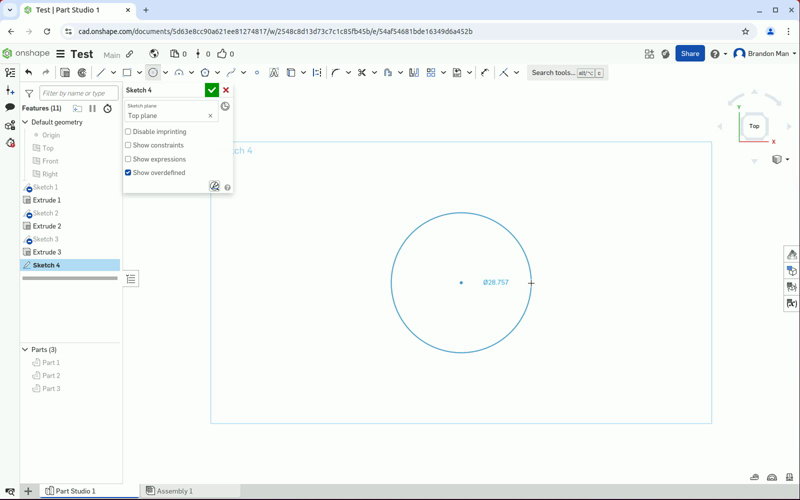
click(531, 282)
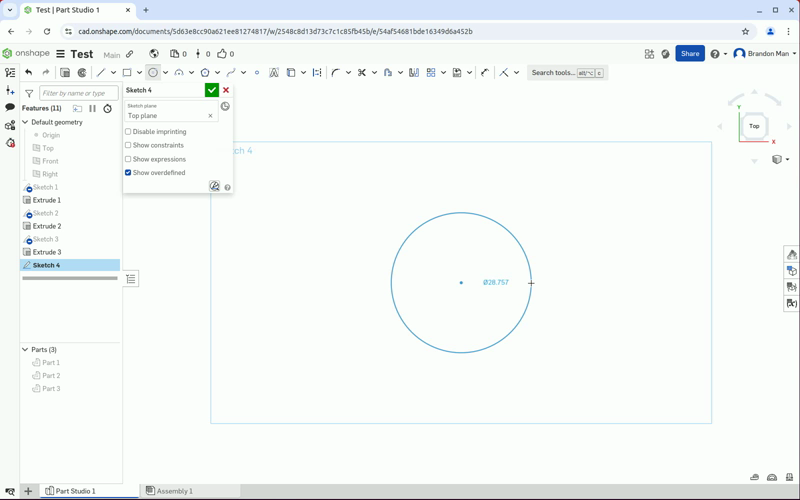
key(esc)
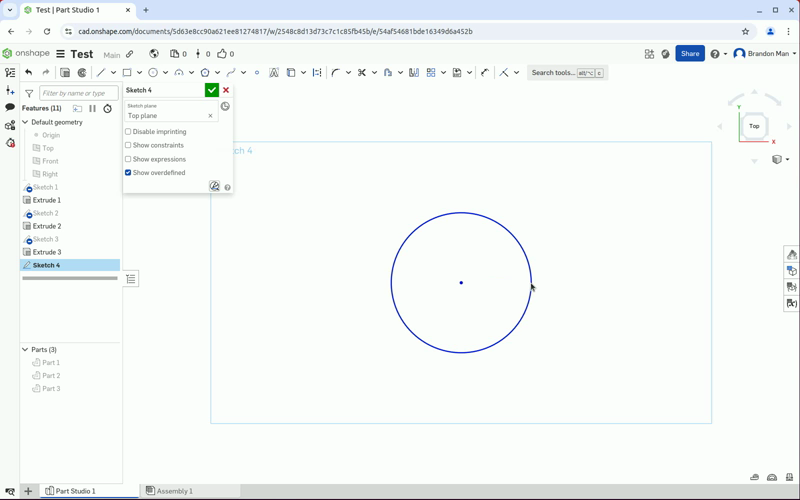
key(c)
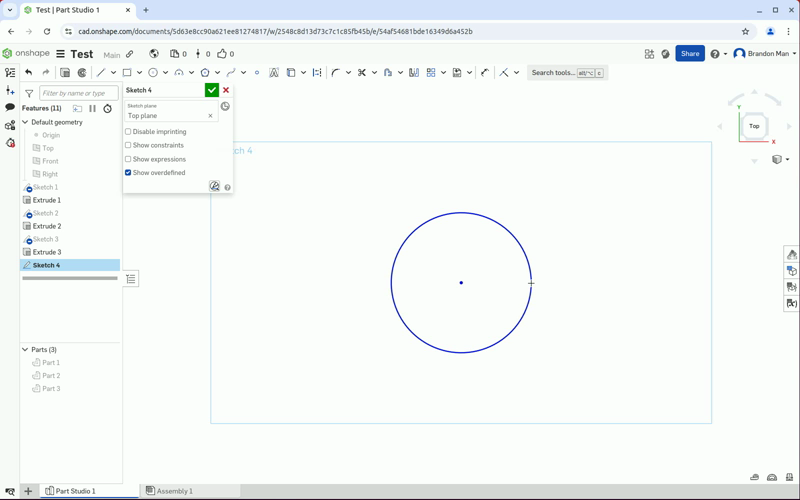
key_down(shift)
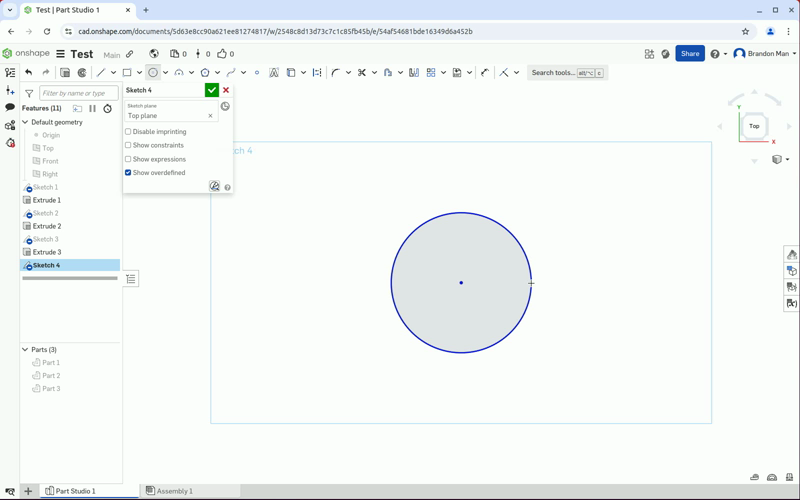
mouse_move(461, 282)
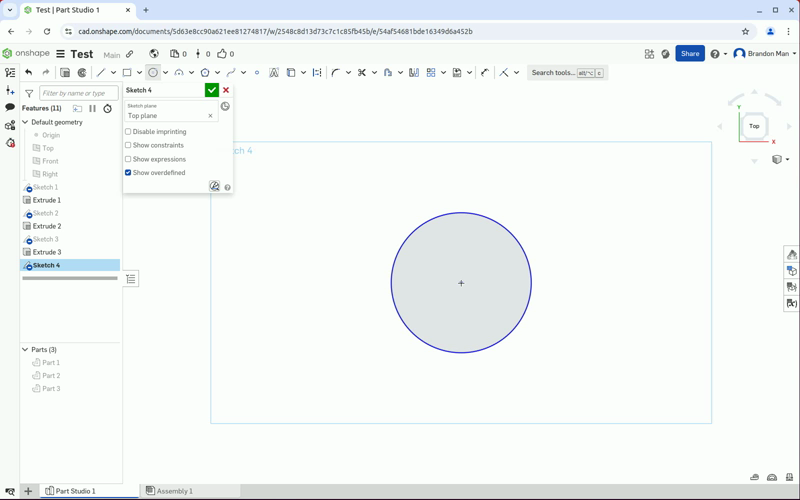
click(461, 282)
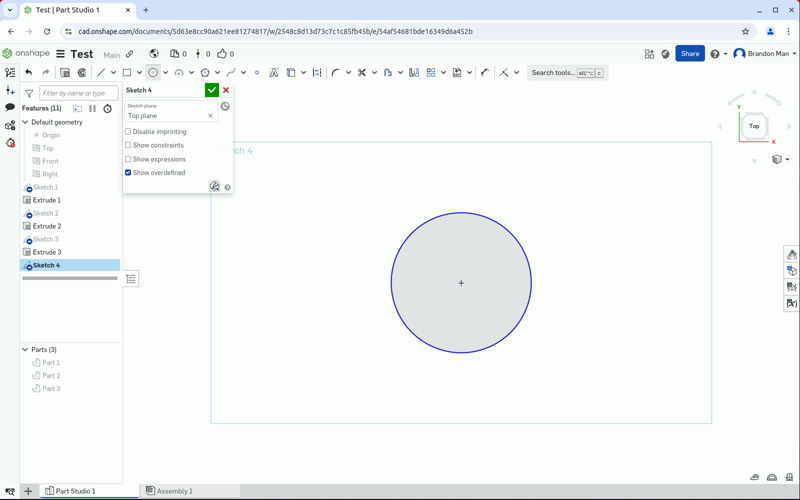
key_up(shift)
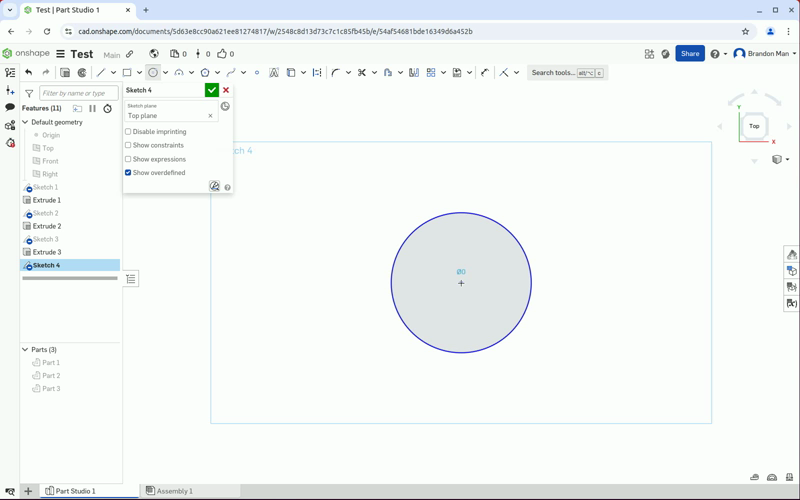
mouse_move(523, 282)
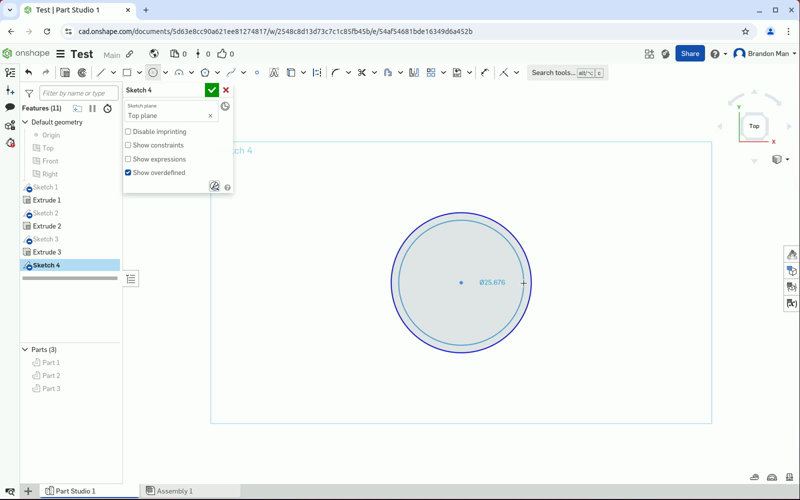
click(523, 282)
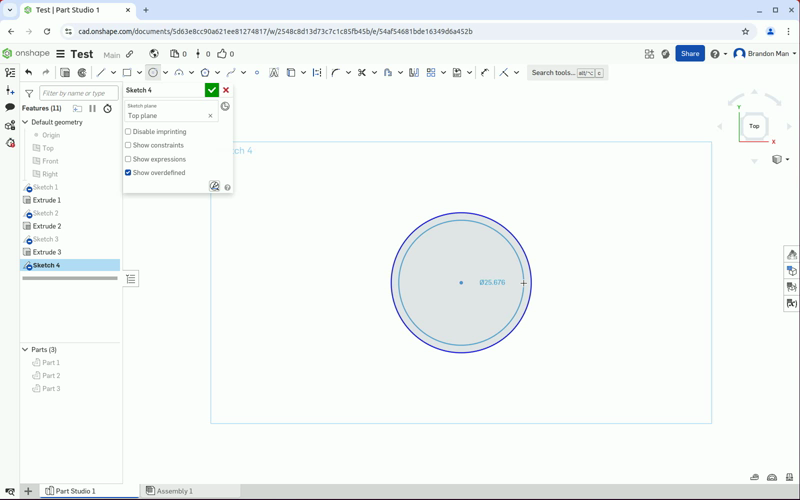
key(esc)
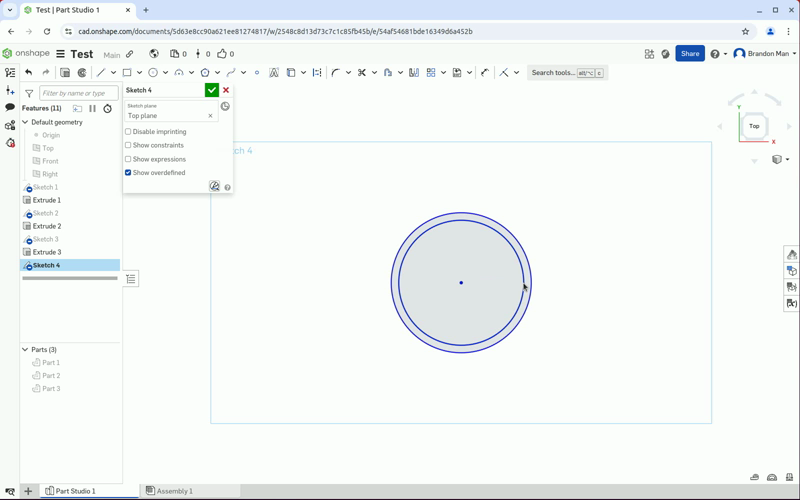
mouse_move(424, 228)
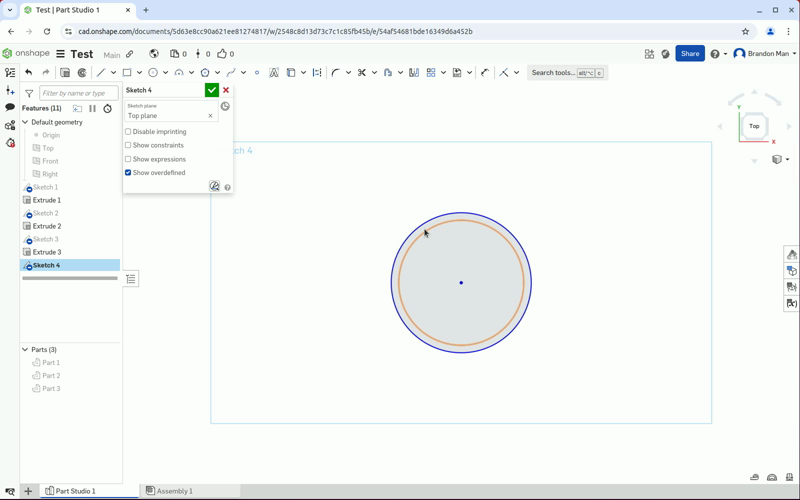
click(424, 228)
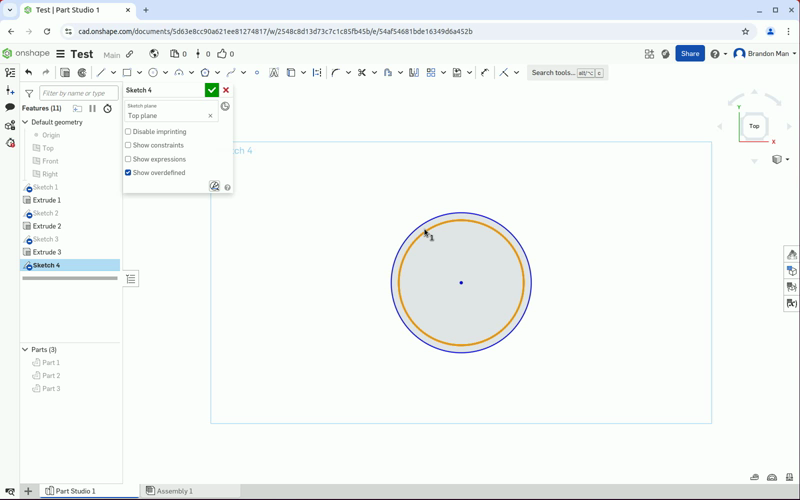
mouse_move(73, 352)
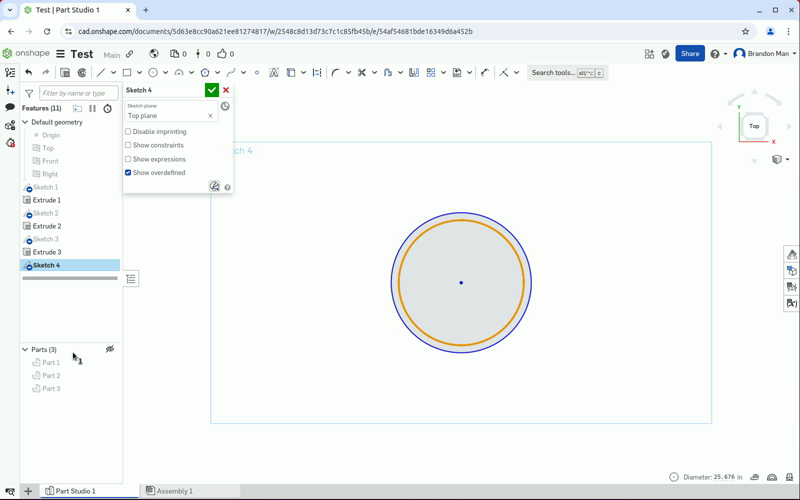
key(shift+y)
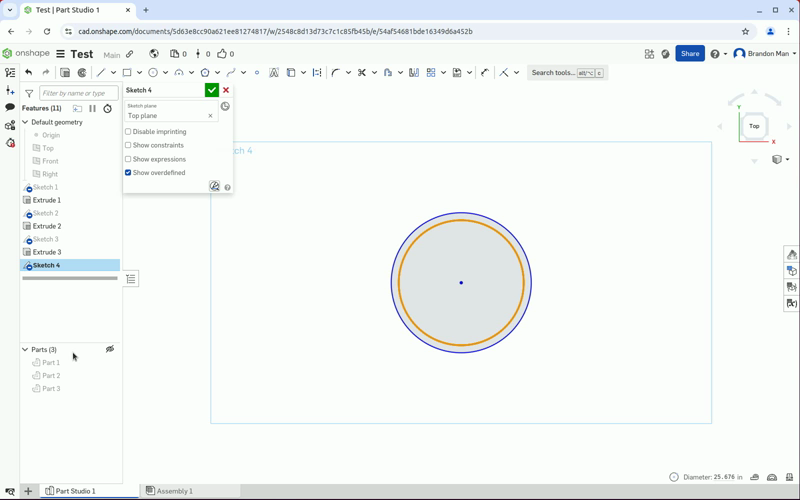
key(shift+e)
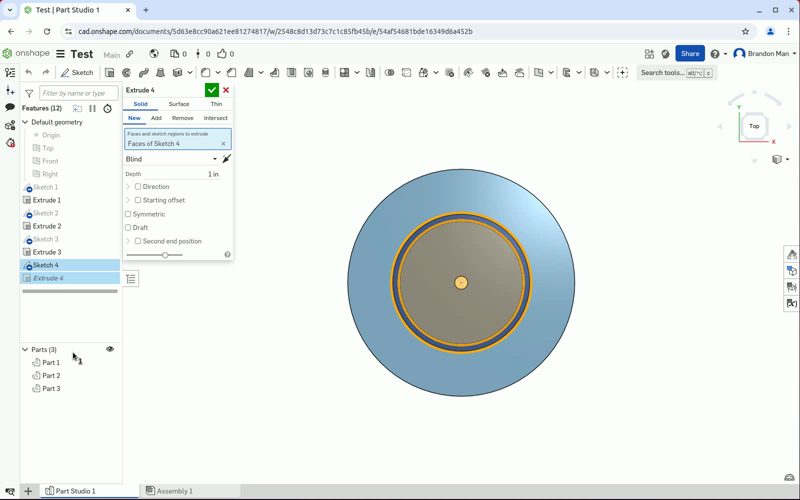
mouse_move(143, 106)
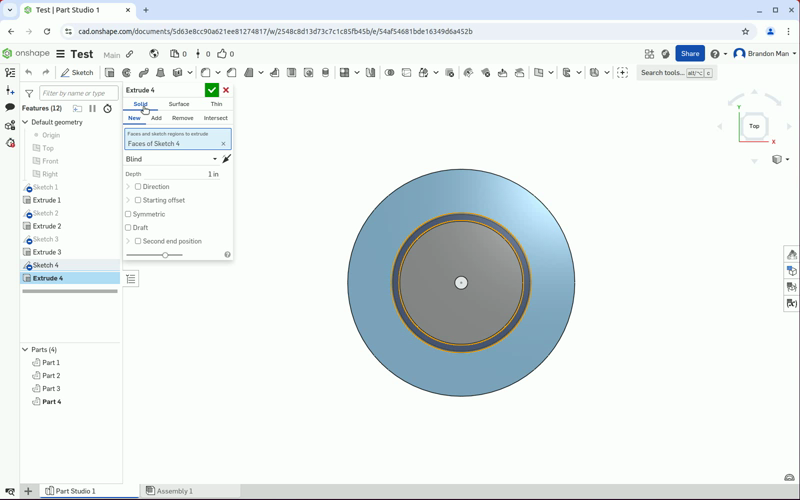
click(143, 106)
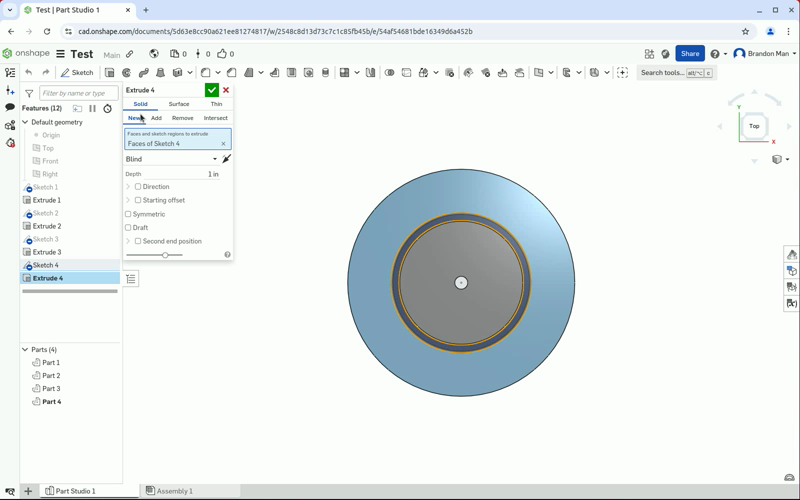
mouse_move(137, 120)
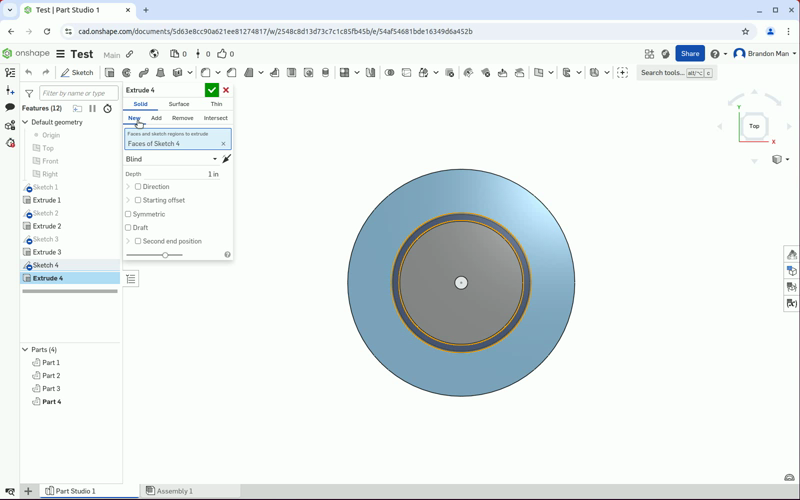
click(137, 120)
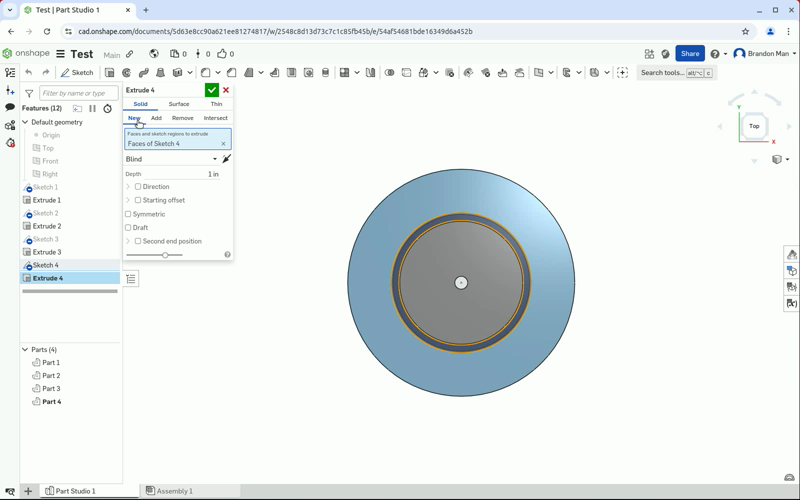
key(tab, 4)
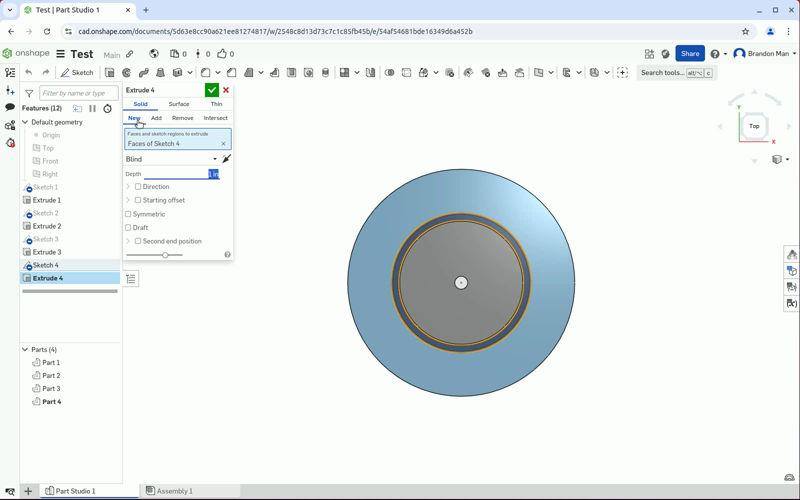
text(17.331)
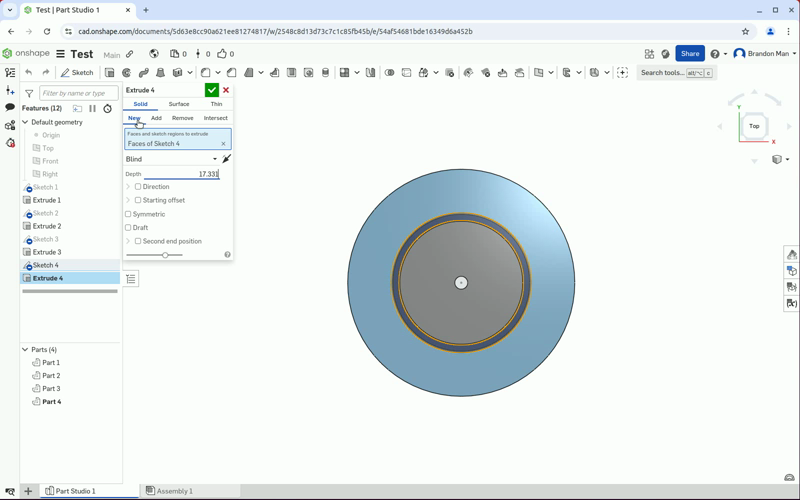
key(enter)
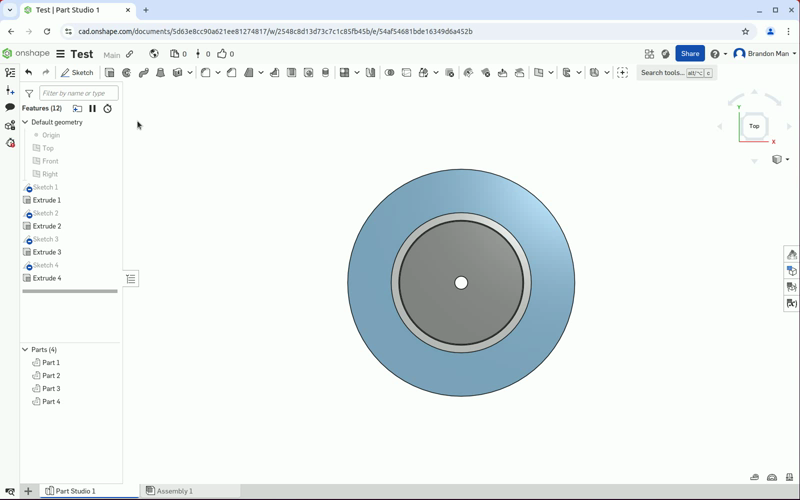
key(shift+h)
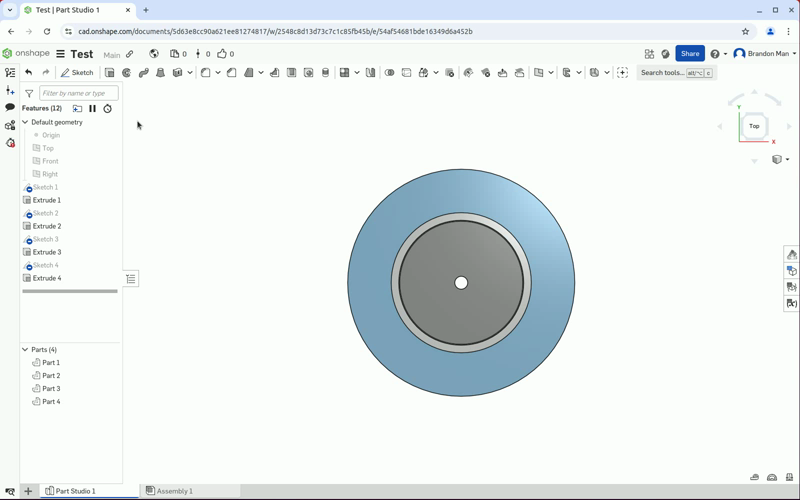
key(shift+h)
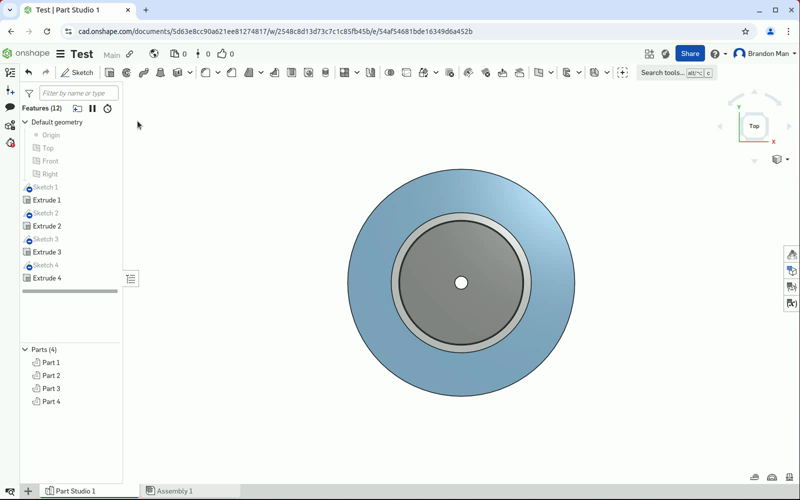
mouse_move(73, 189)
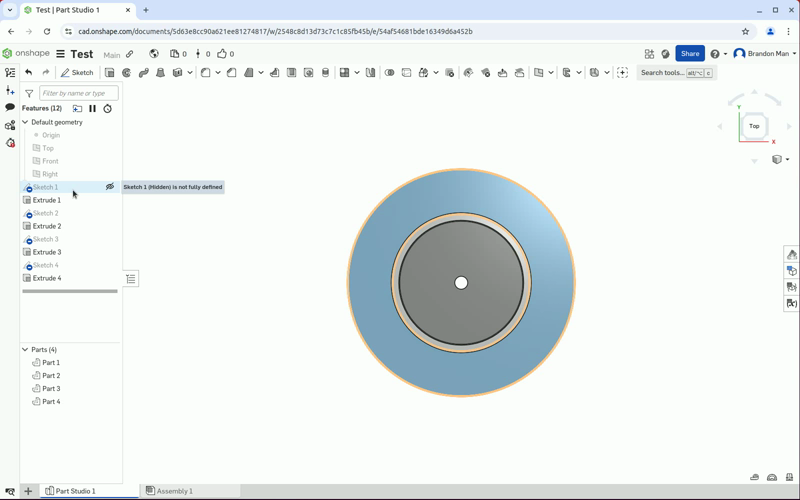
click(73, 189)
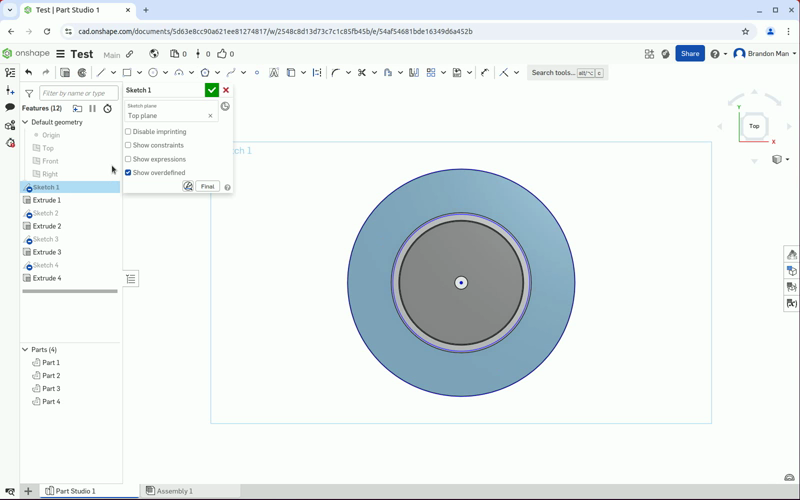
mouse_move(229, 92)
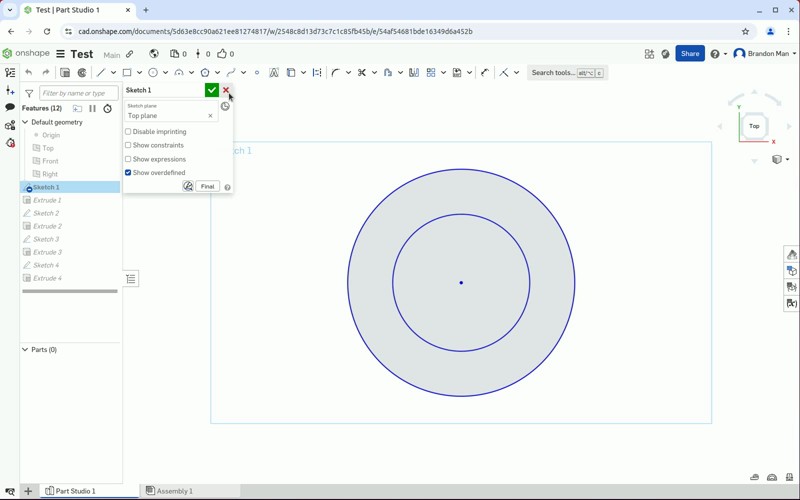
click(229, 92)
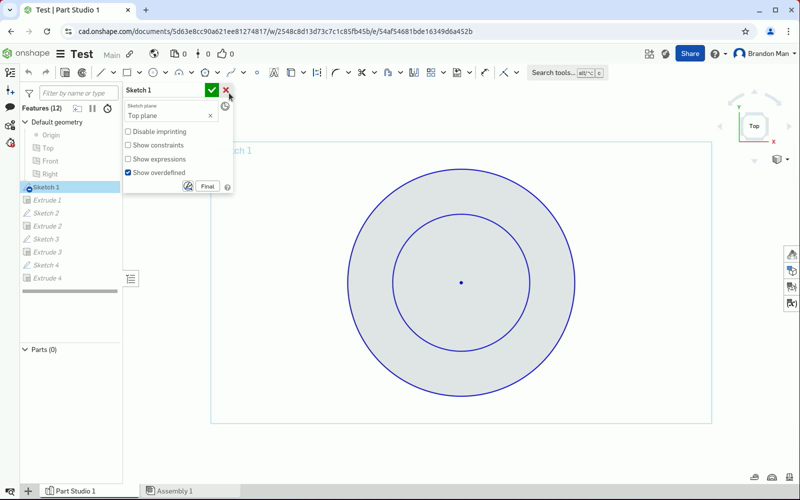
key(shift+s)
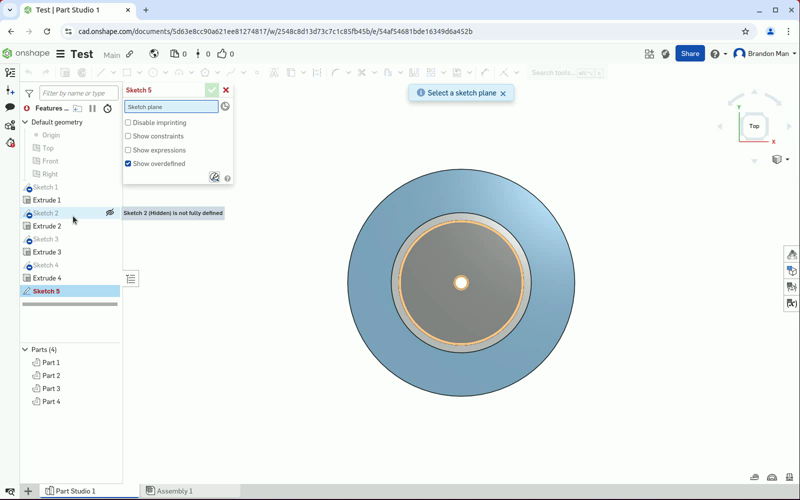
scroll(3)
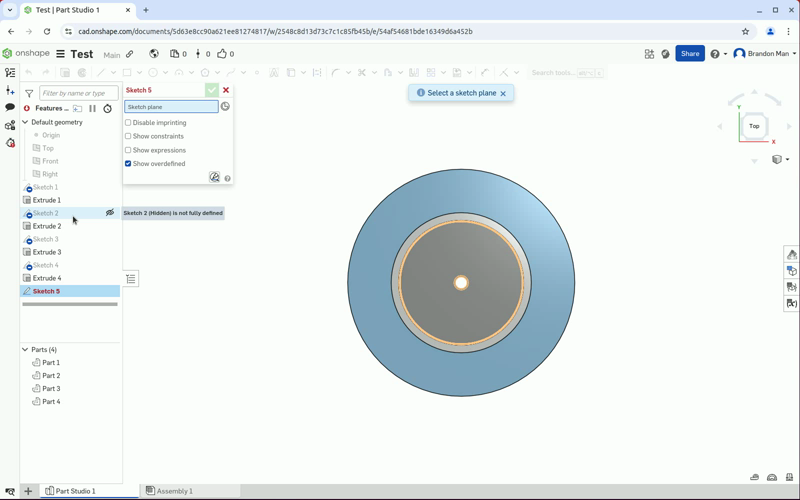
mouse_move(73, 150)
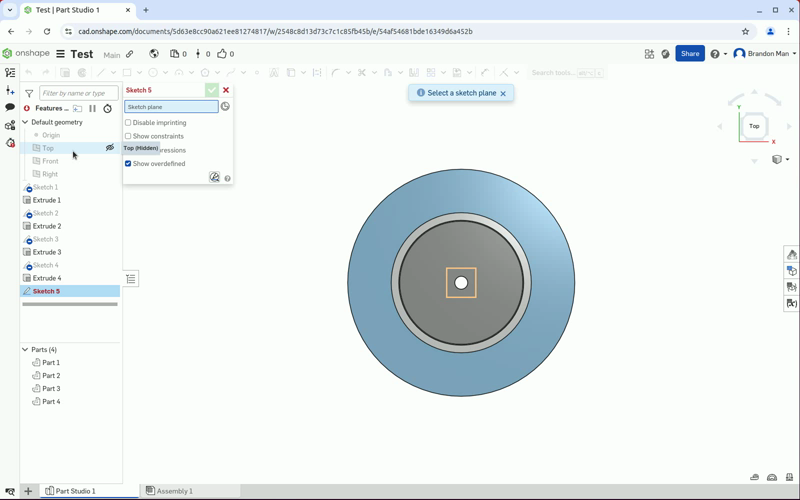
click(73, 150)
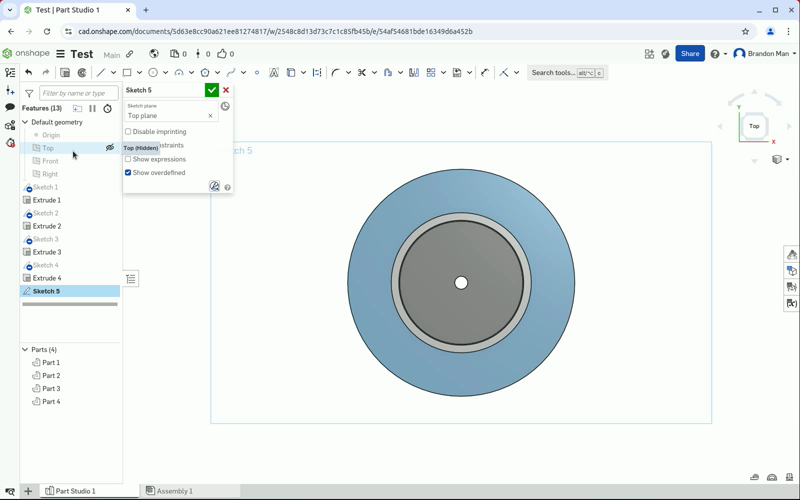
mouse_move(73, 352)
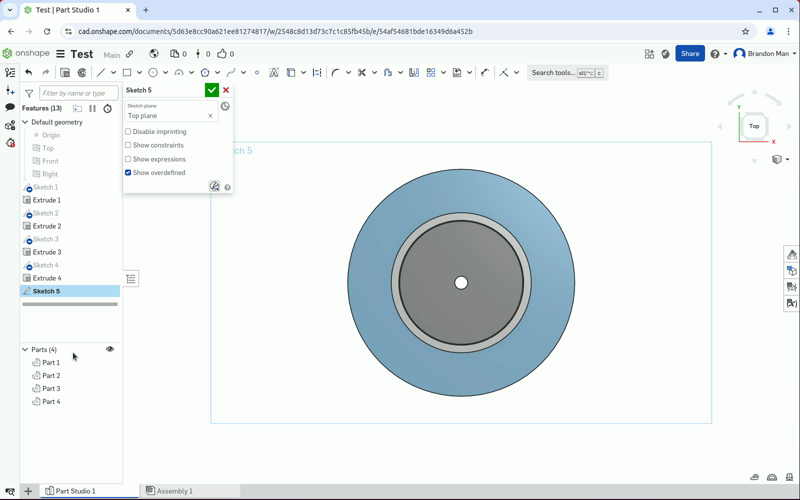
key(y)
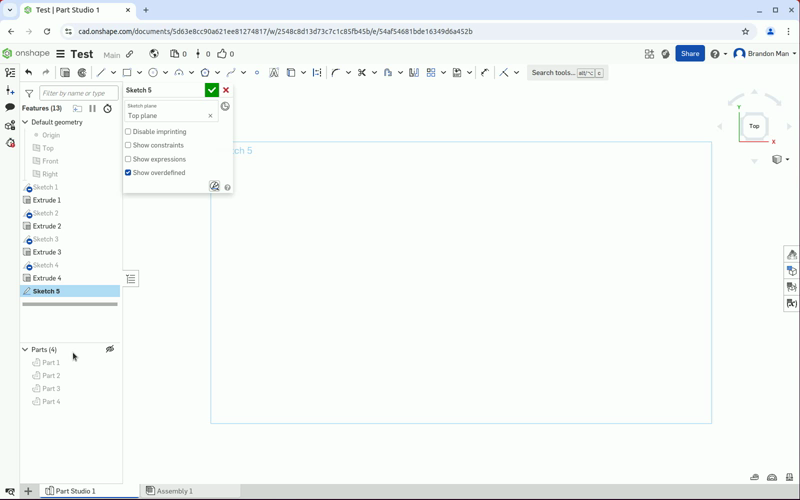
key(c)
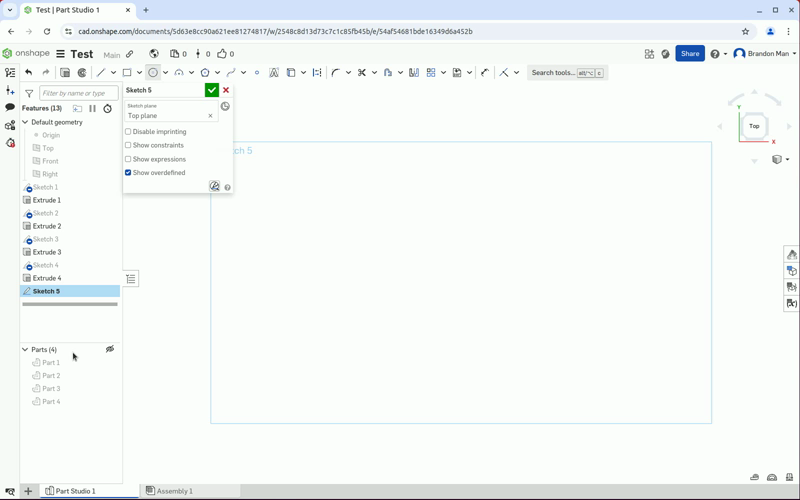
key_down(shift)
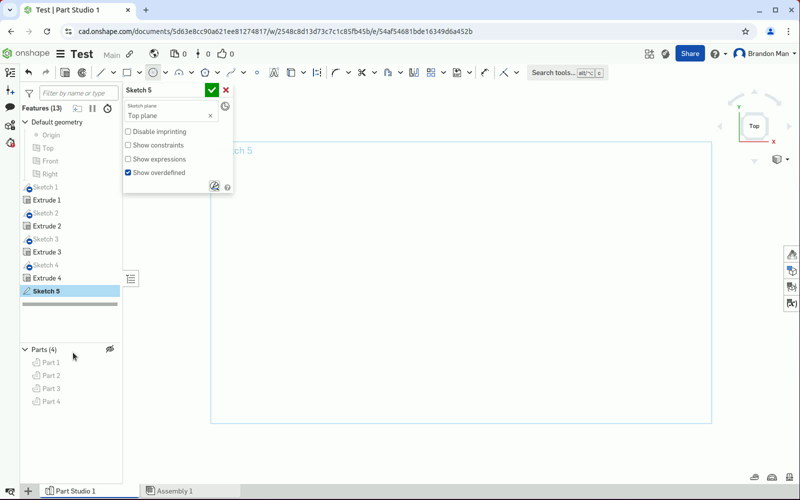
mouse_move(461, 282)
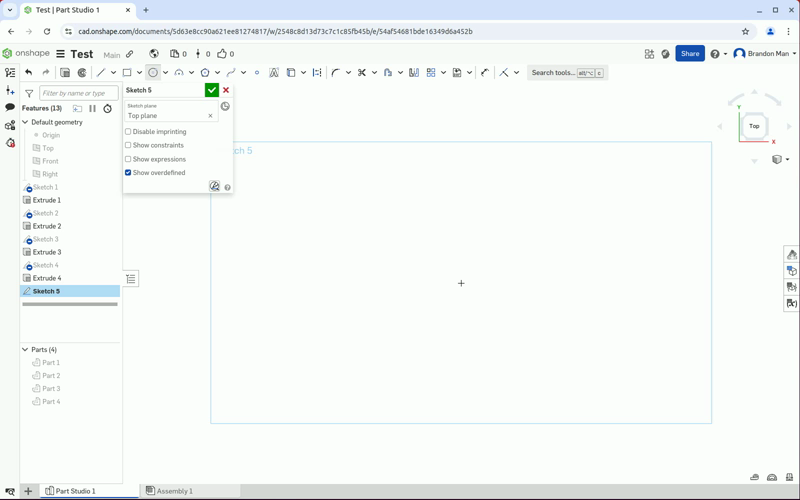
click(461, 282)
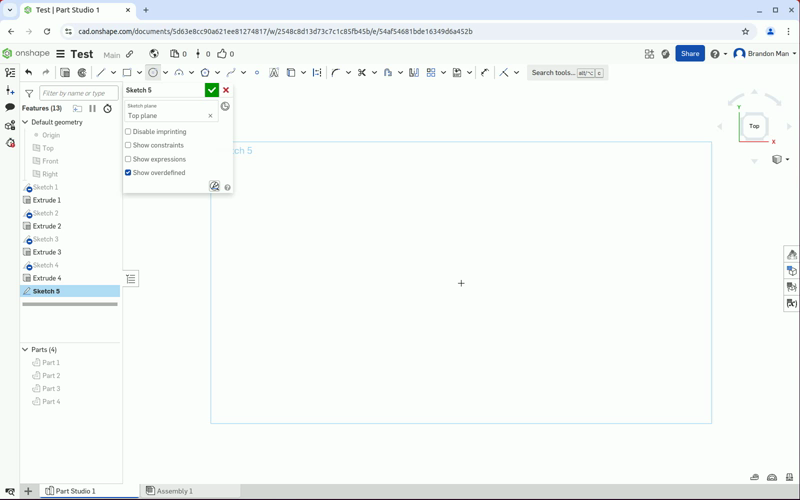
key_up(shift)
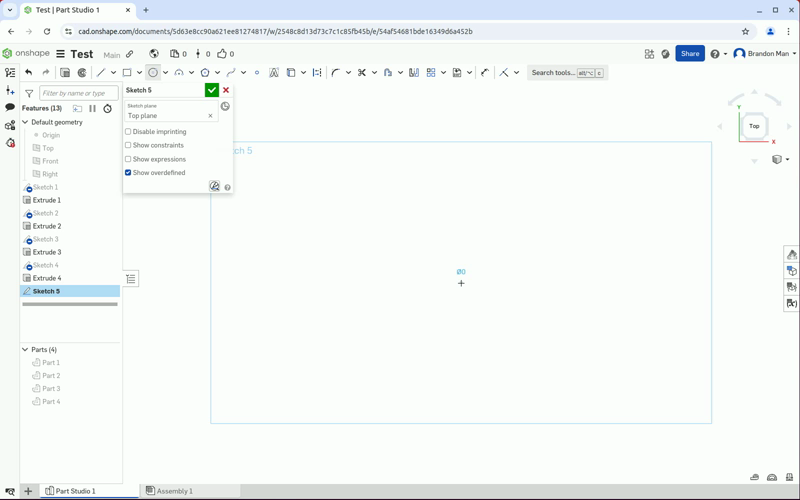
mouse_move(574, 282)
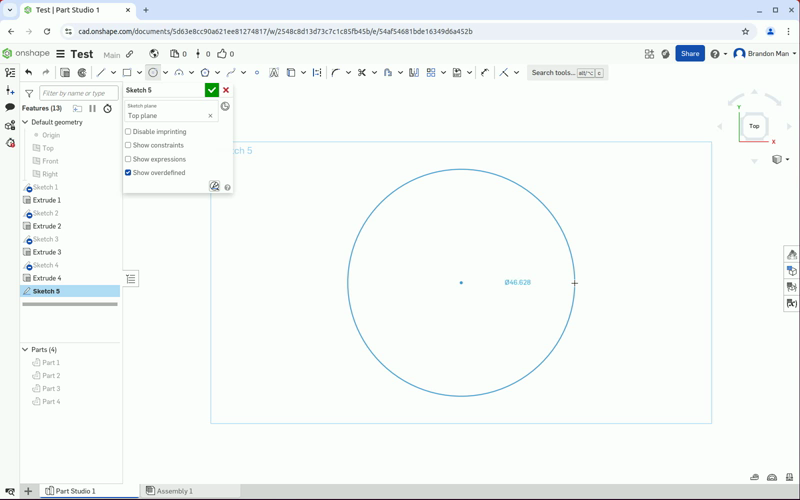
click(574, 282)
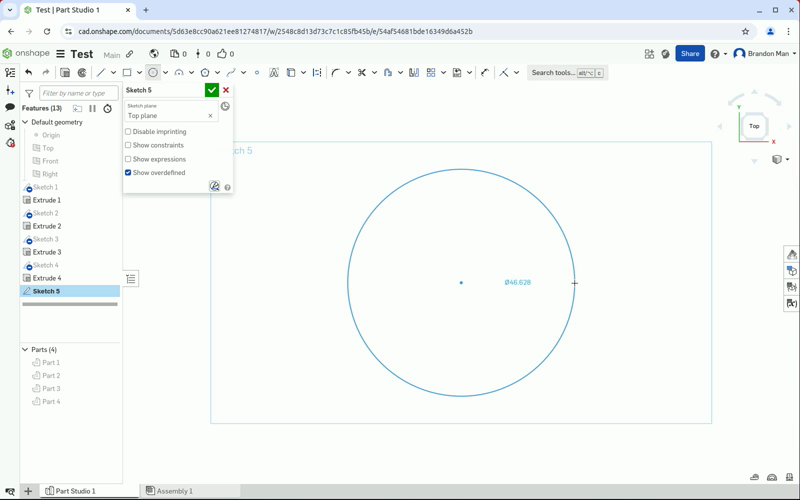
key(esc)
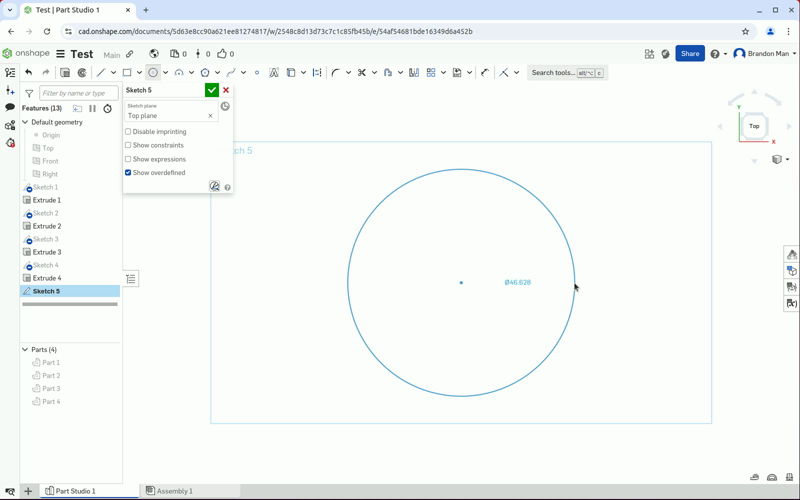
key(c)
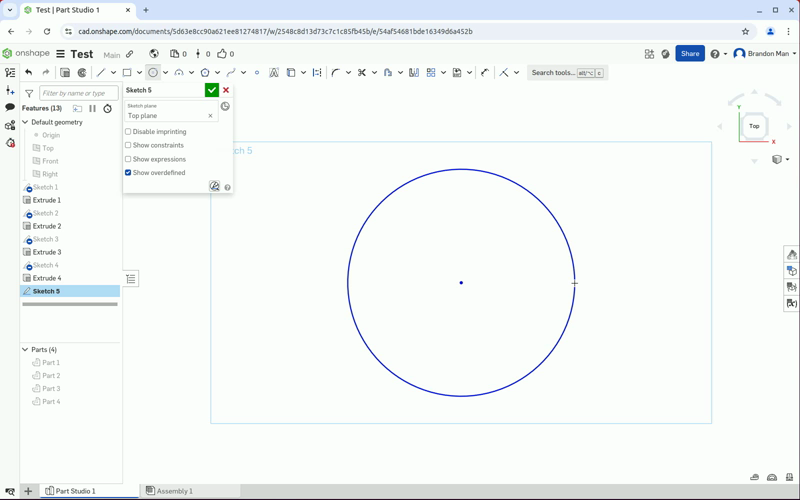
key_down(shift)
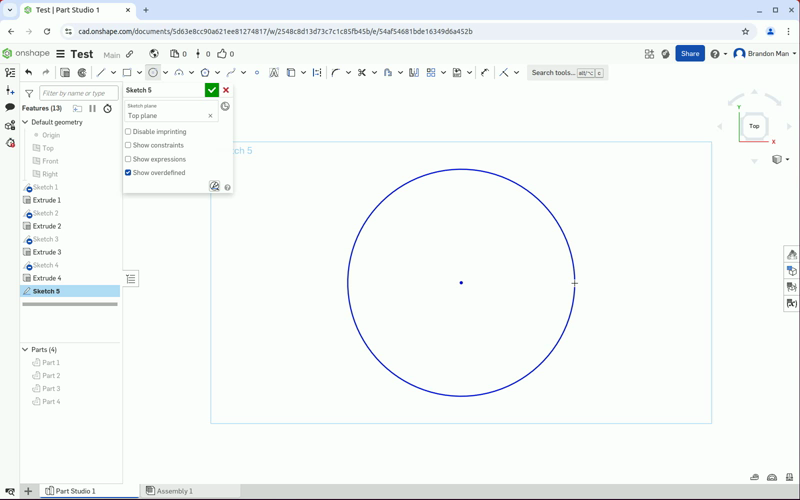
mouse_move(461, 282)
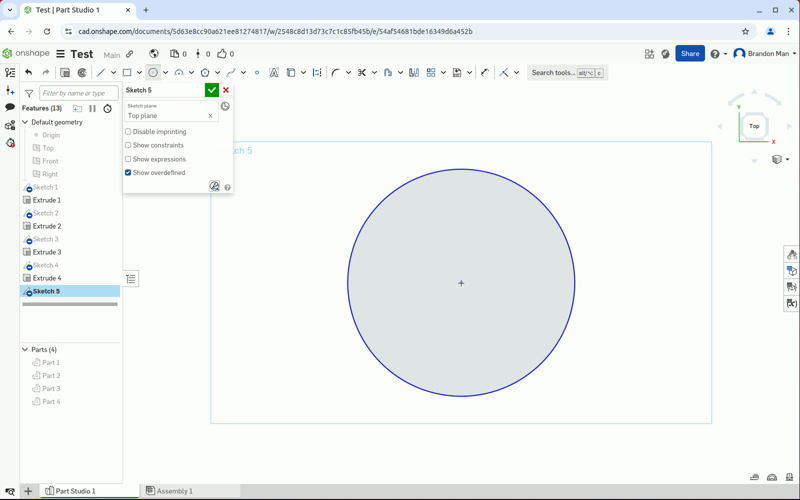
click(461, 282)
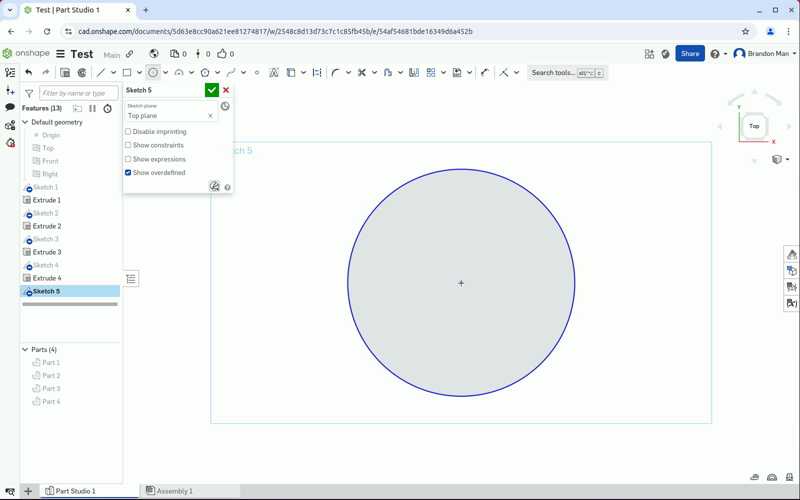
key_up(shift)
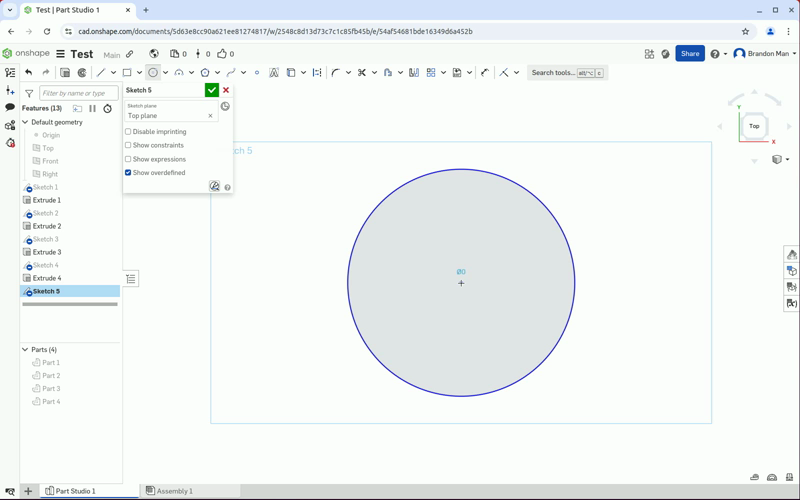
mouse_move(529, 282)
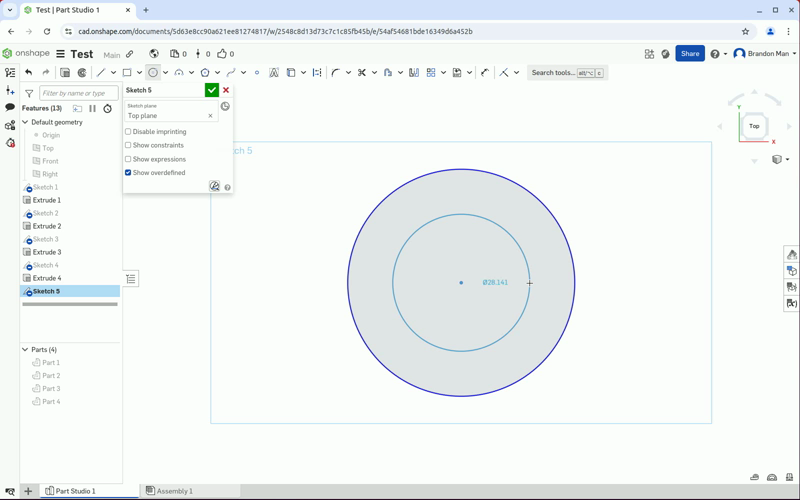
click(529, 282)
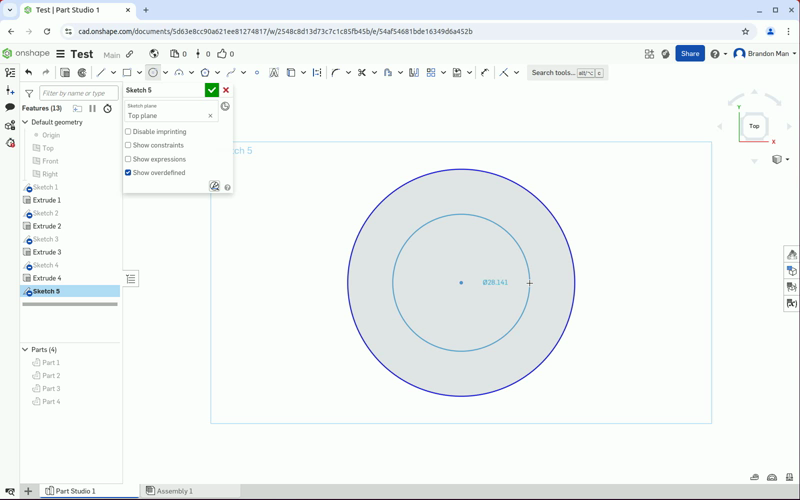
key(esc)
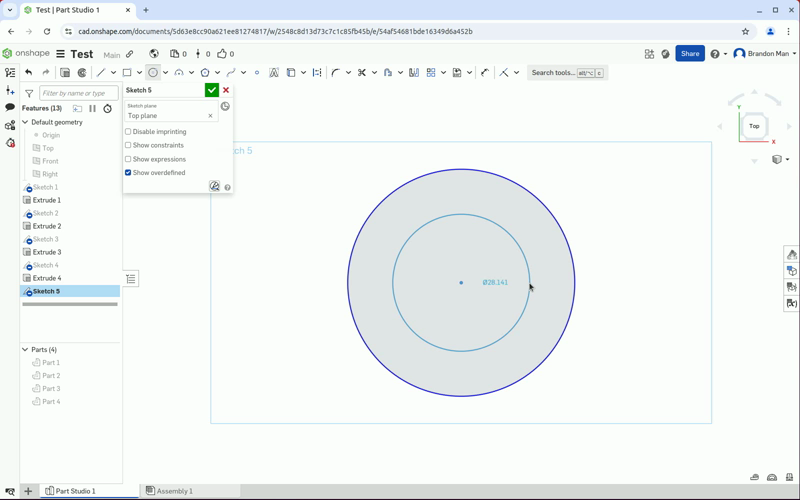
mouse_move(420, 200)
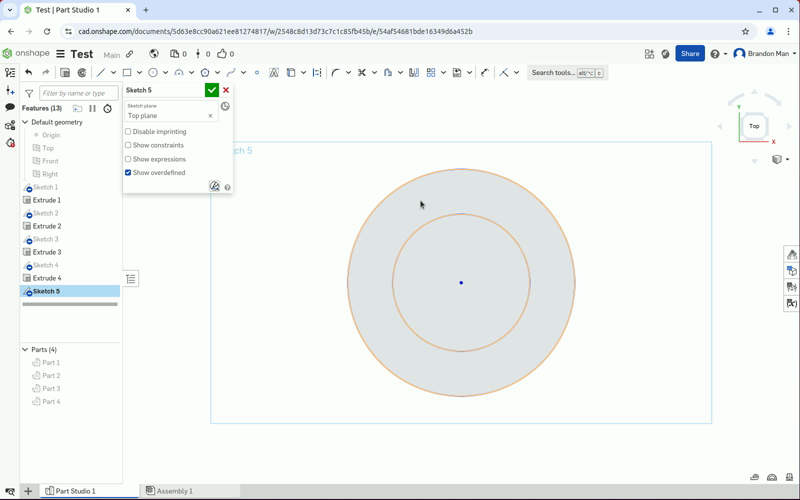
click(420, 200)
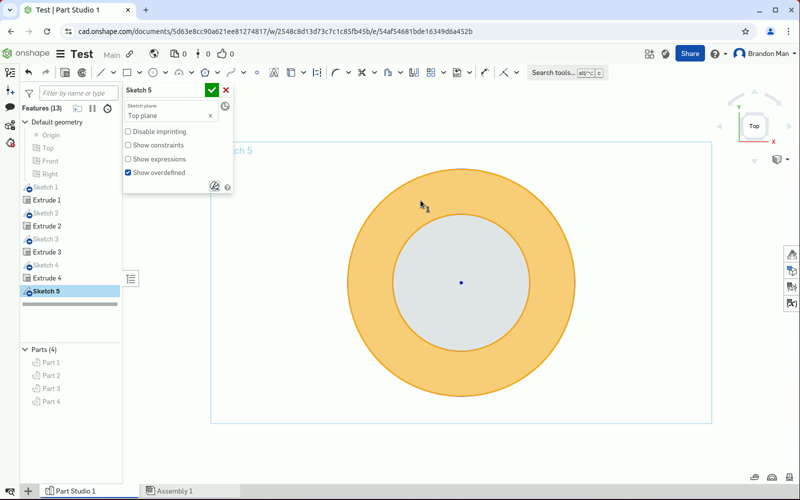
mouse_move(73, 352)
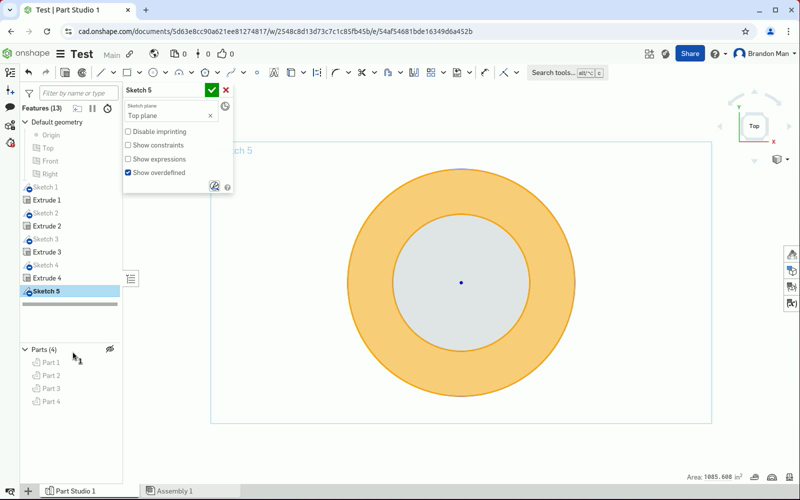
key(shift+y)
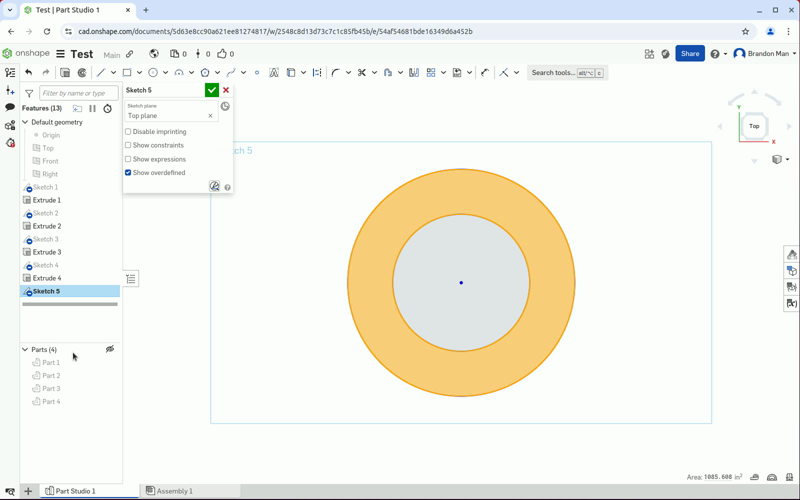
key(shift+e)
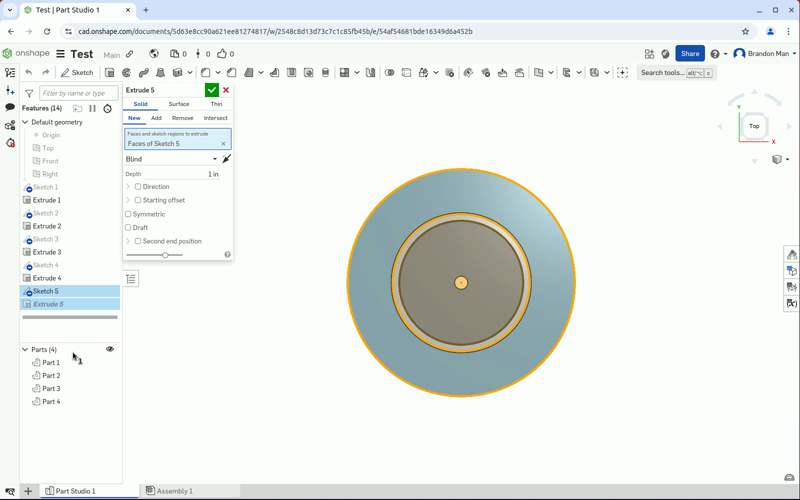
mouse_move(143, 106)
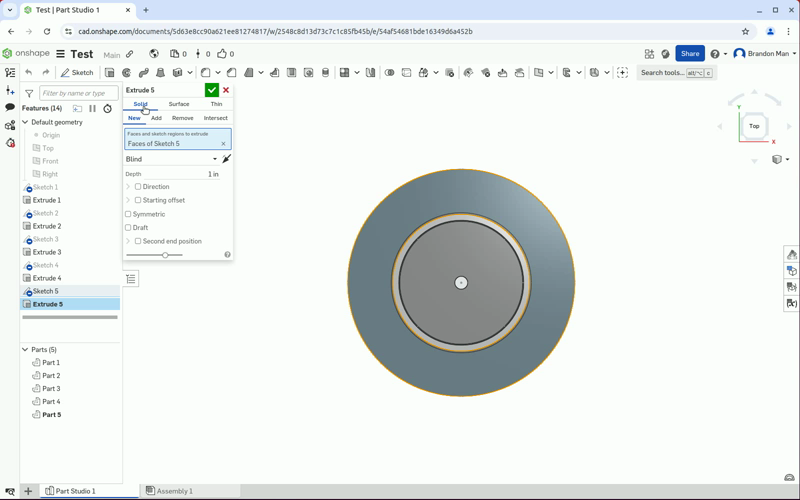
click(143, 106)
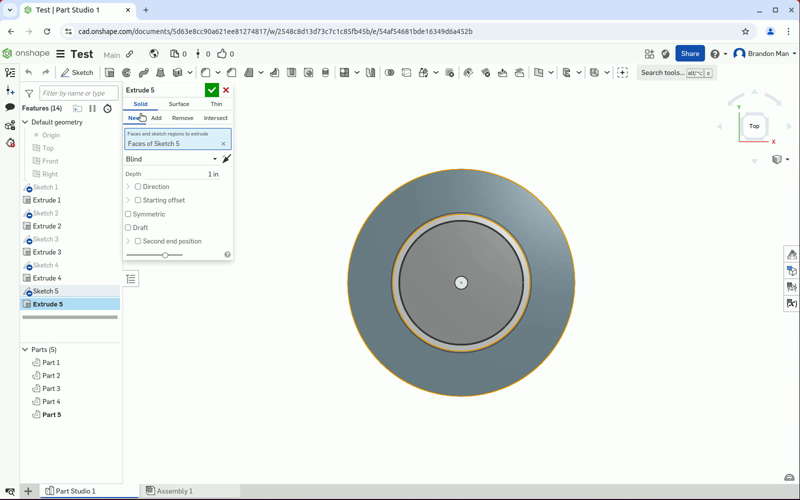
mouse_move(137, 120)
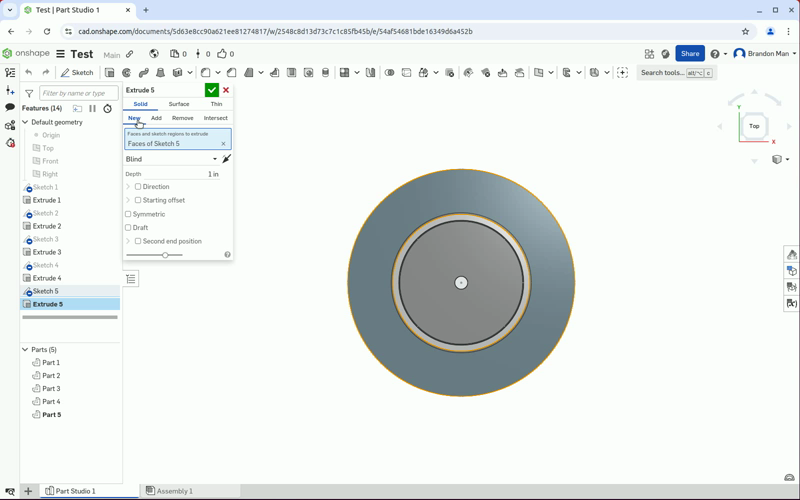
click(137, 120)
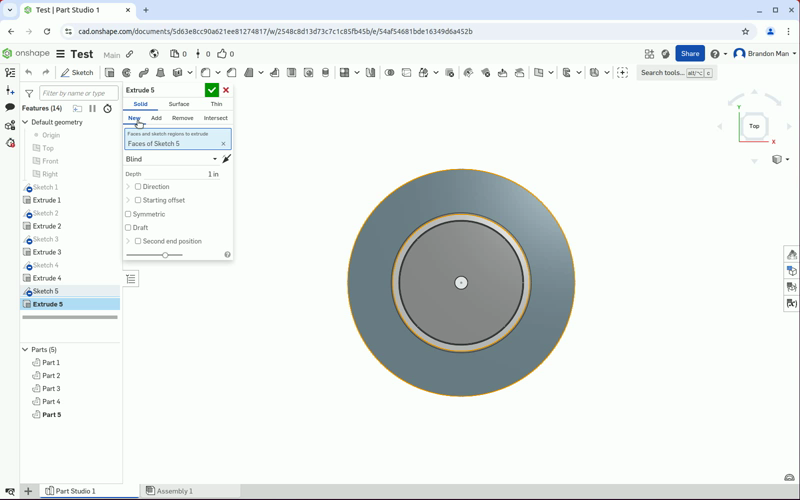
key(tab, 4)
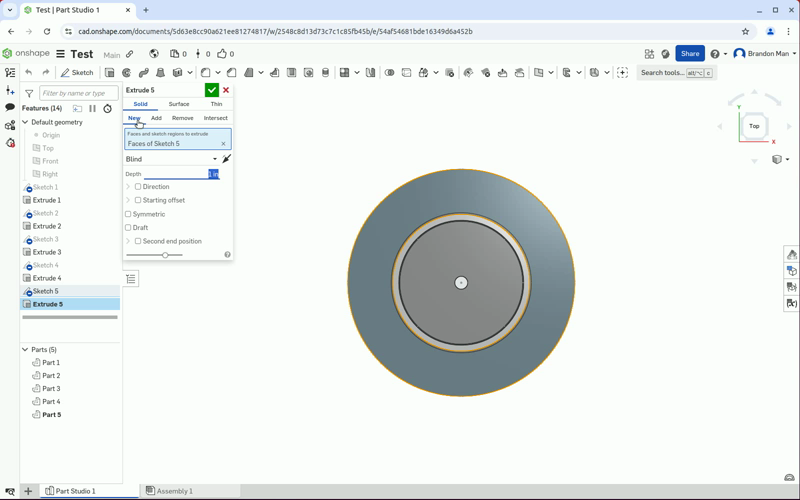
text(1.685)
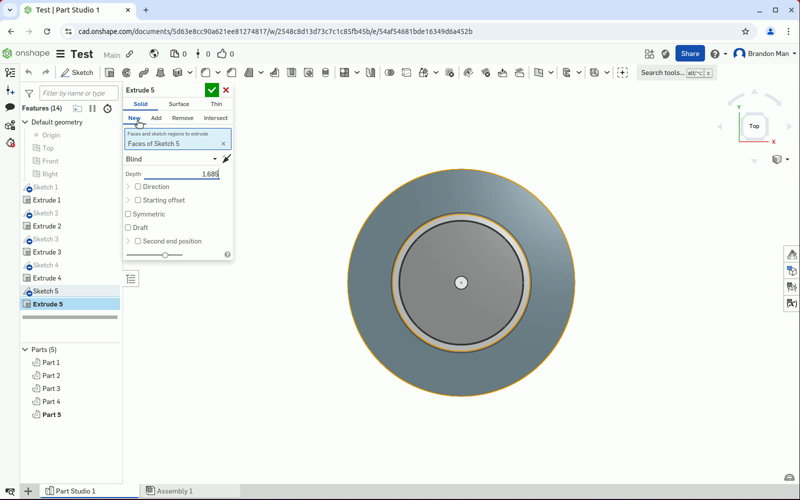
key(enter)
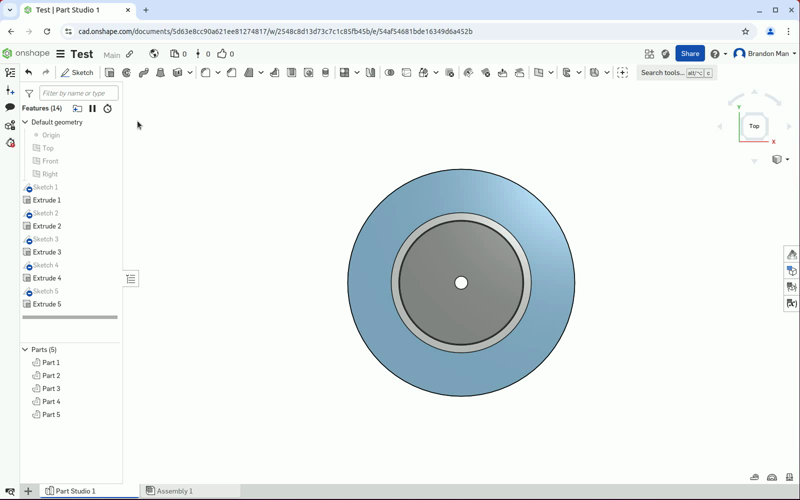
key(shift+h)
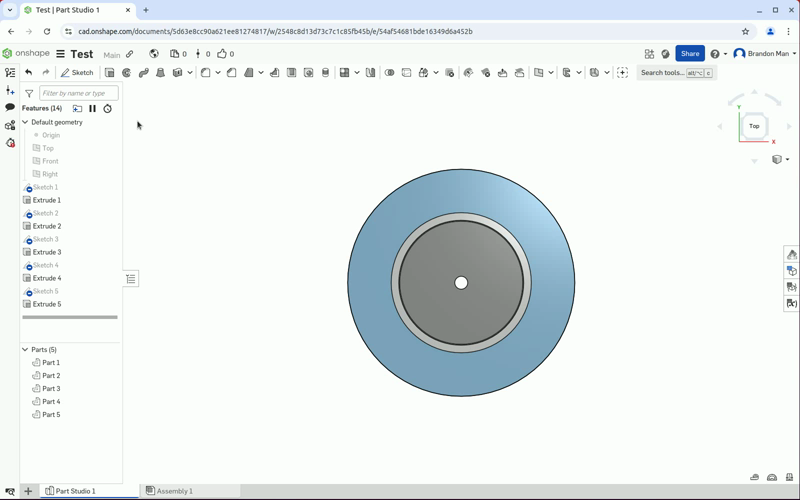
key(shift+h)
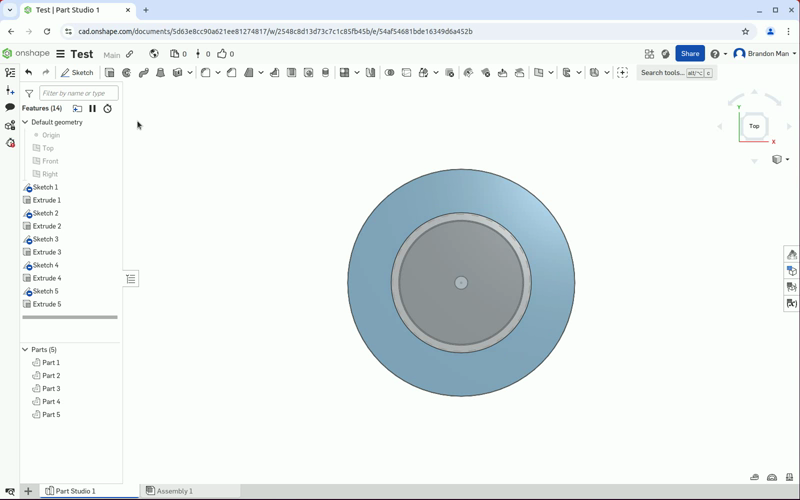
key(shift+7)
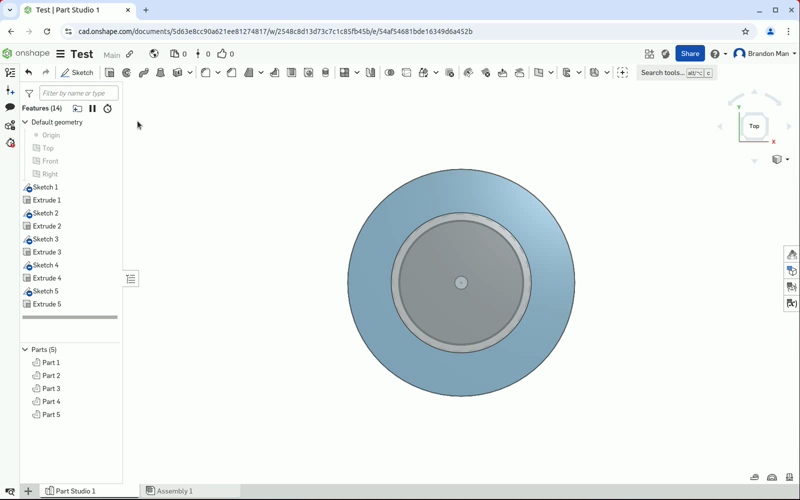
key(up, 3)
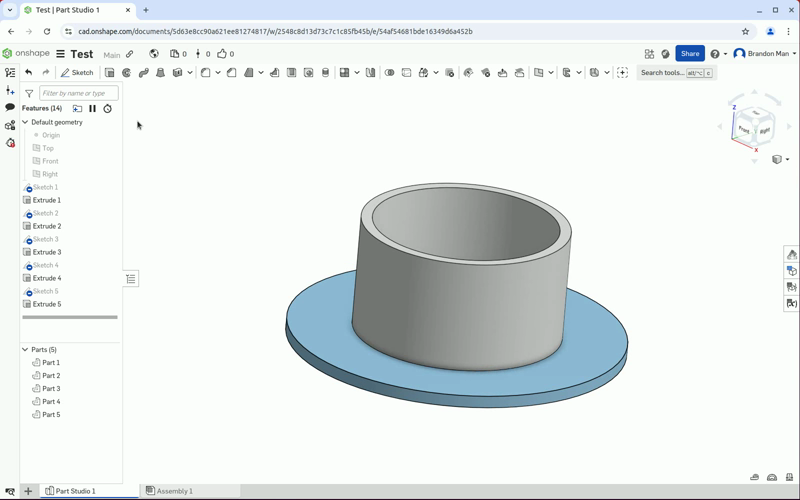
key(left, 3)
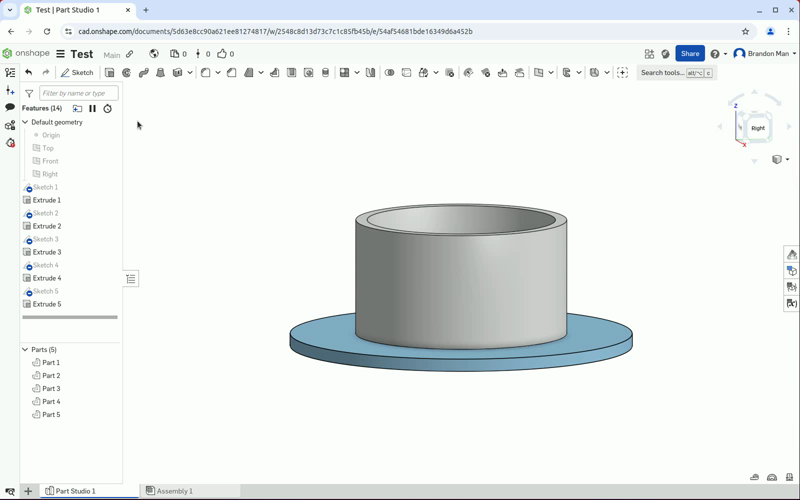
key(right, 3)
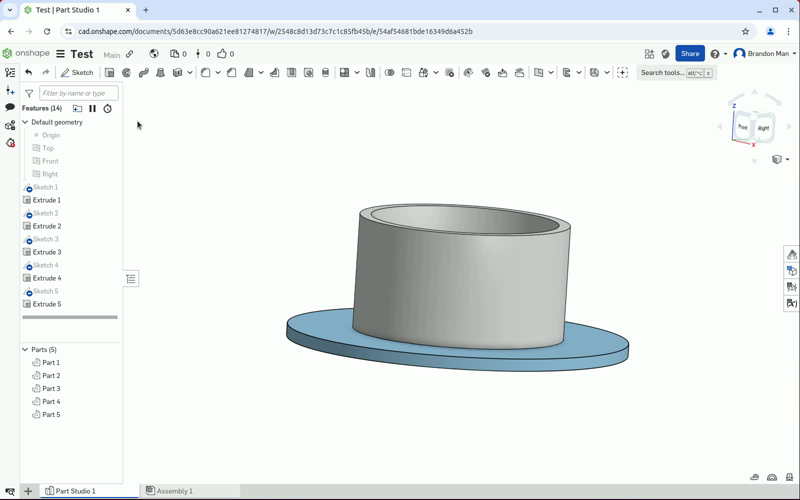
key(down, 3)
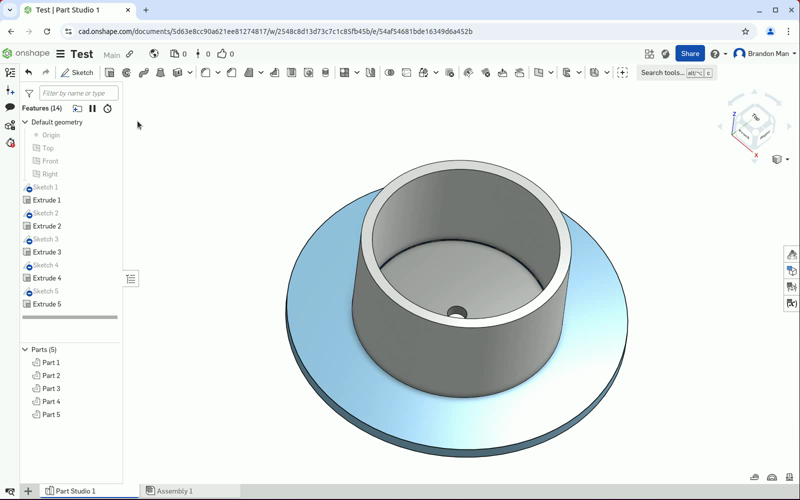
mouse_move(73, 189)
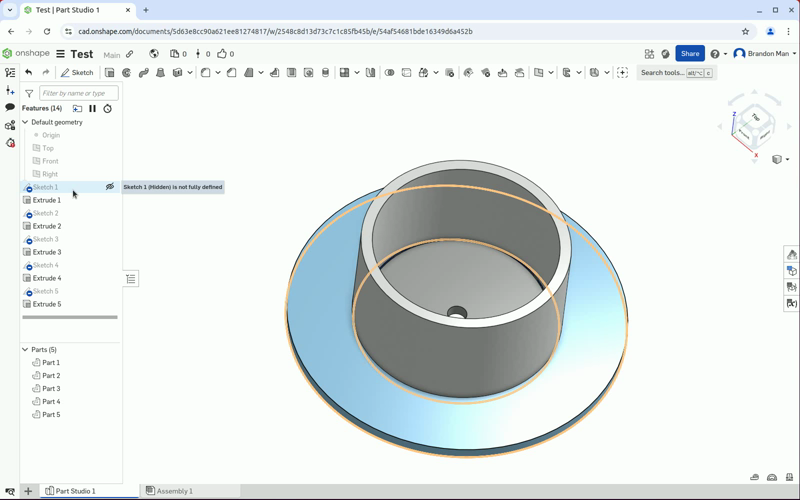
click(73, 189)